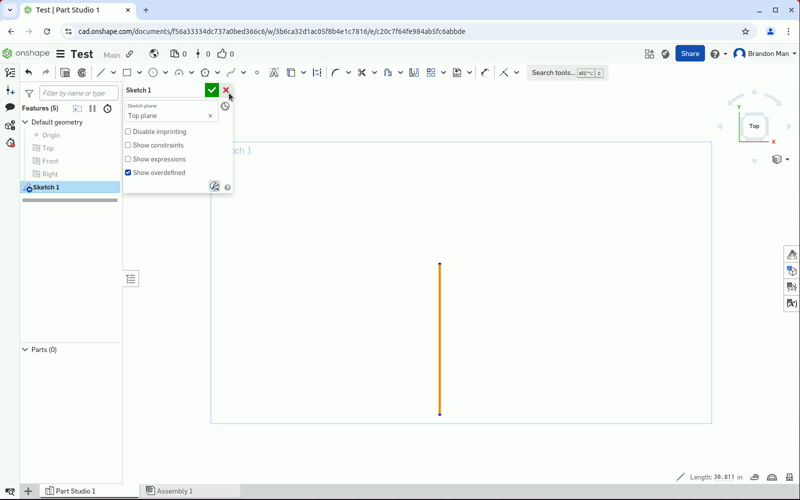
key(shift+h)
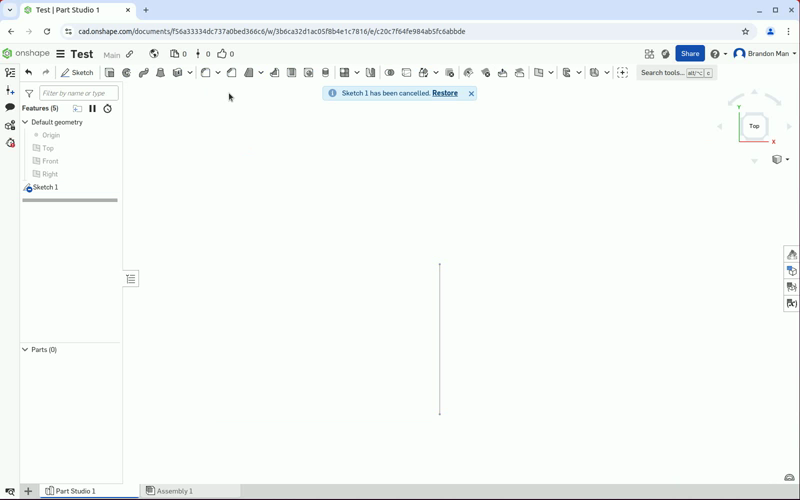
key(shift+s)
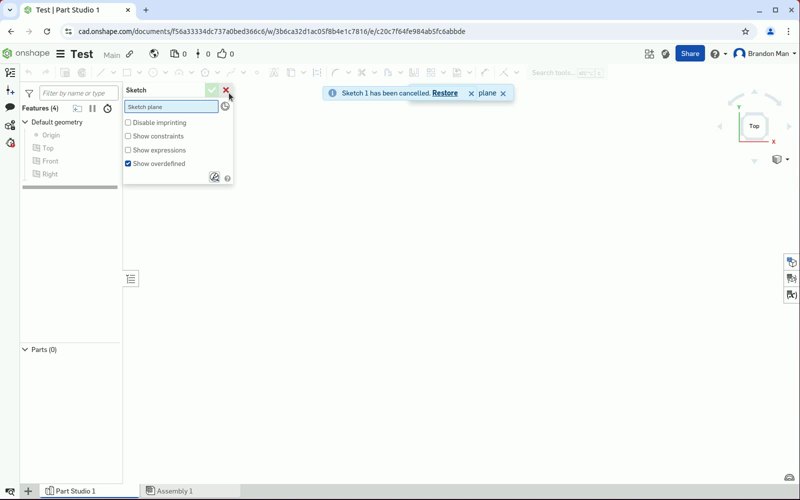
mouse_move(73, 150)
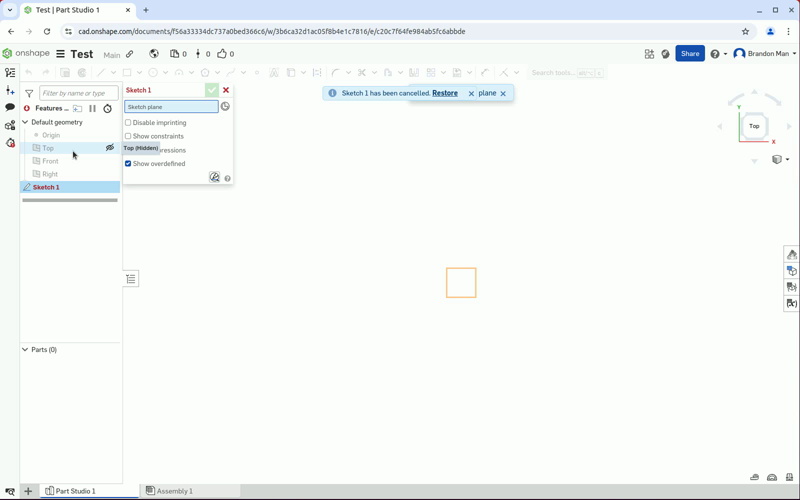
click(73, 150)
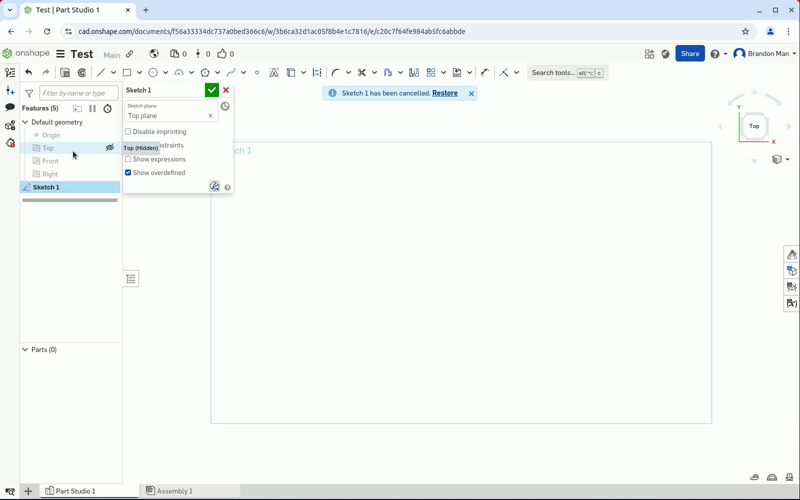
mouse_move(73, 352)
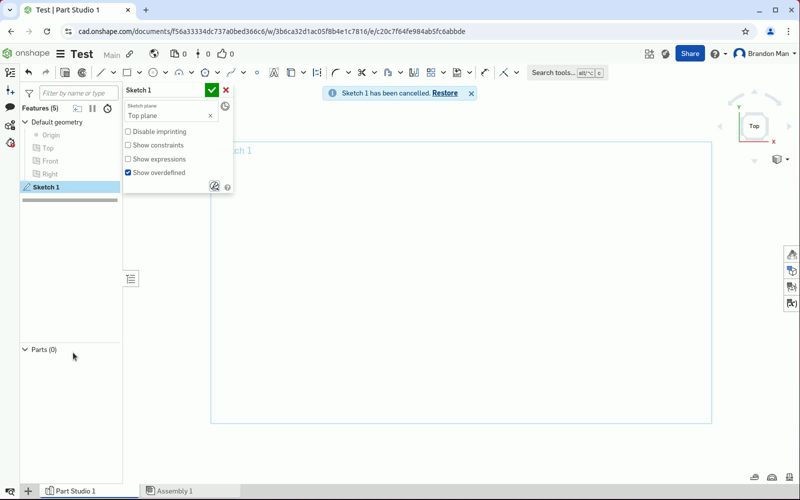
key(y)
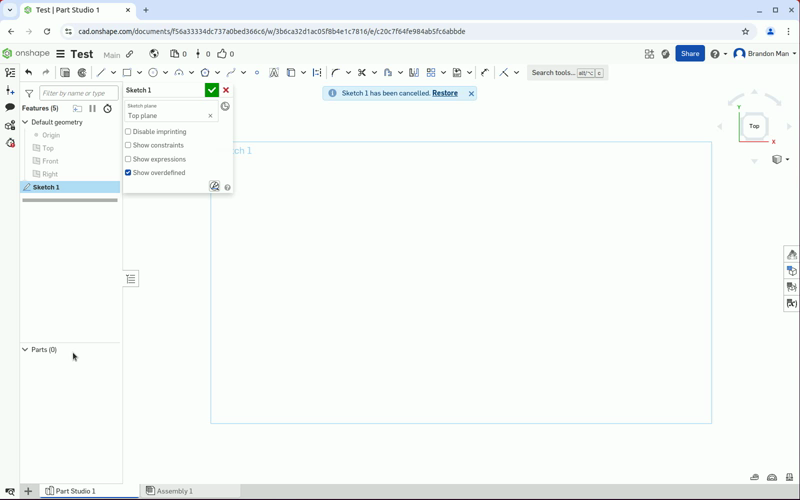
key(l)
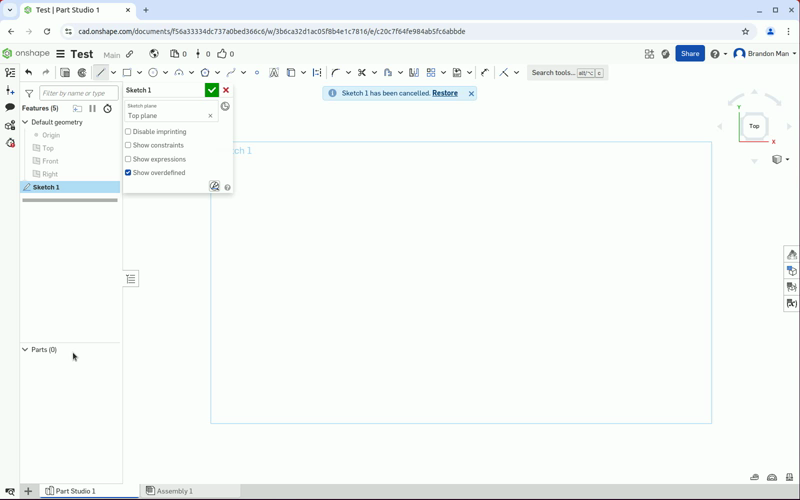
key_down(shift)
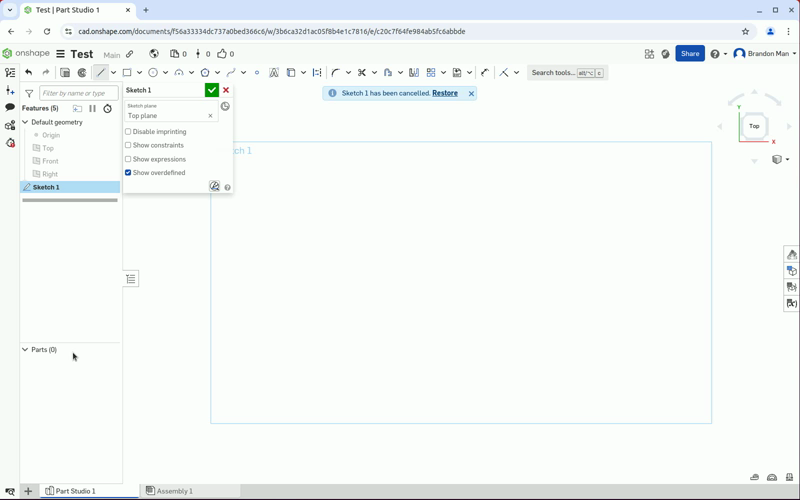
mouse_move(388, 340)
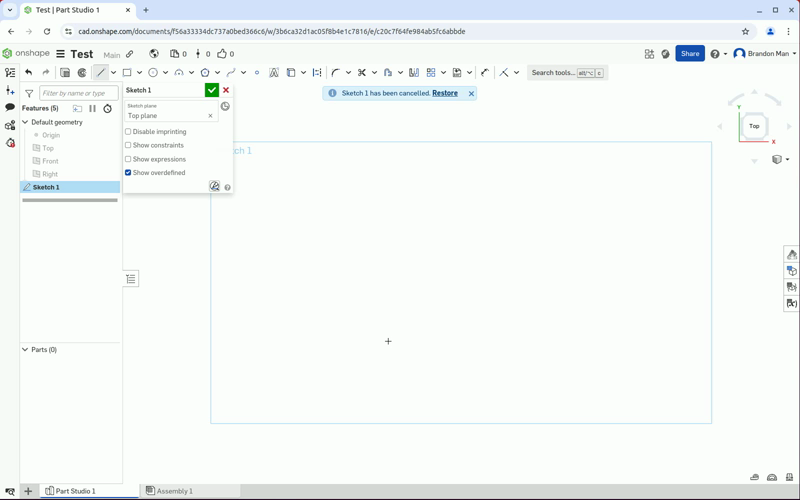
click(388, 340)
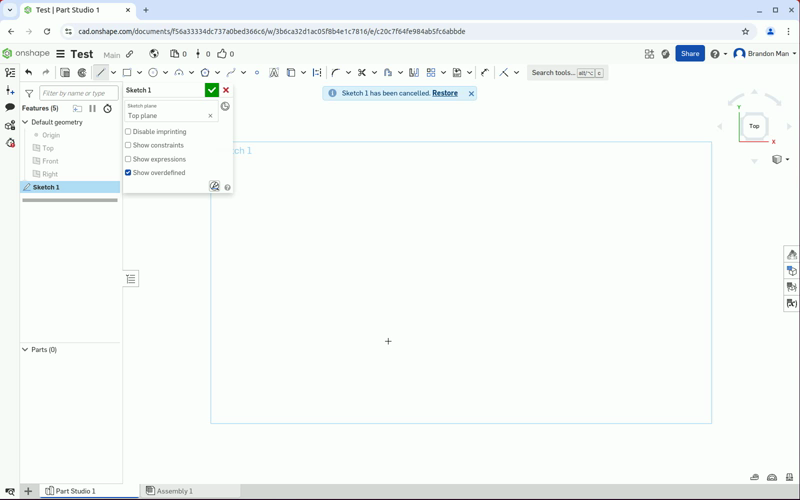
key_up(shift)
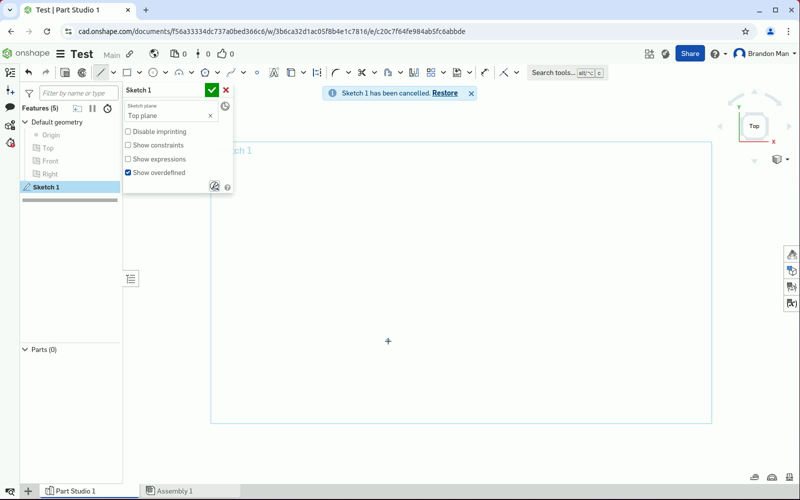
key_down(shift)
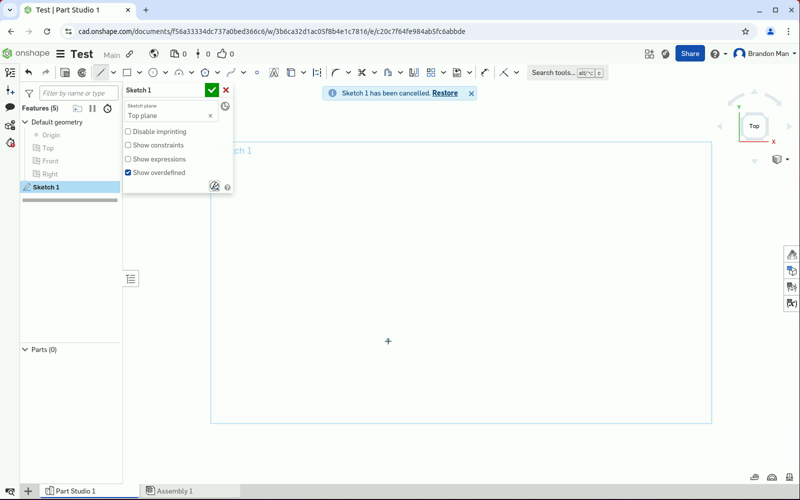
mouse_move(525, 340)
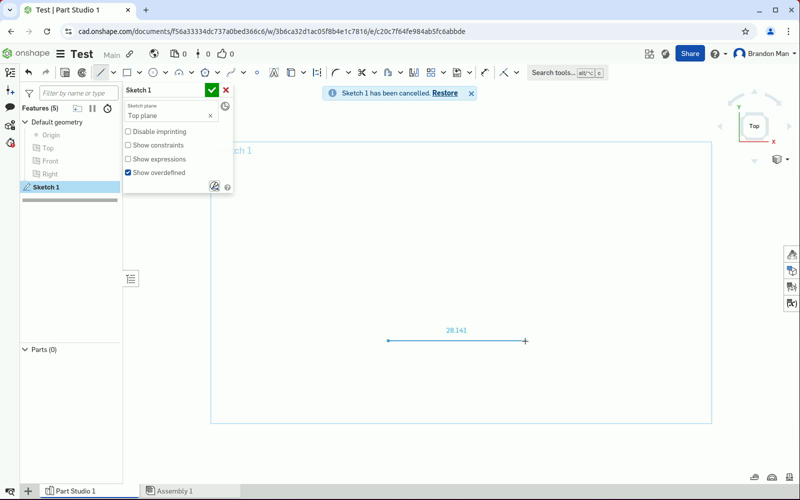
click(525, 340)
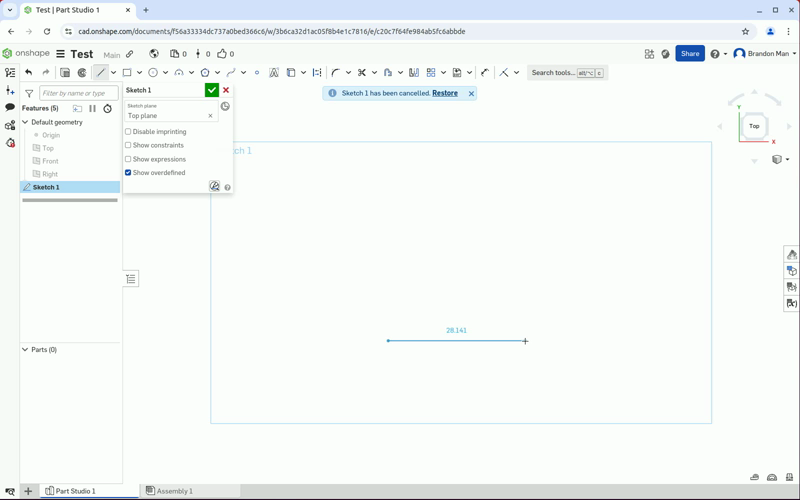
key_up(shift)
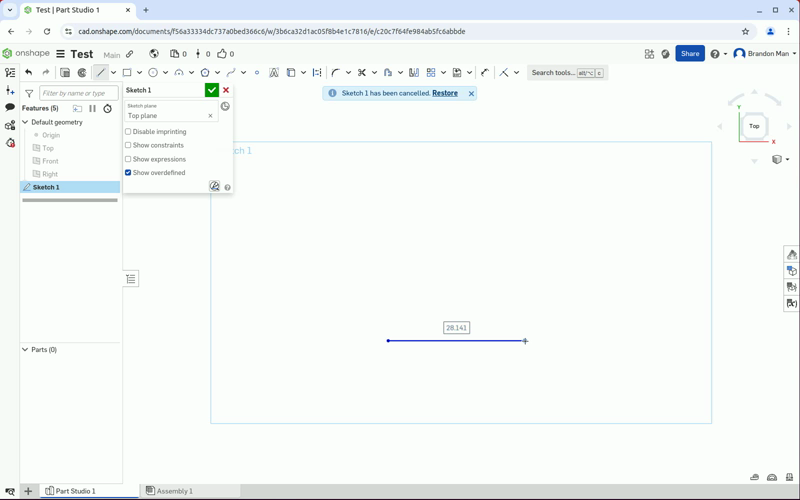
key_down(shift)
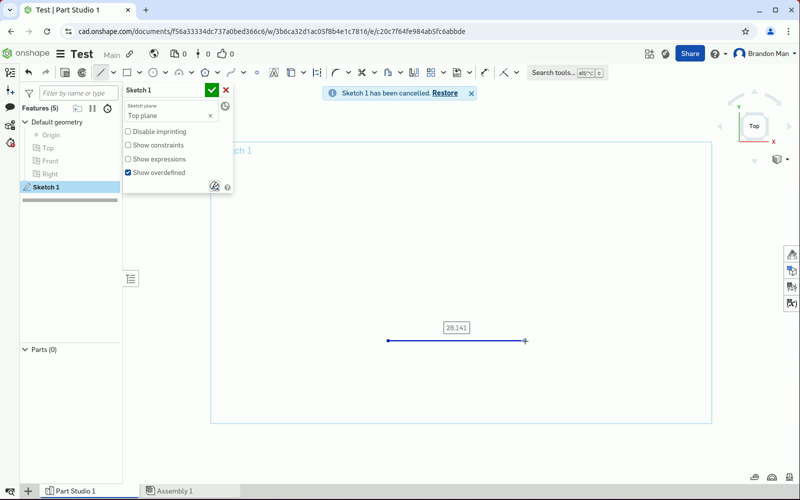
mouse_move(525, 170)
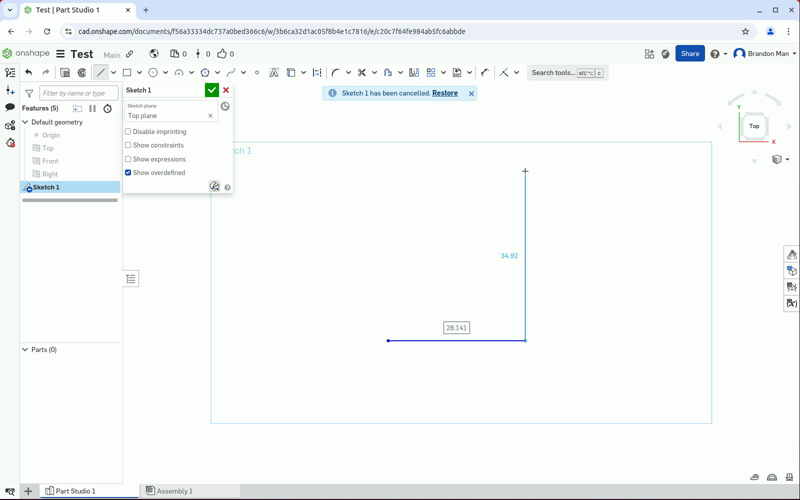
click(525, 170)
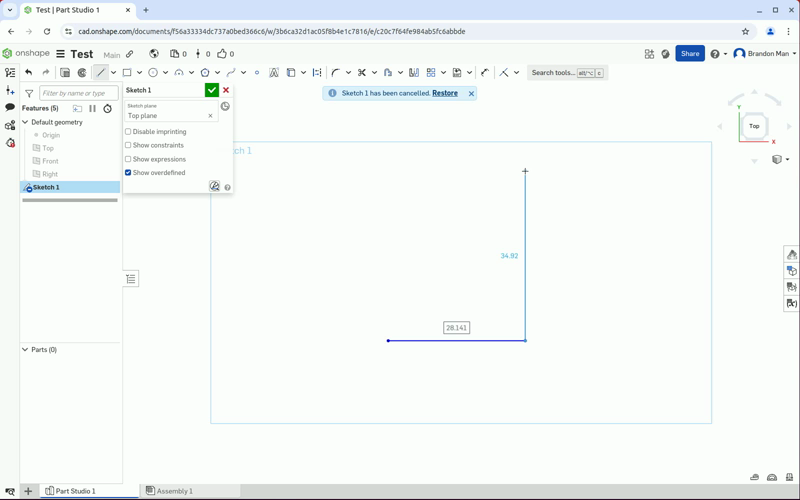
key_up(shift)
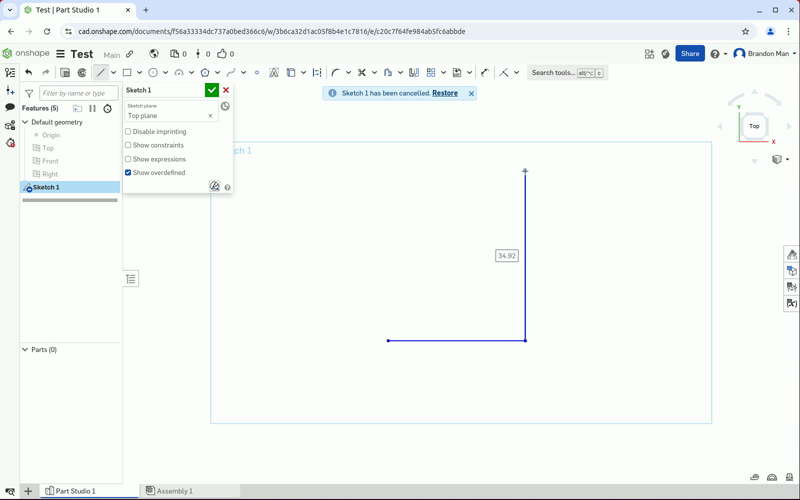
key_down(shift)
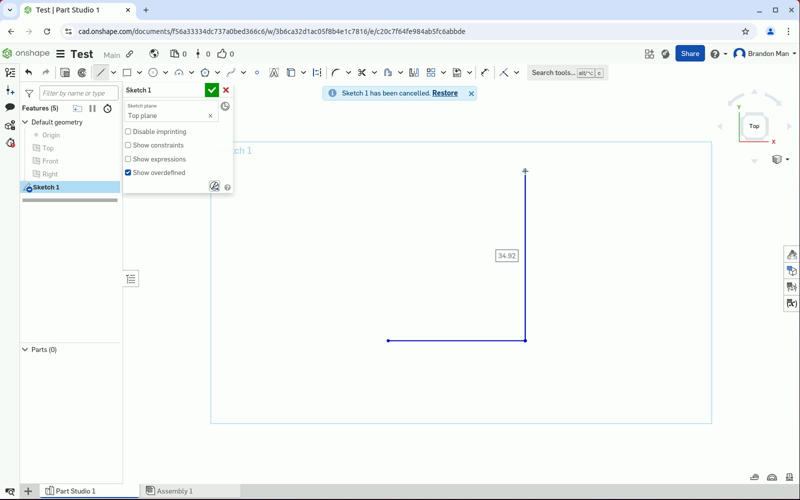
mouse_move(388, 170)
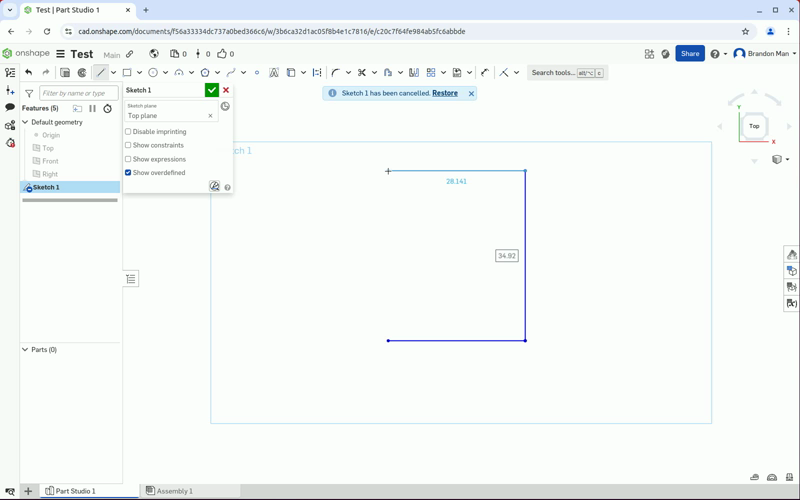
click(388, 170)
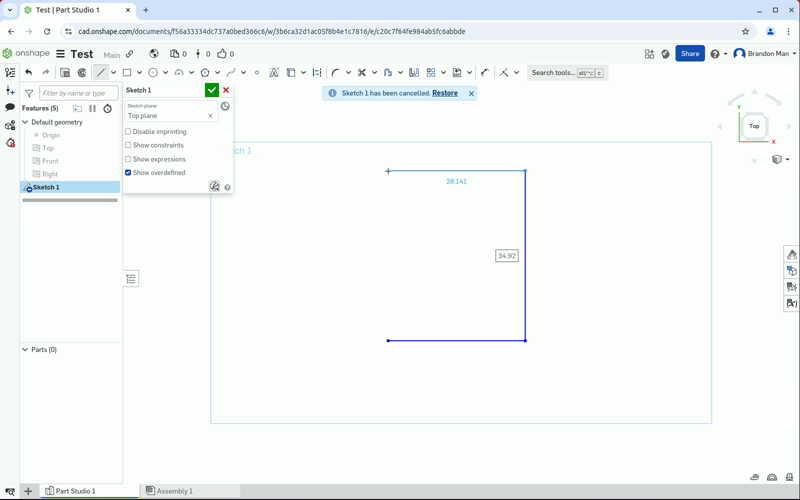
key_up(shift)
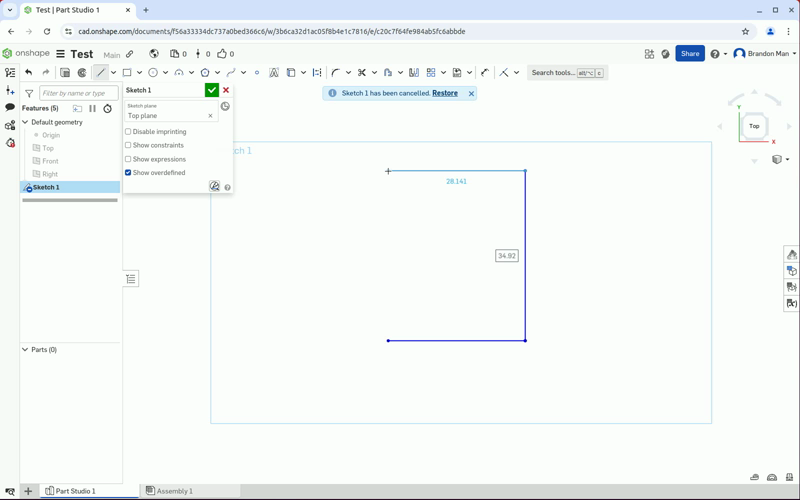
key_down(shift)
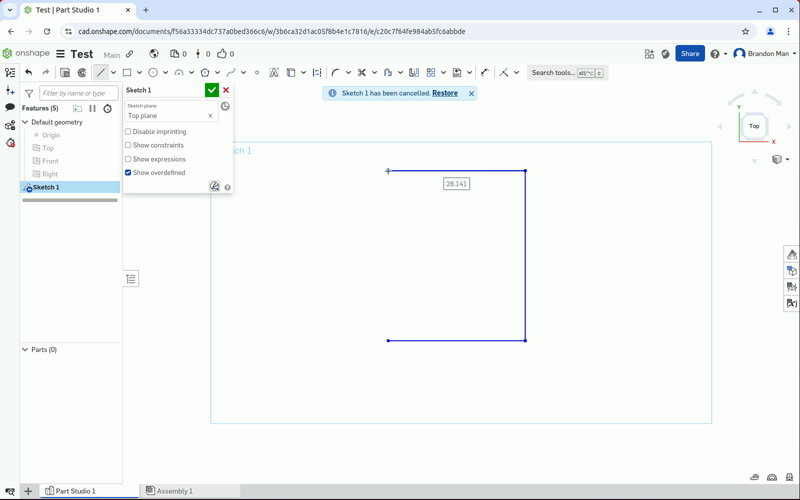
mouse_move(388, 340)
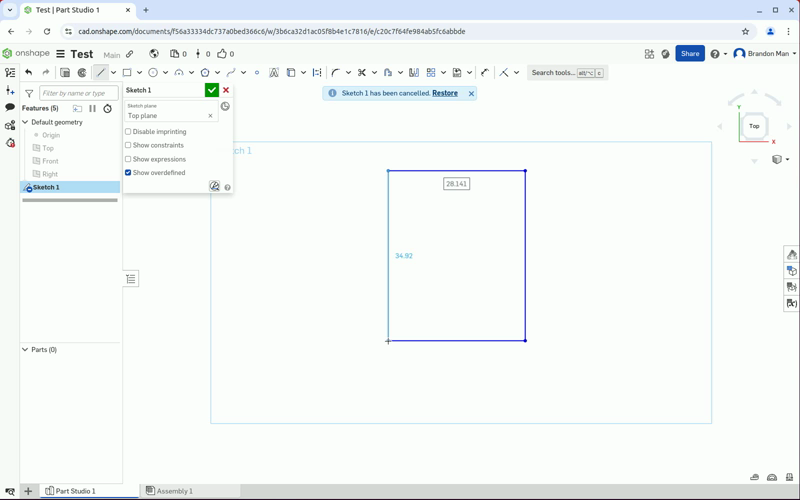
key_up(shift)
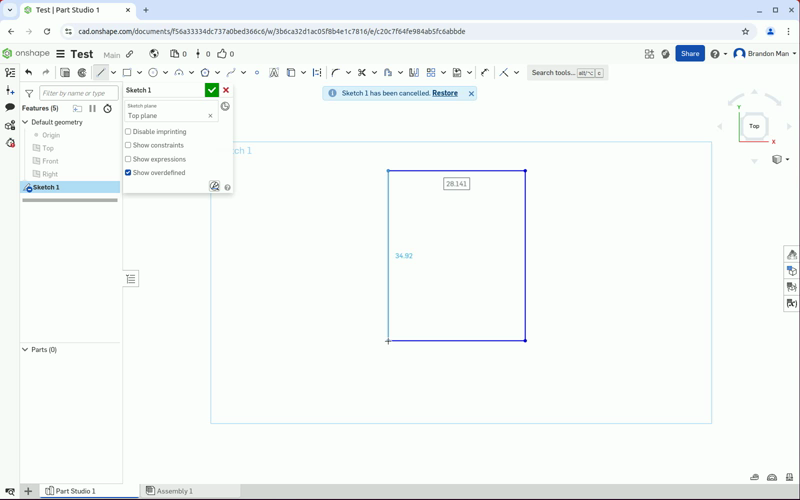
click(388, 340)
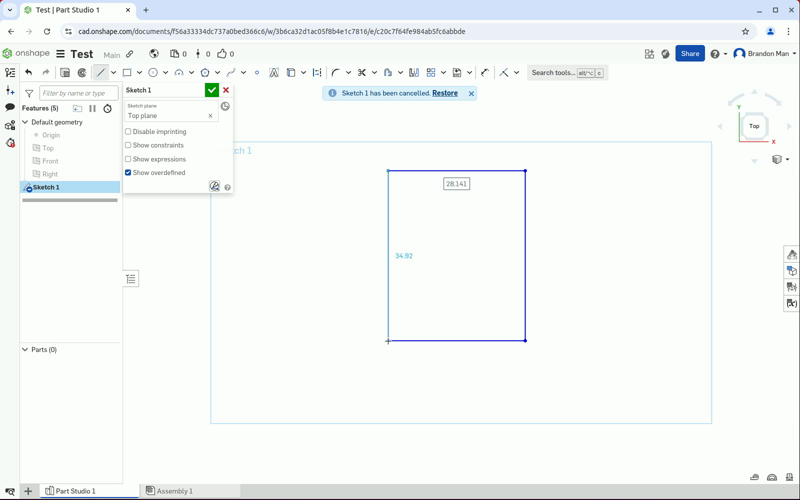
key(esc)
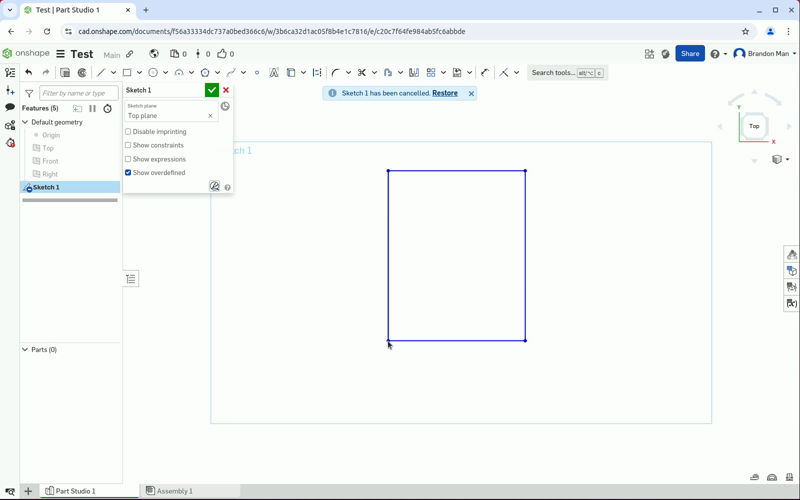
mouse_move(490, 283)
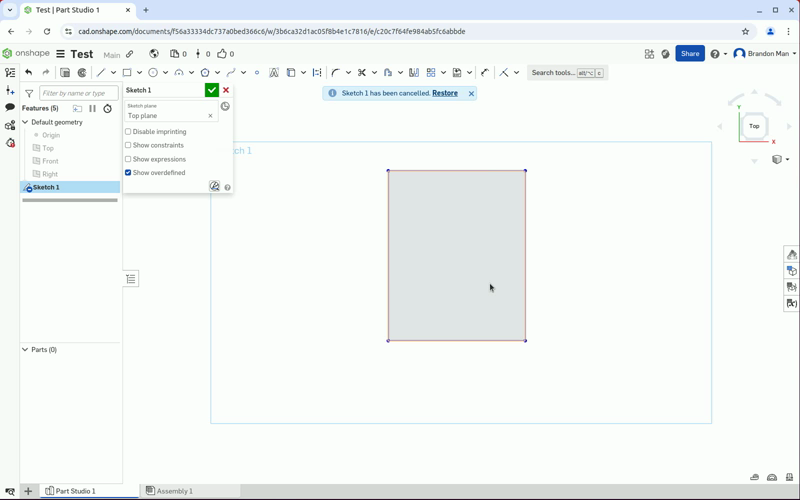
click(490, 283)
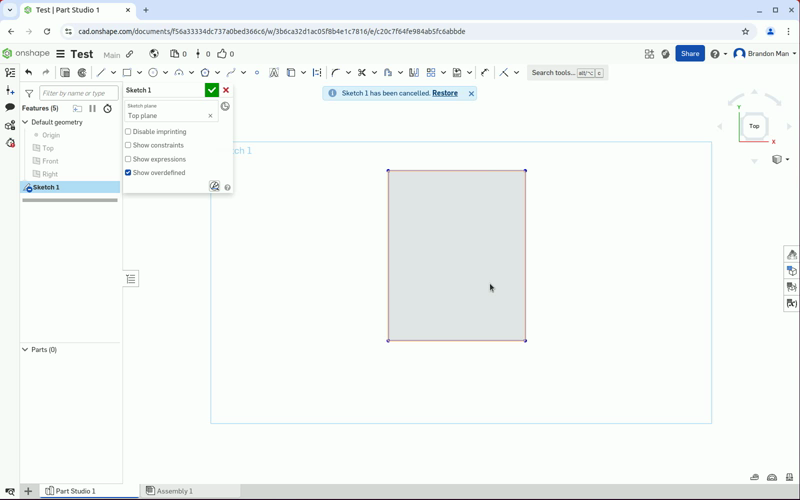
mouse_move(73, 352)
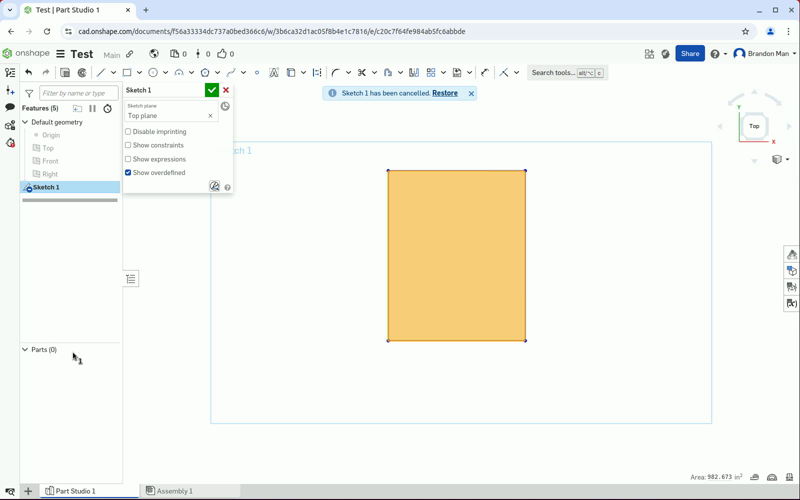
key(shift+y)
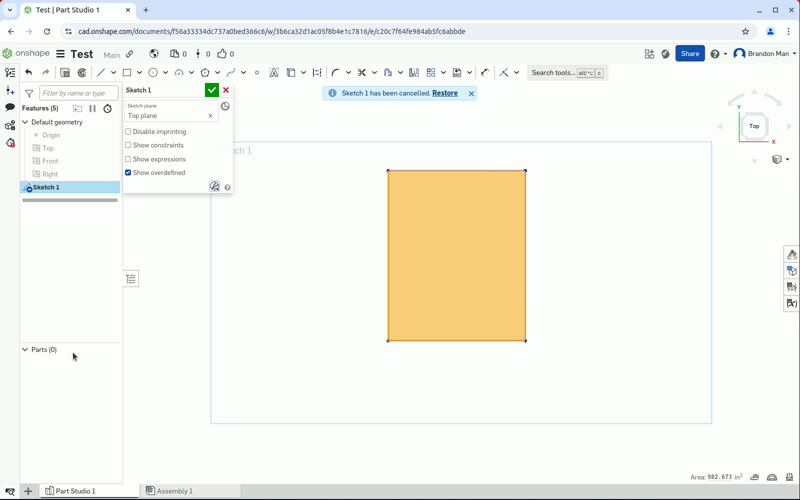
key(shift+e)
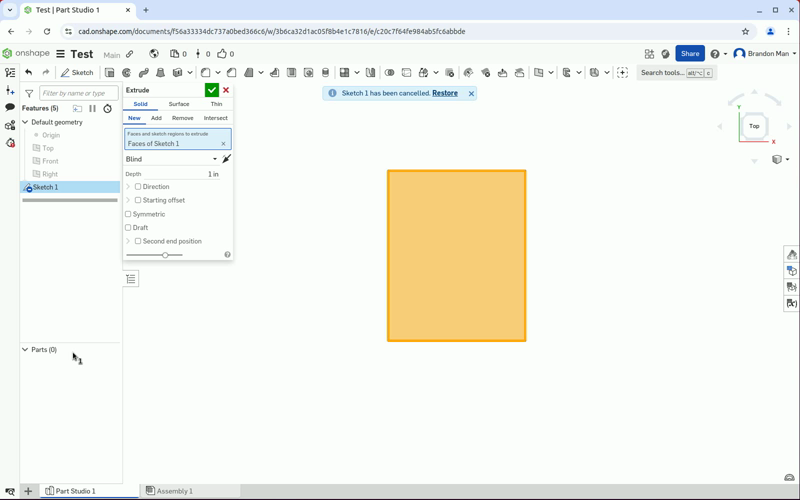
mouse_move(143, 106)
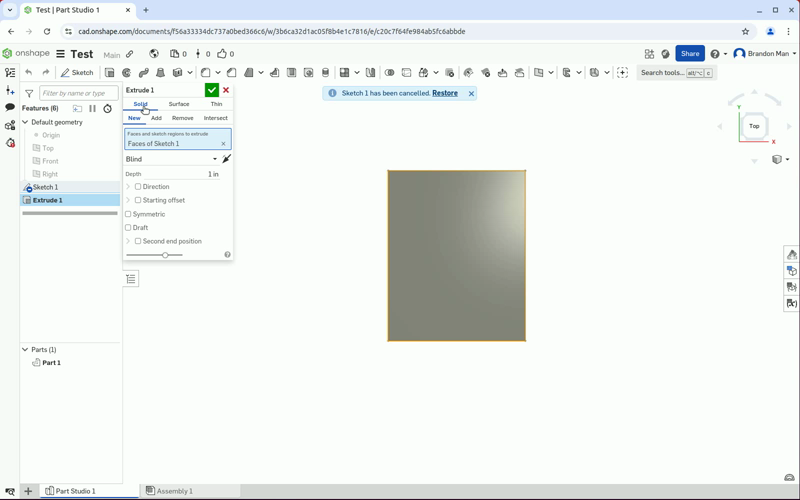
click(143, 106)
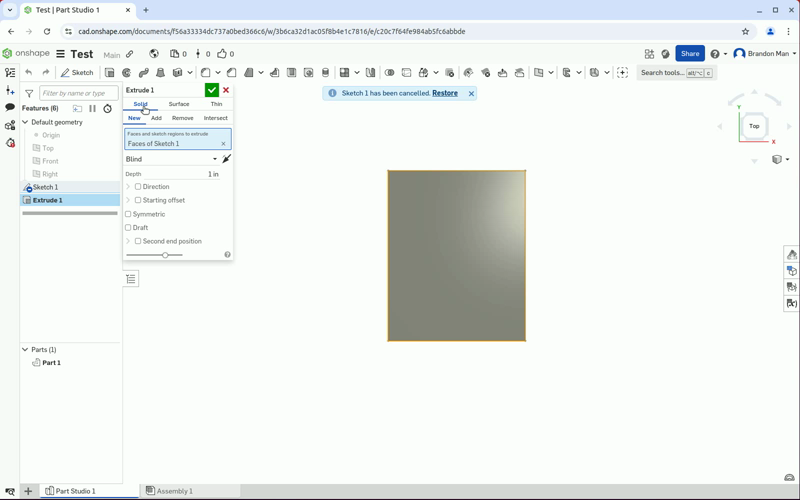
mouse_move(137, 120)
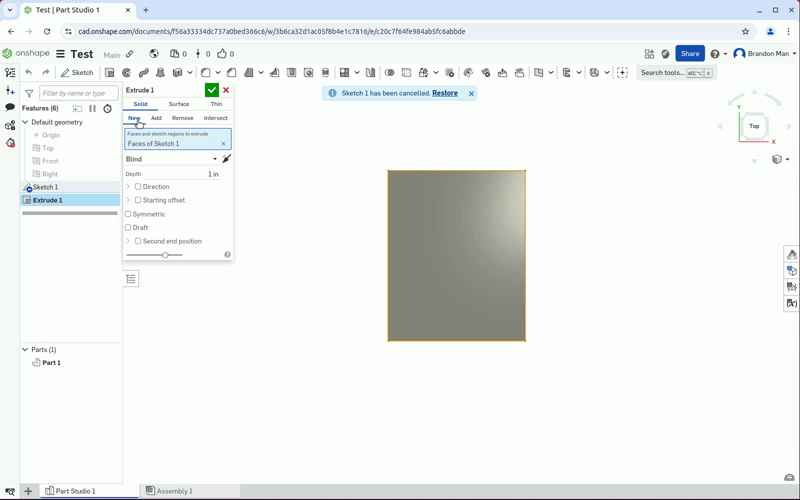
click(137, 120)
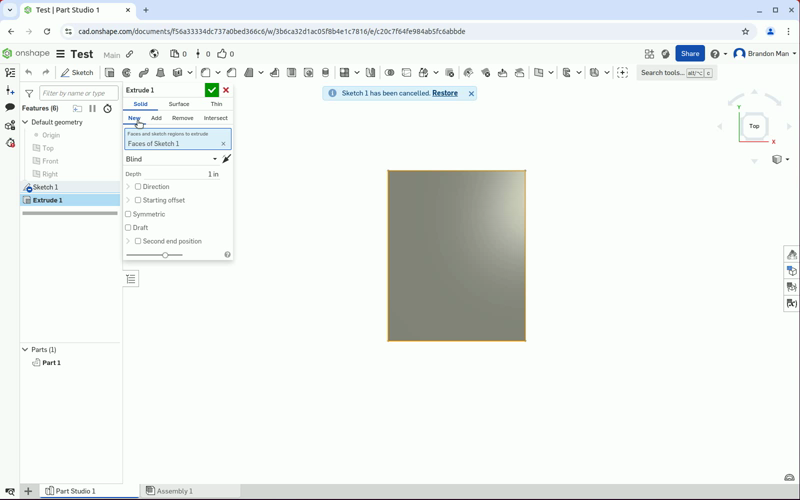
key(tab, 4)
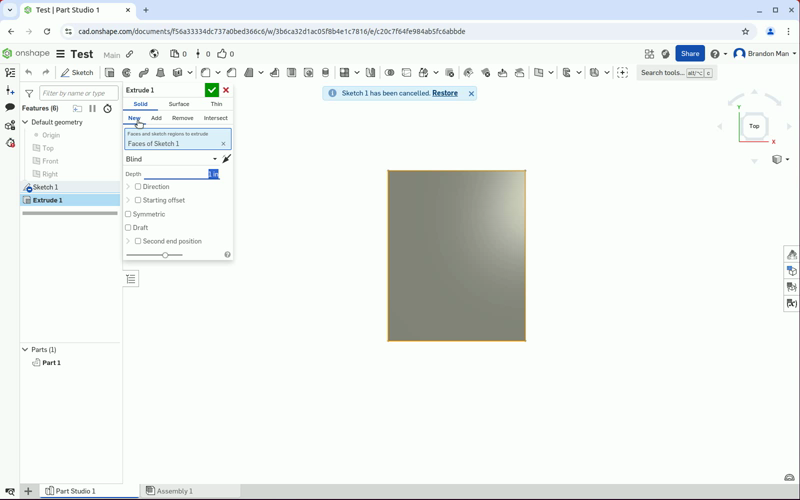
text(16.609)
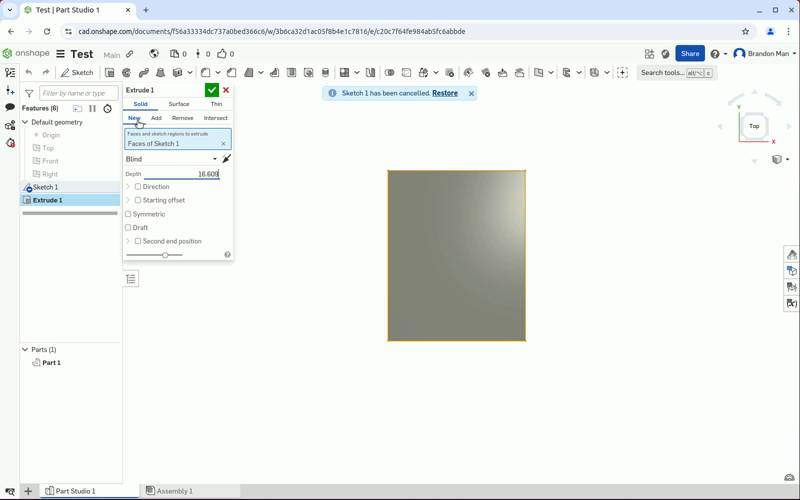
key(enter)
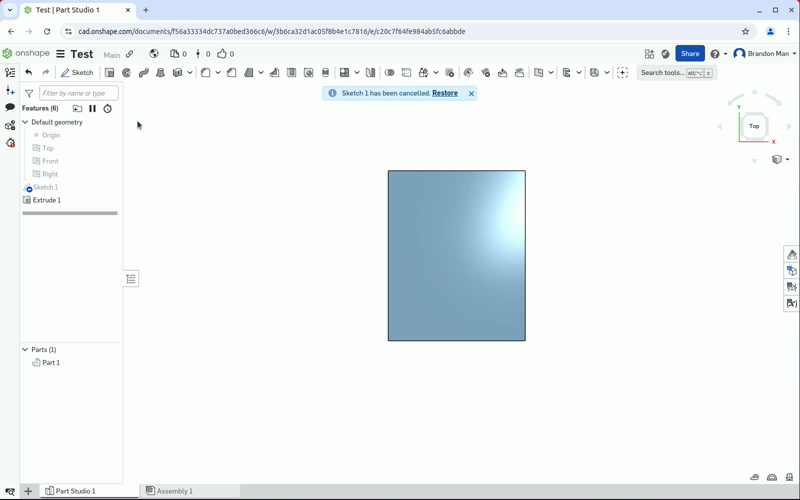
key(shift+h)
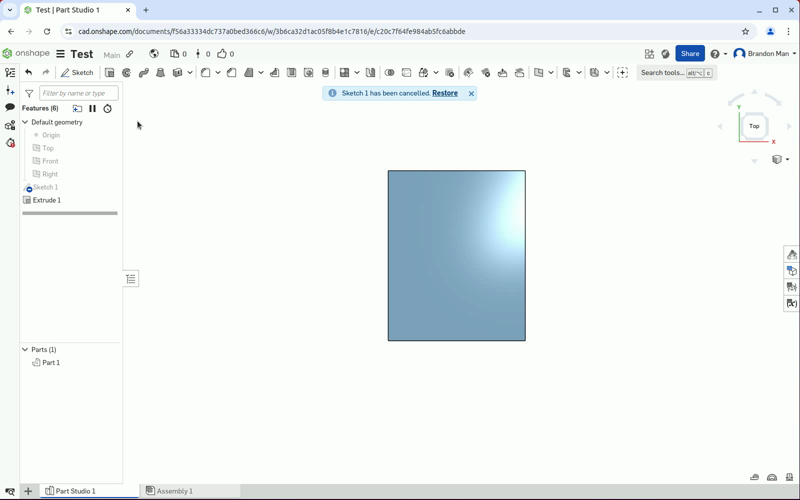
key(shift+h)
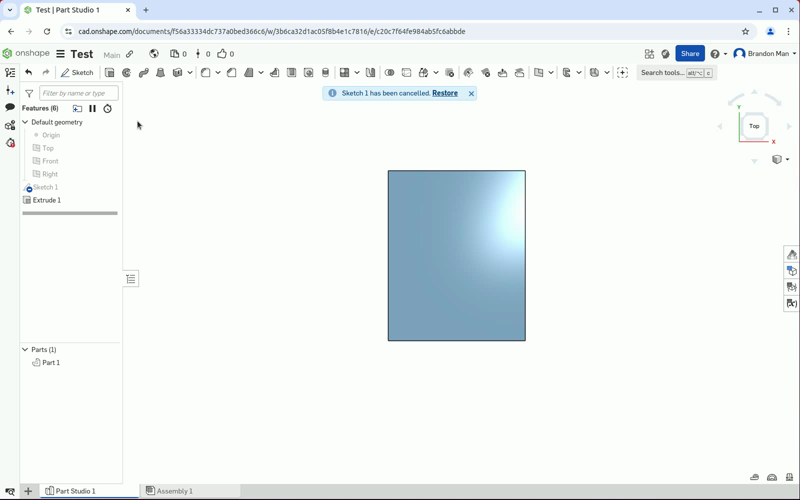
mouse_move(73, 189)
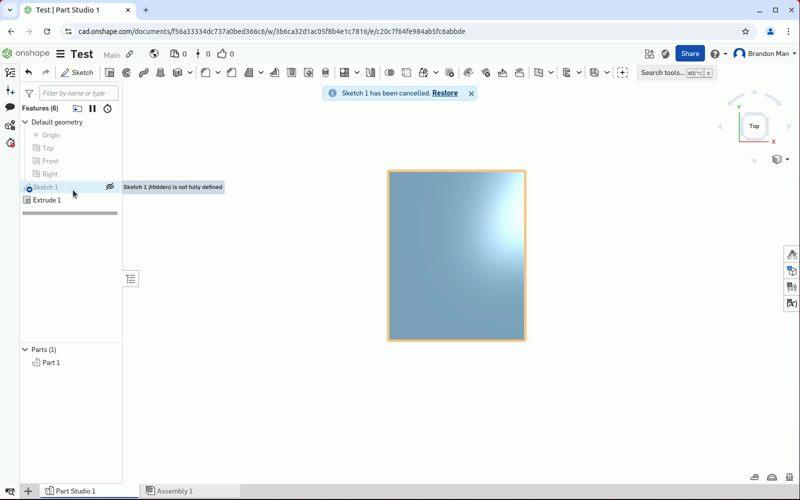
click(73, 189)
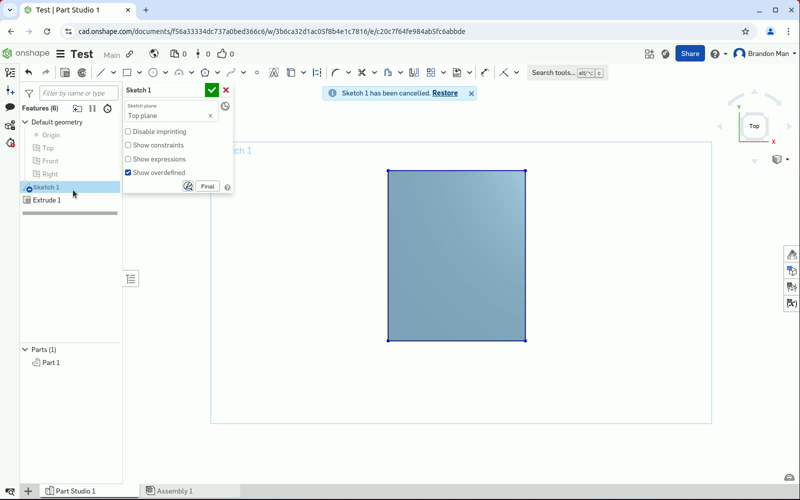
mouse_move(229, 92)
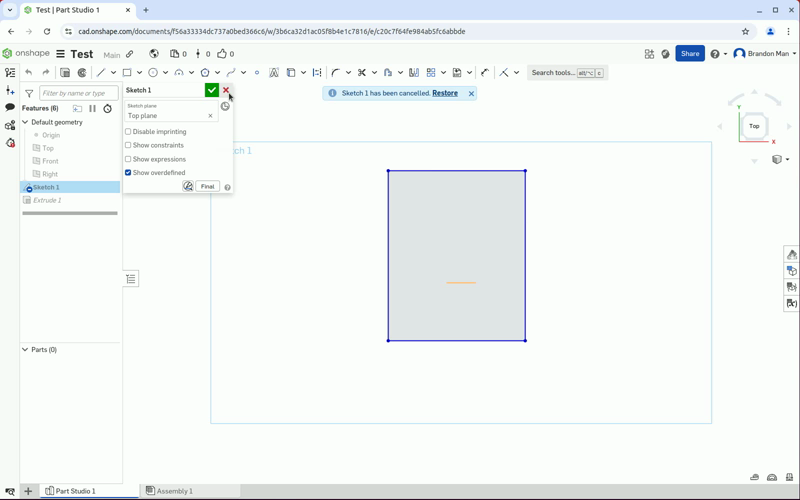
click(229, 92)
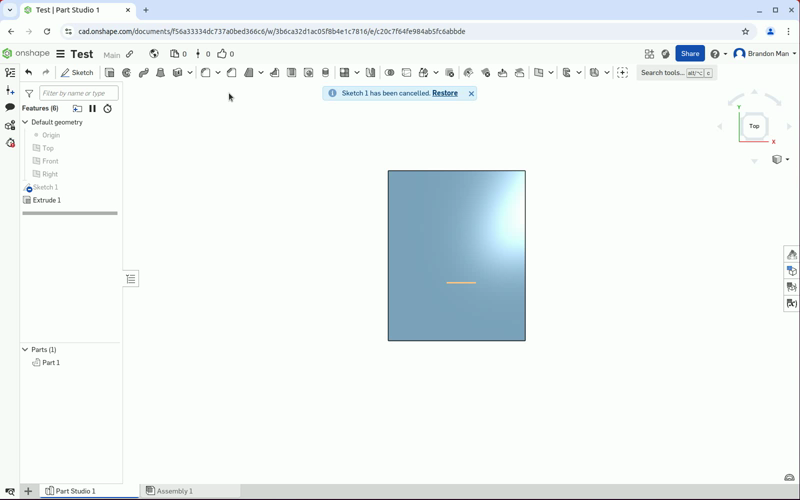
mouse_move(541, 75)
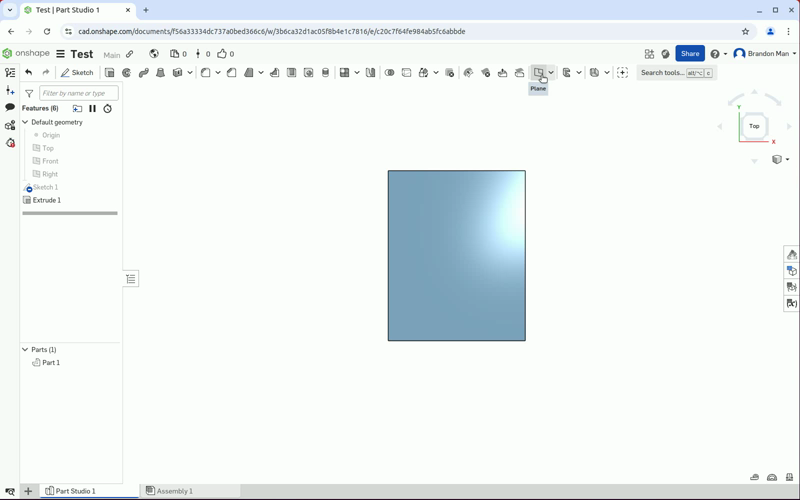
click(541, 75)
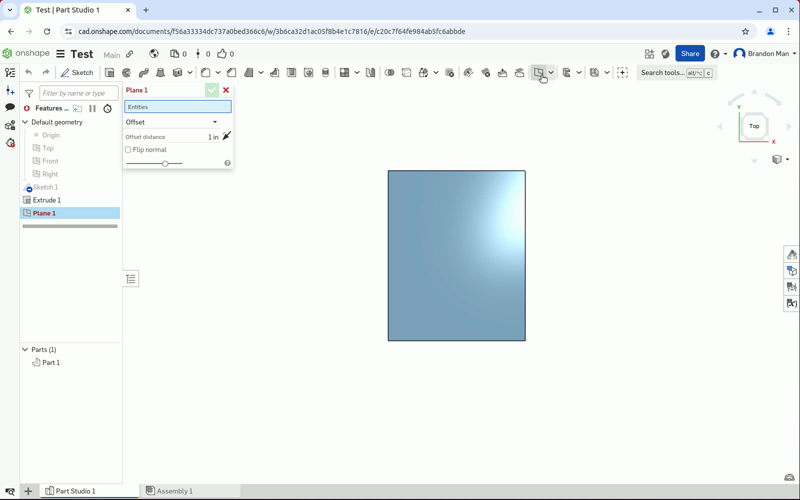
mouse_move(73, 150)
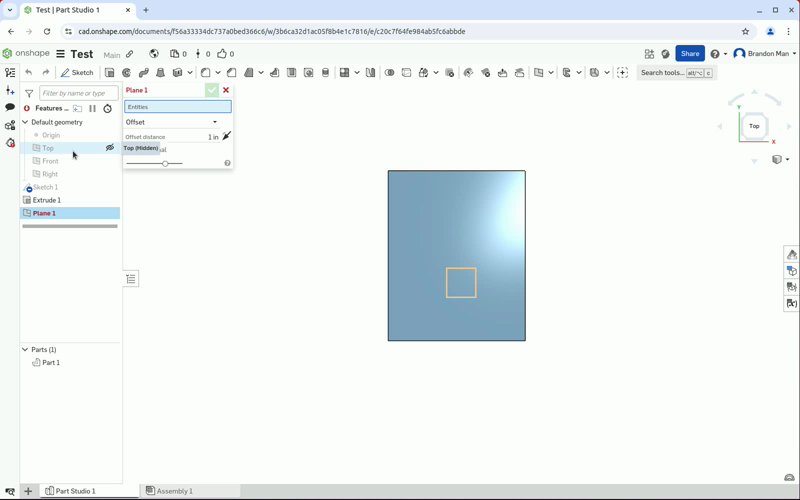
click(73, 150)
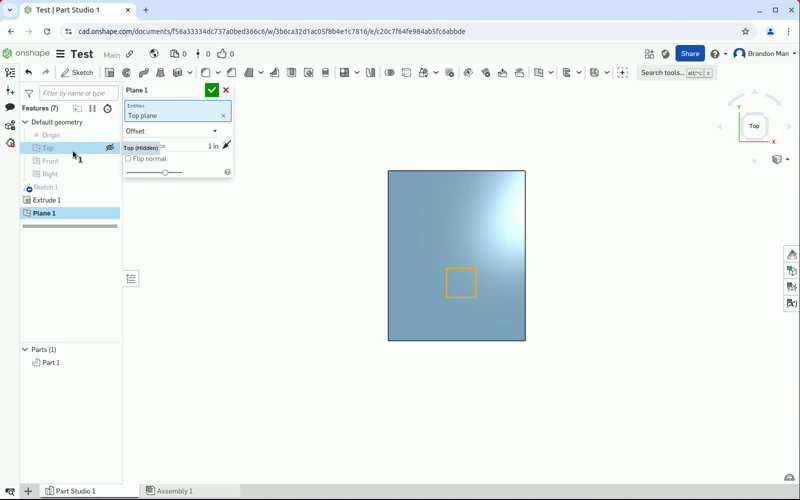
key(tab, 2)
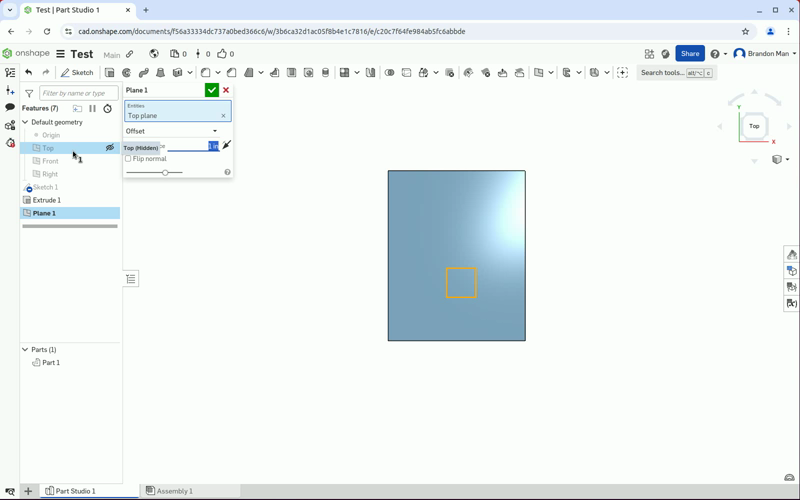
text(16.607)
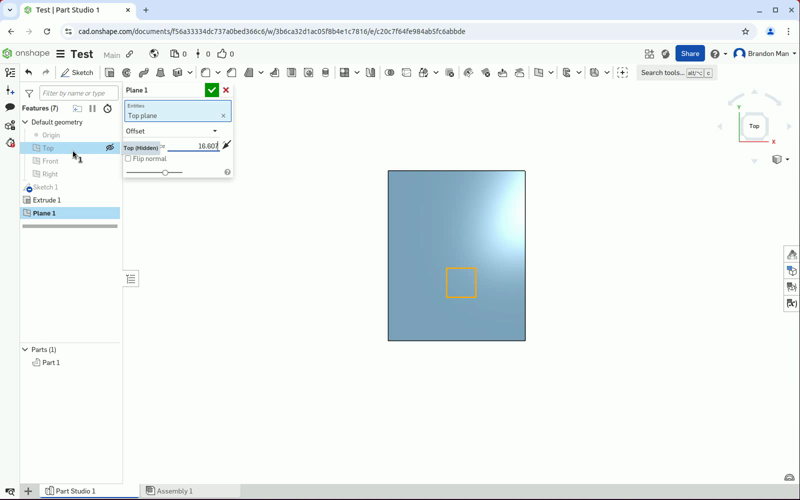
key(enter, 2)
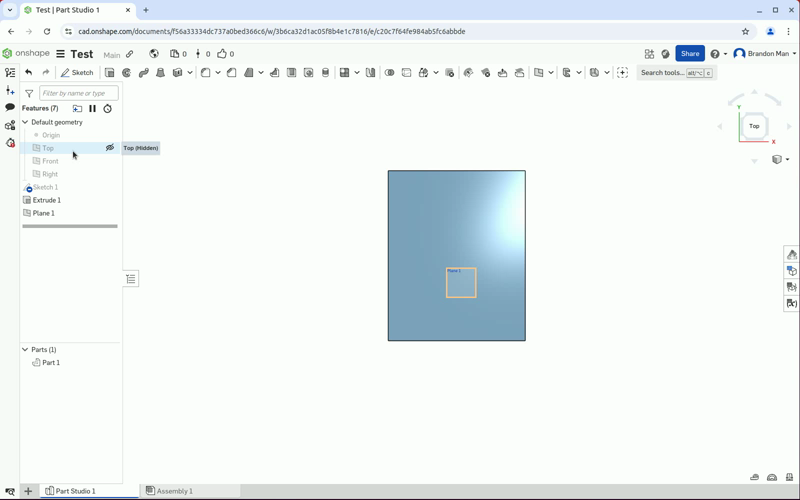
key(shift+s)
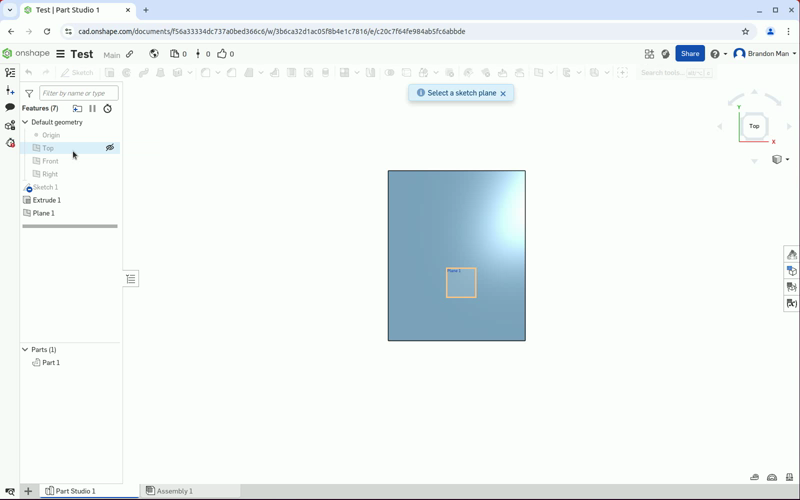
mouse_move(73, 215)
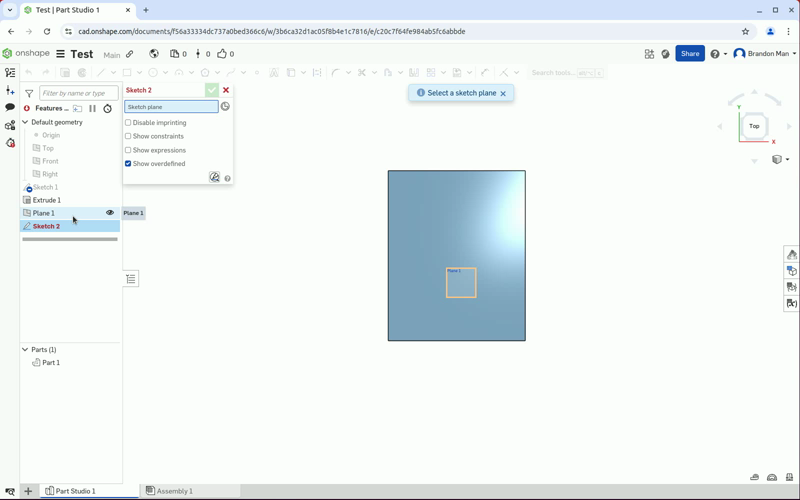
click(73, 215)
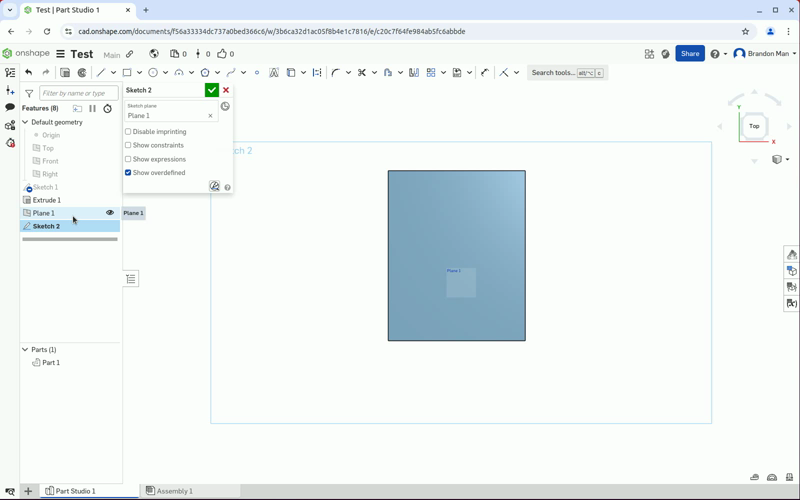
mouse_move(73, 352)
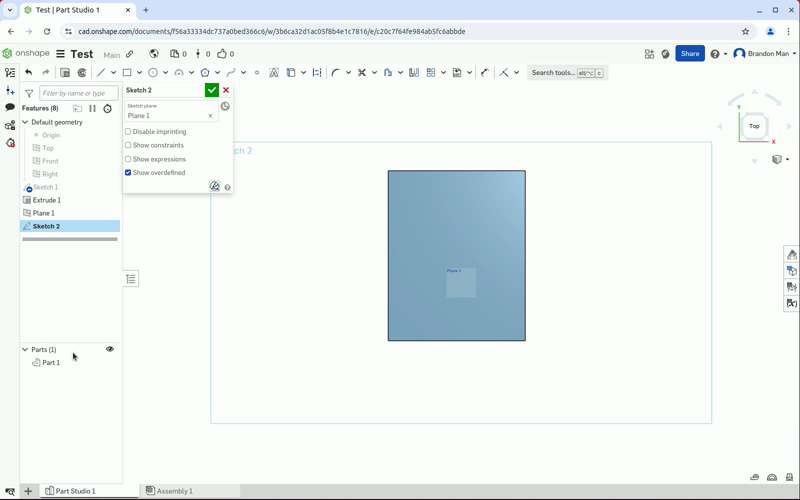
key(y)
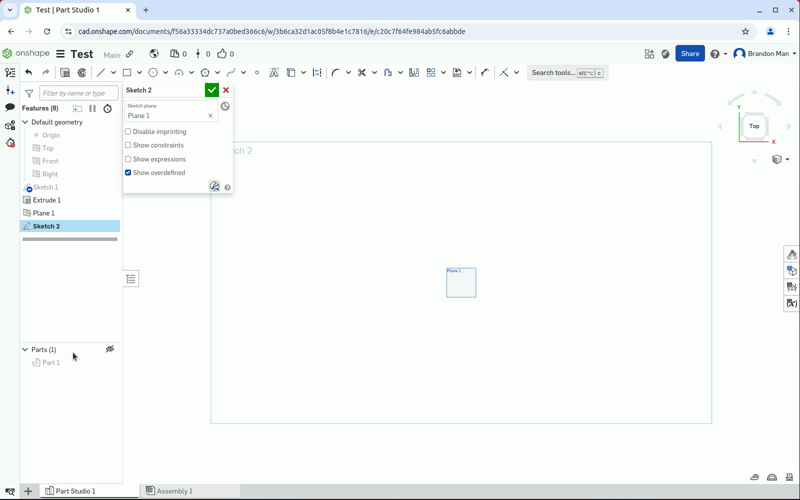
key(l)
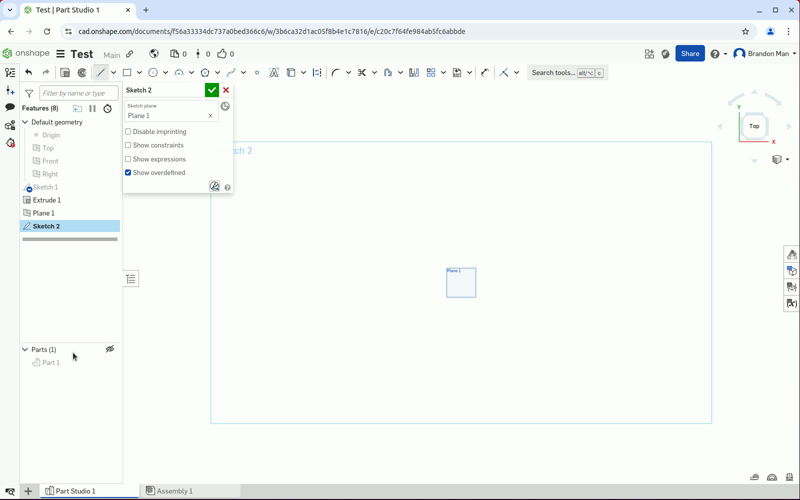
key_down(shift)
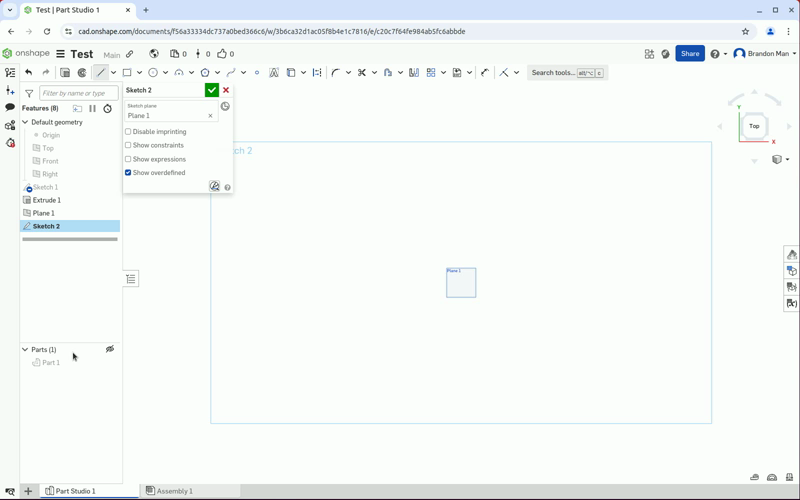
mouse_move(401, 326)
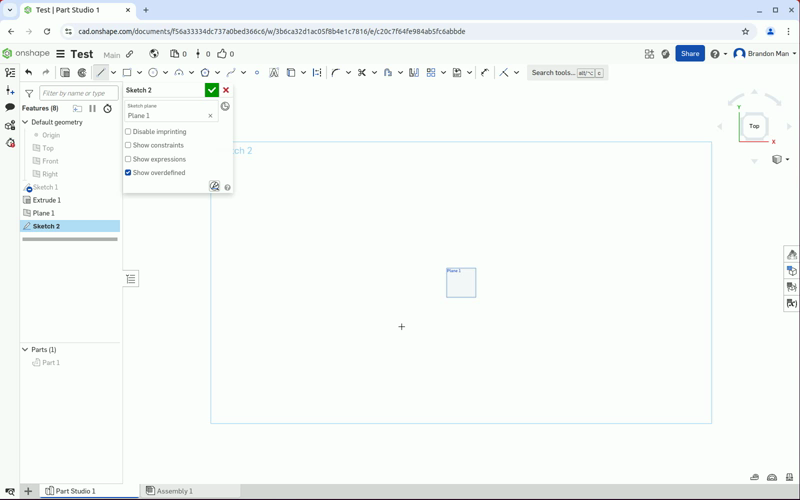
click(401, 326)
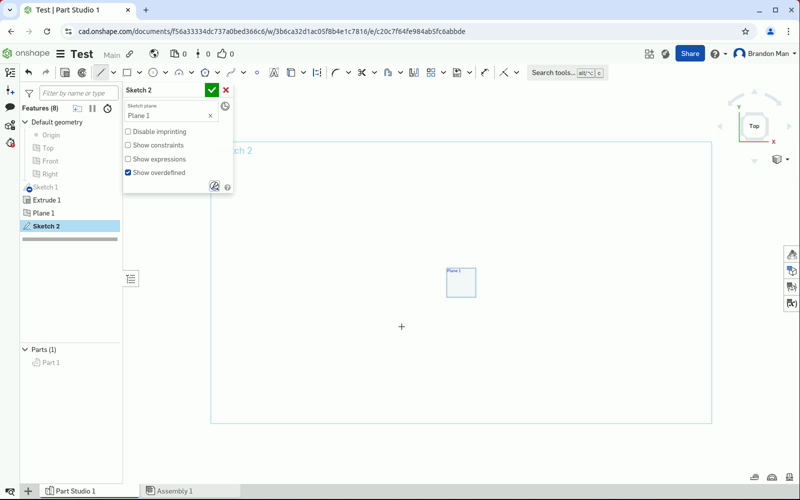
key_up(shift)
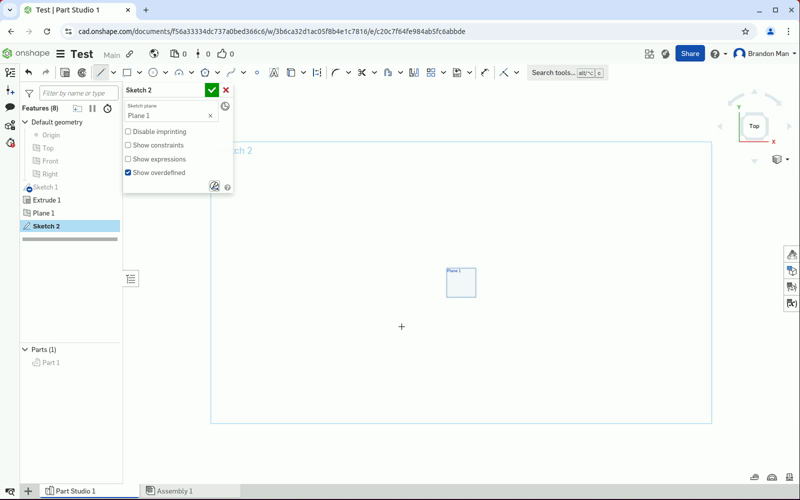
key_down(shift)
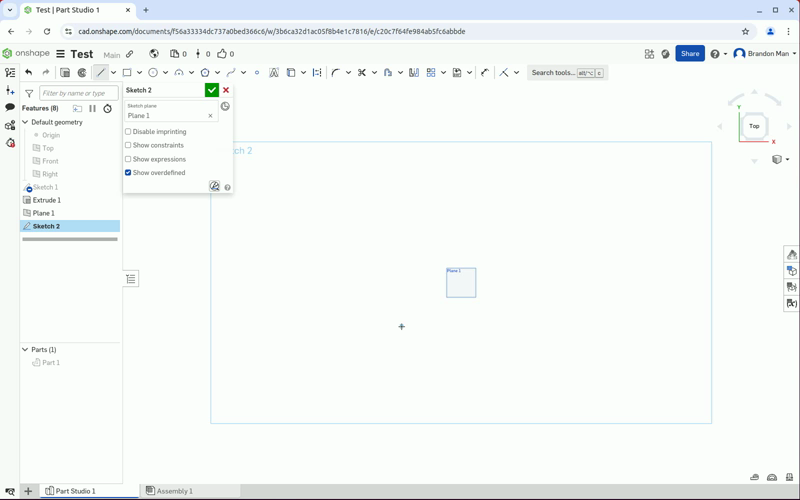
mouse_move(431, 326)
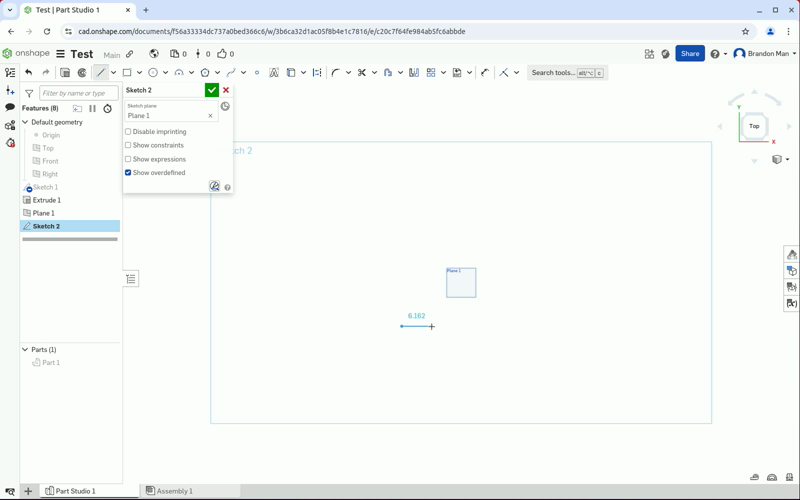
mouse_move(441, 326)
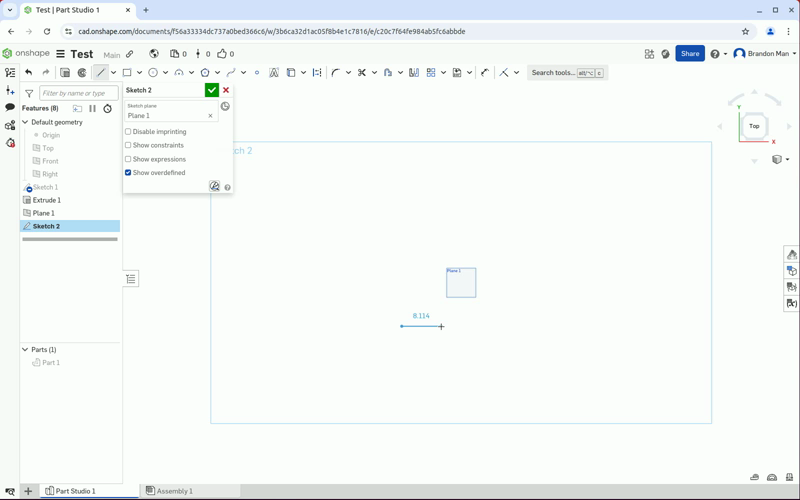
click(441, 326)
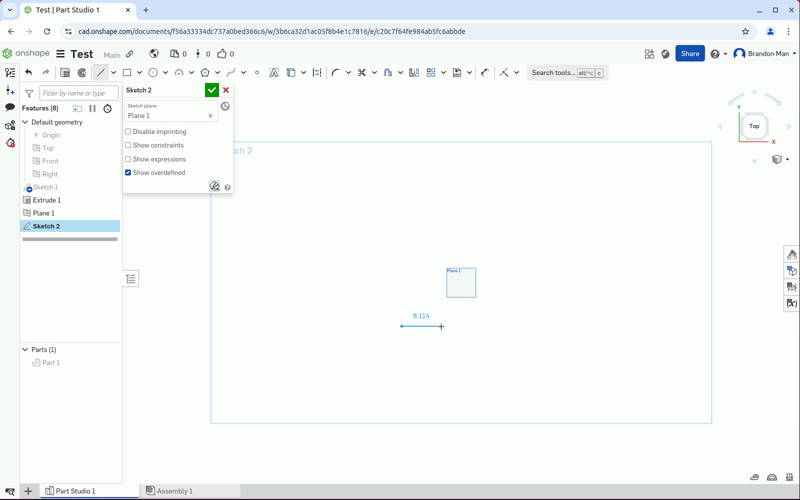
key_up(shift)
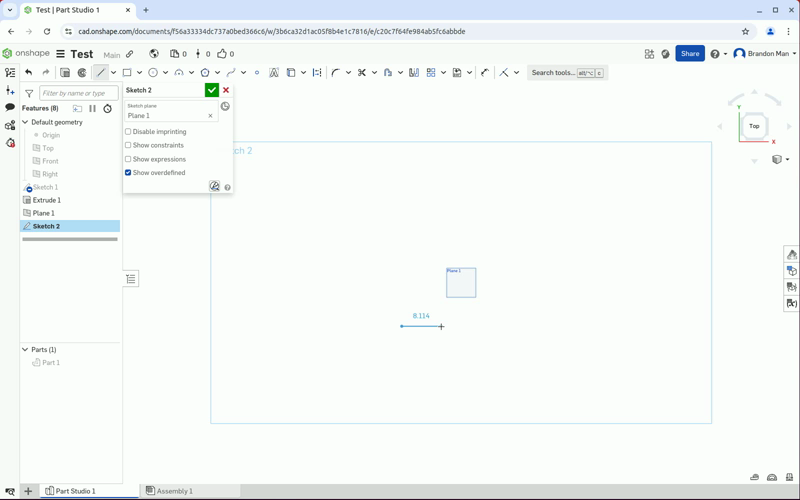
key_down(shift)
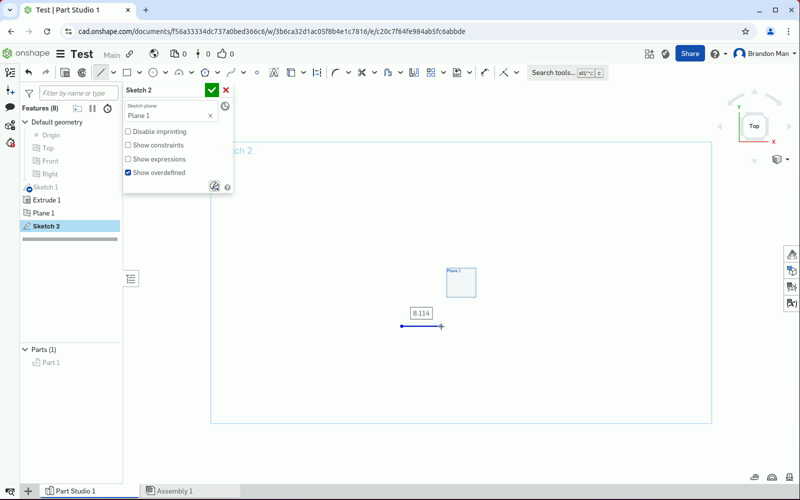
mouse_move(441, 183)
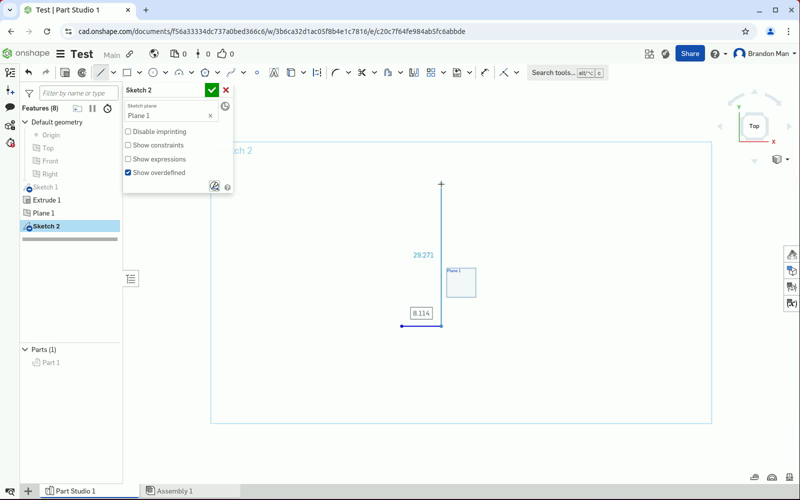
click(441, 183)
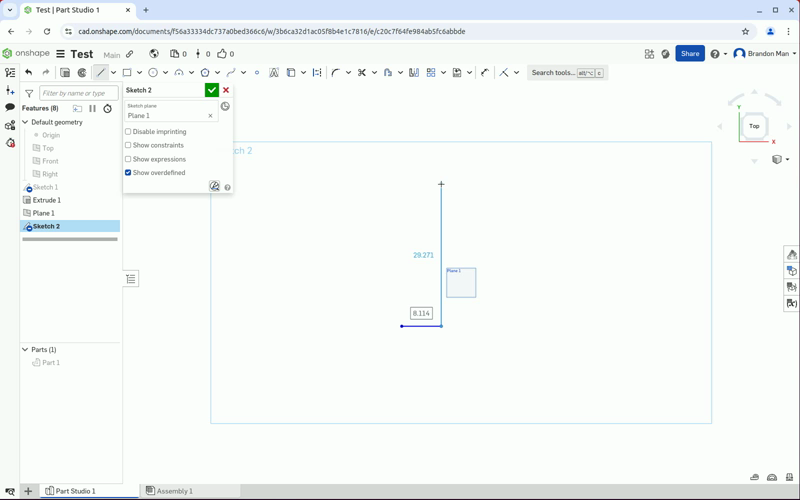
key_up(shift)
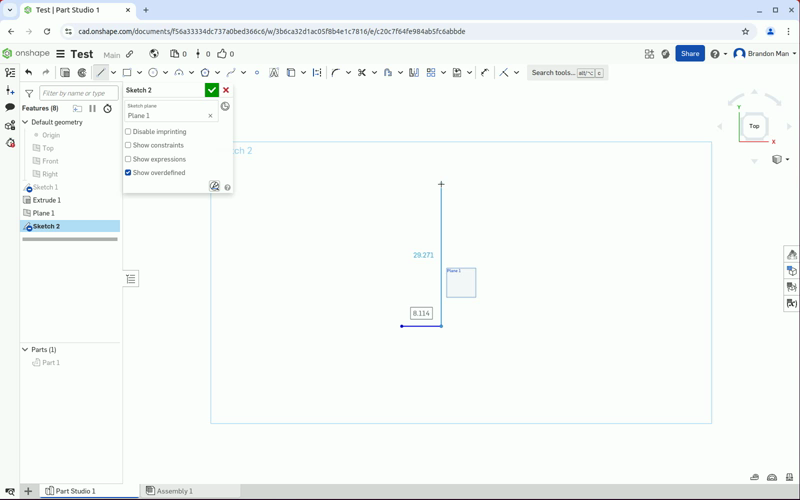
key_down(shift)
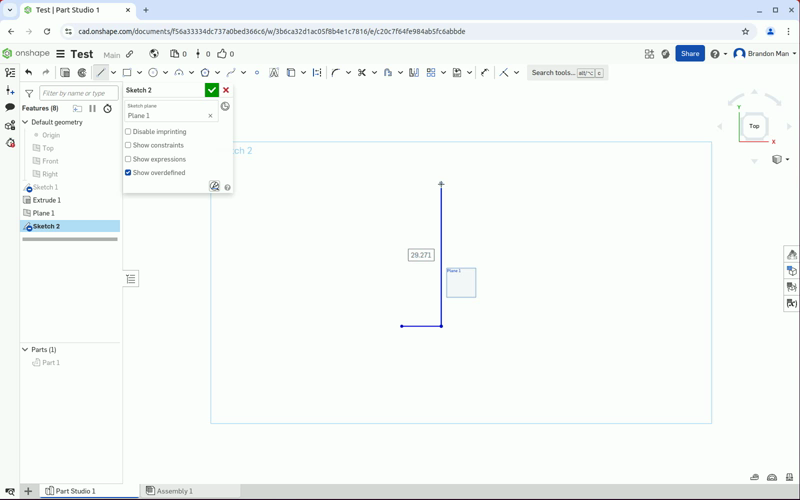
mouse_move(471, 183)
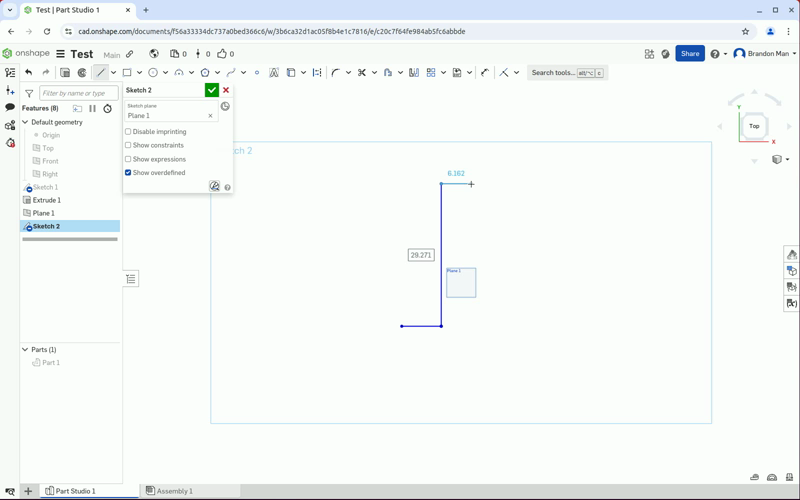
mouse_move(401, 183)
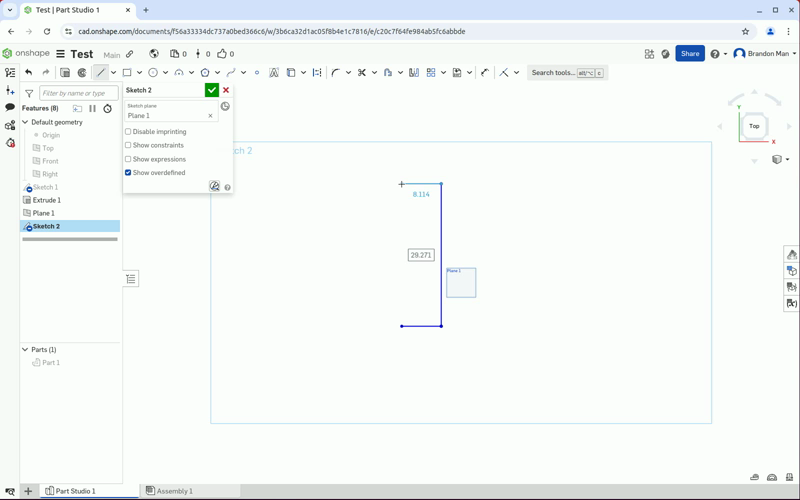
click(401, 183)
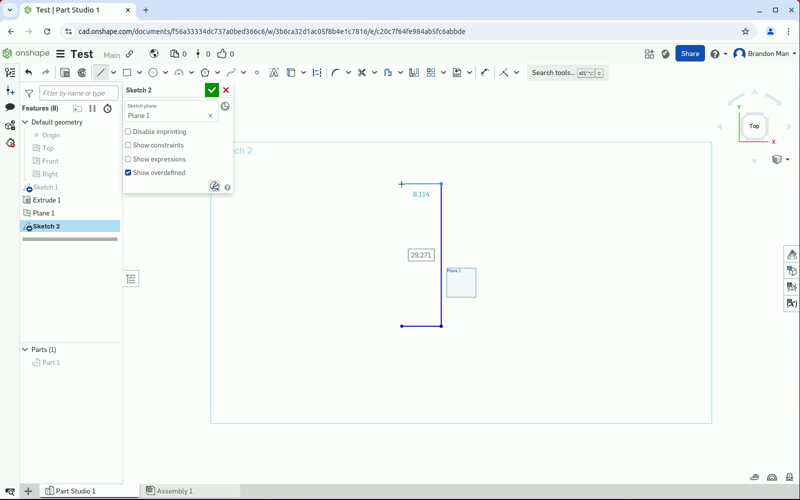
key_up(shift)
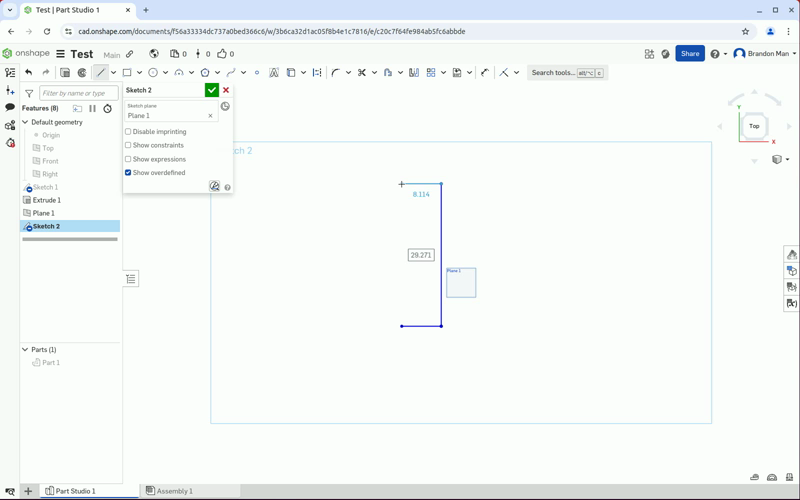
key_down(shift)
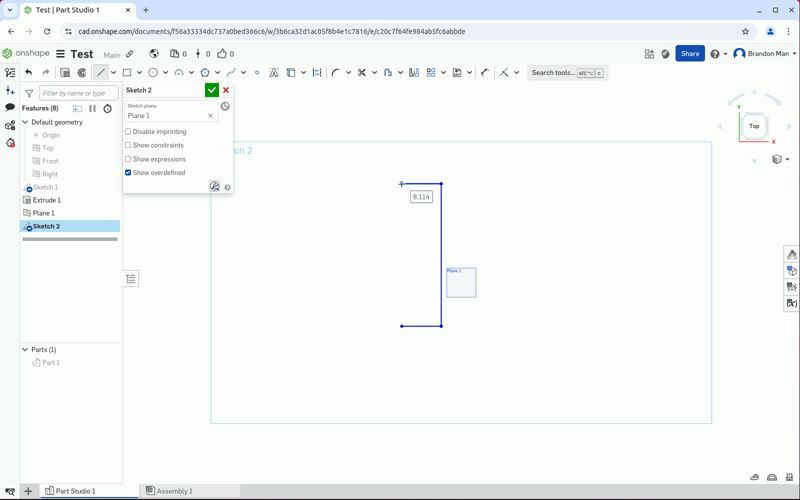
mouse_move(401, 326)
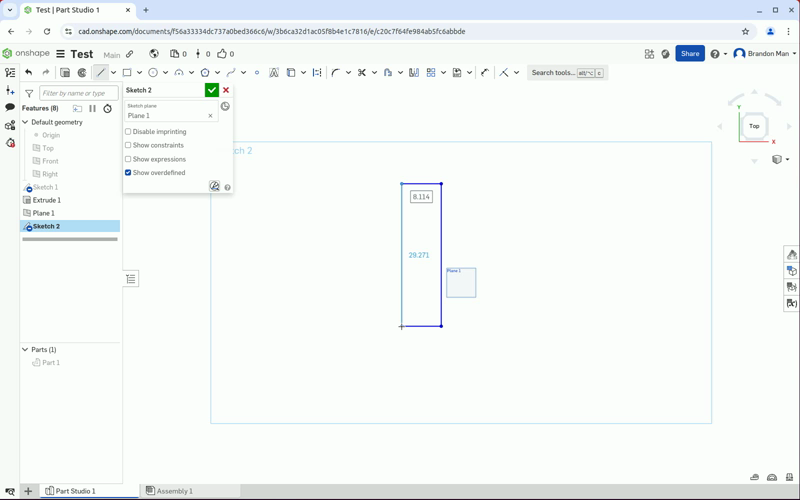
key_up(shift)
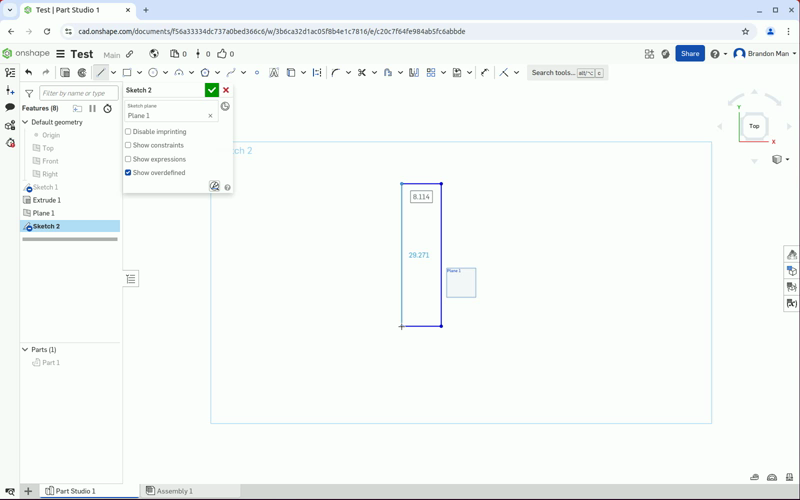
click(401, 326)
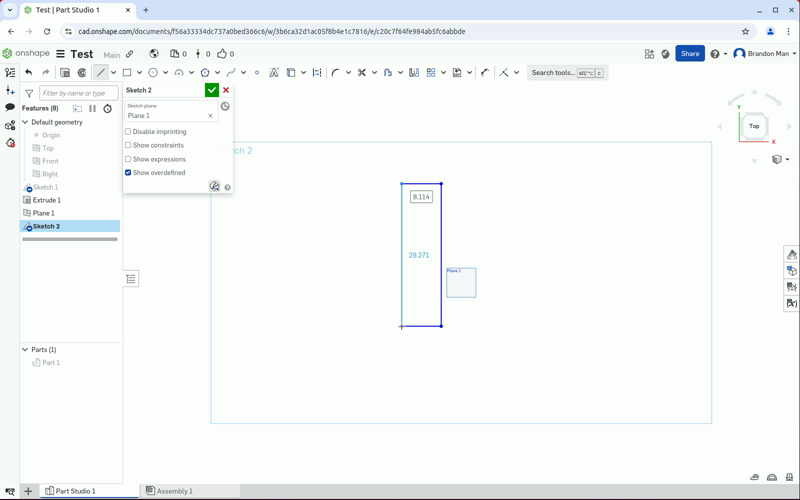
key(esc)
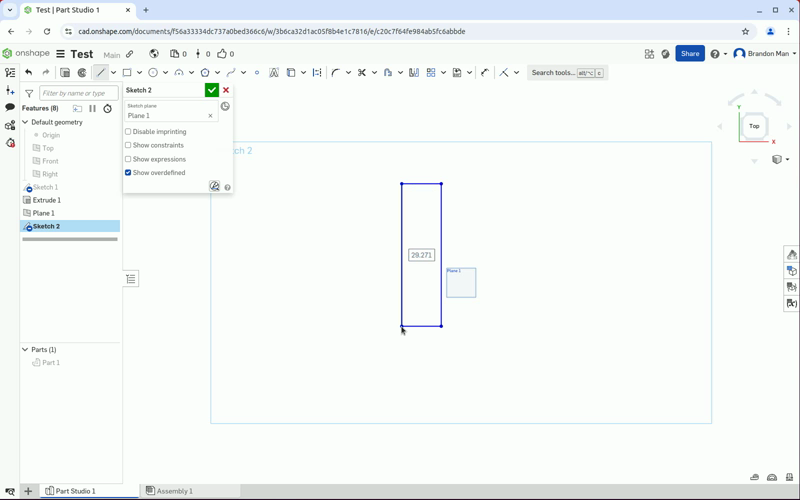
mouse_move(427, 234)
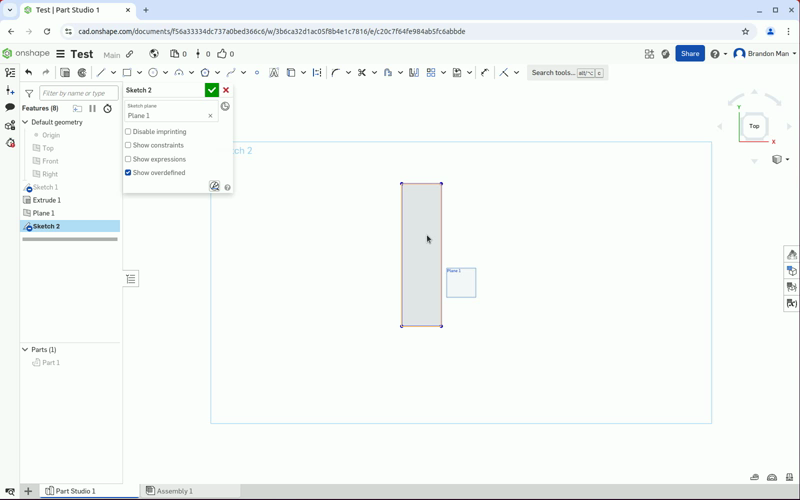
click(427, 234)
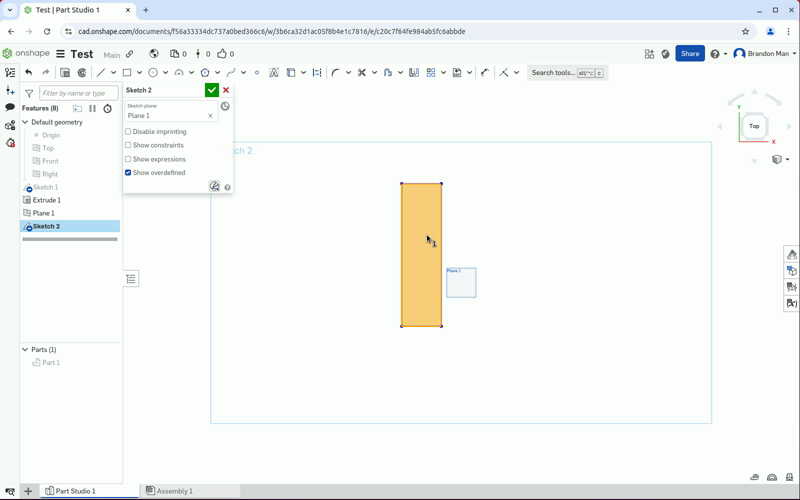
mouse_move(73, 352)
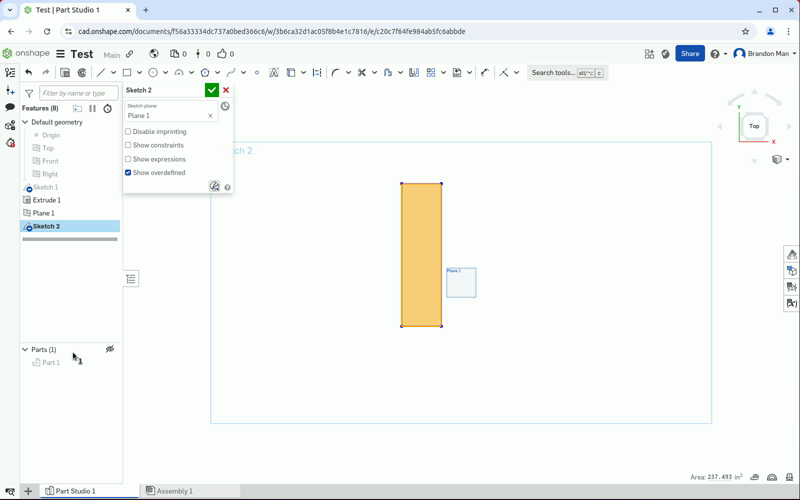
key(shift+y)
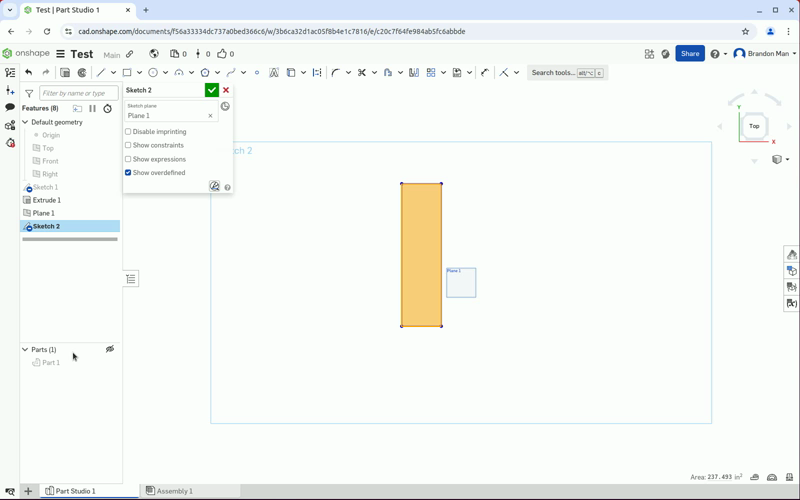
key(shift+e)
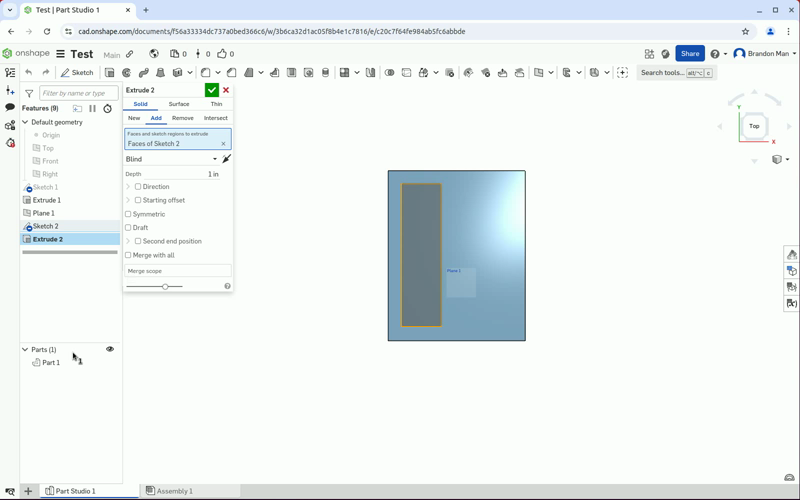
mouse_move(143, 106)
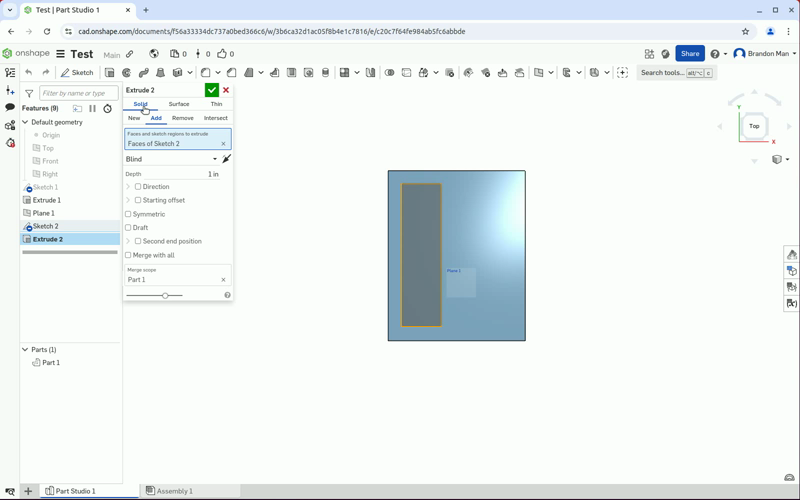
click(143, 106)
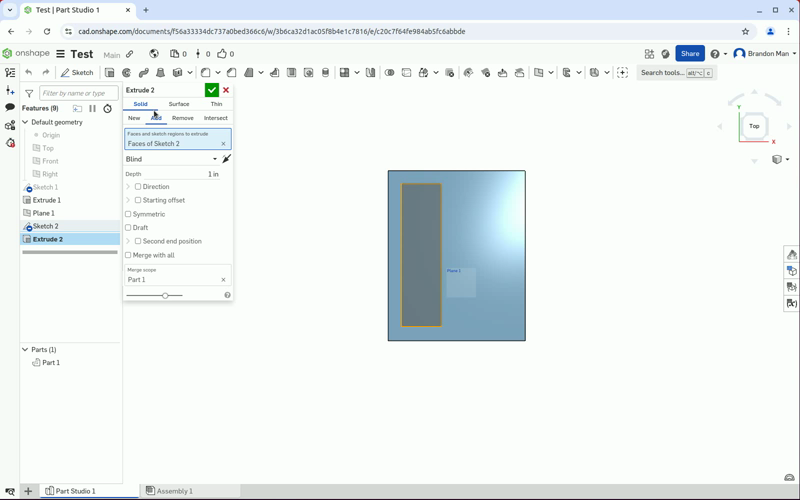
mouse_move(186, 120)
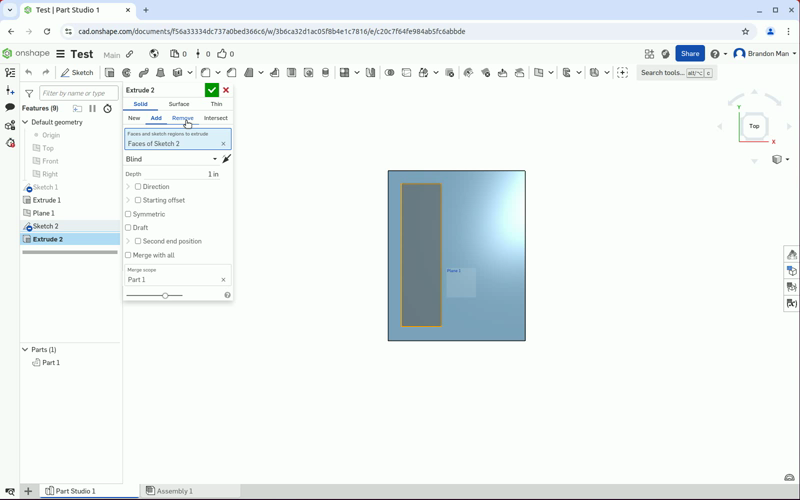
click(186, 120)
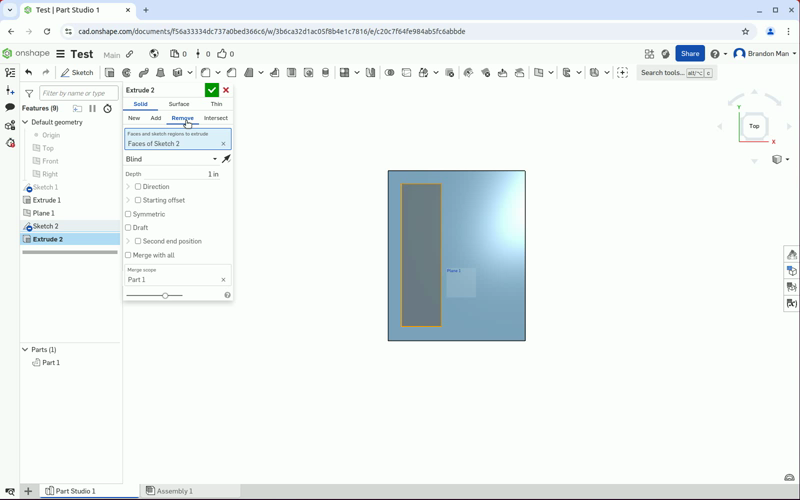
key(tab, 4)
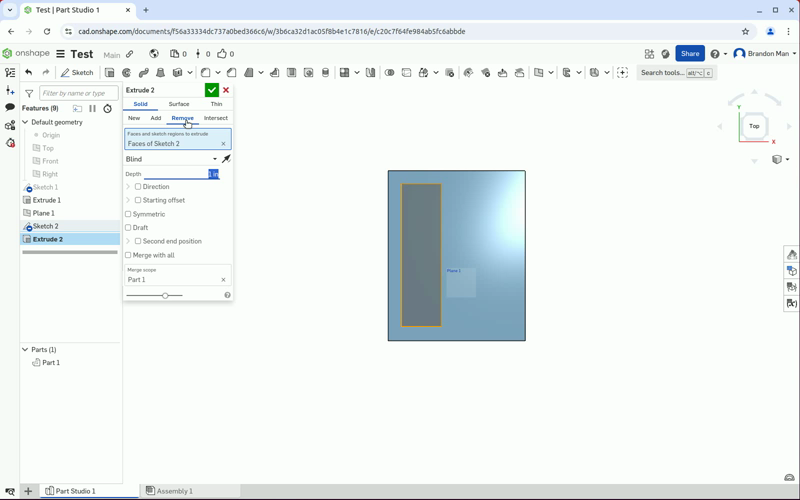
text(14.683)
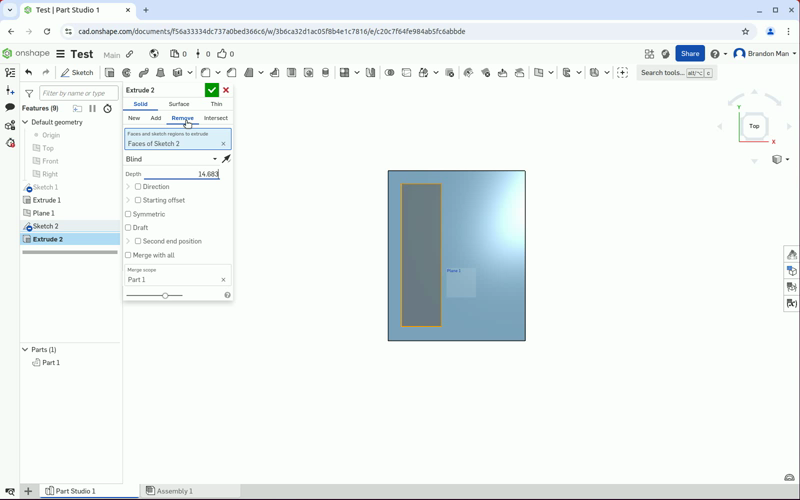
key(tab, 6)
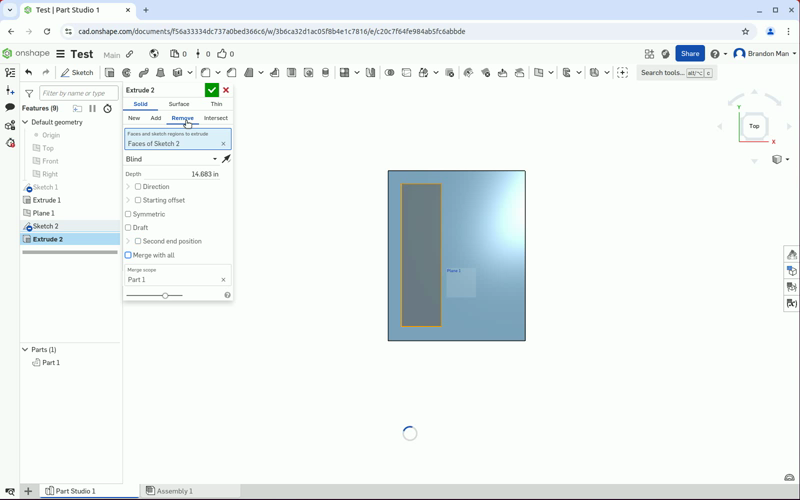
key(space)
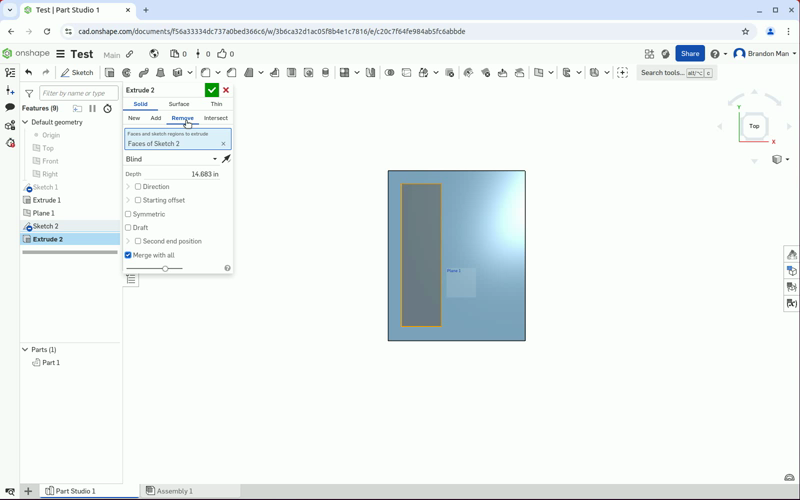
key(enter)
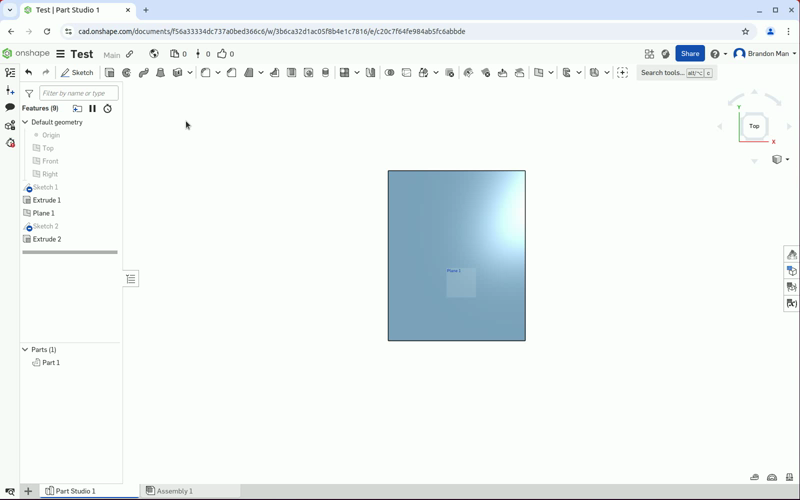
key(shift+h)
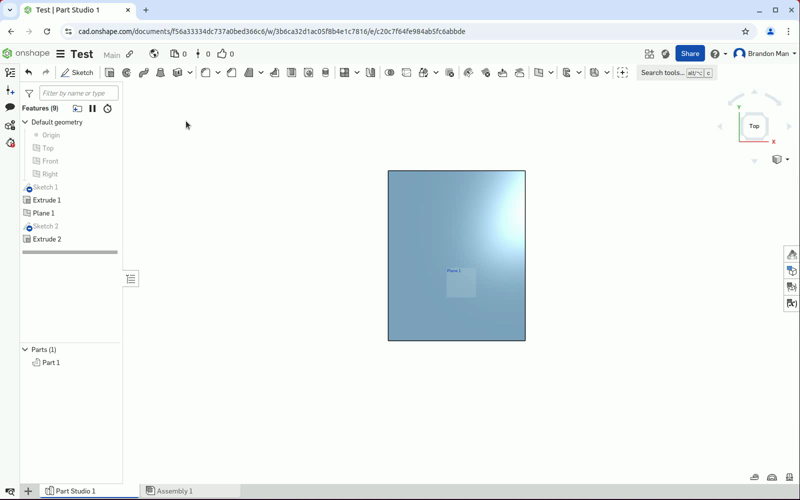
key(shift+h)
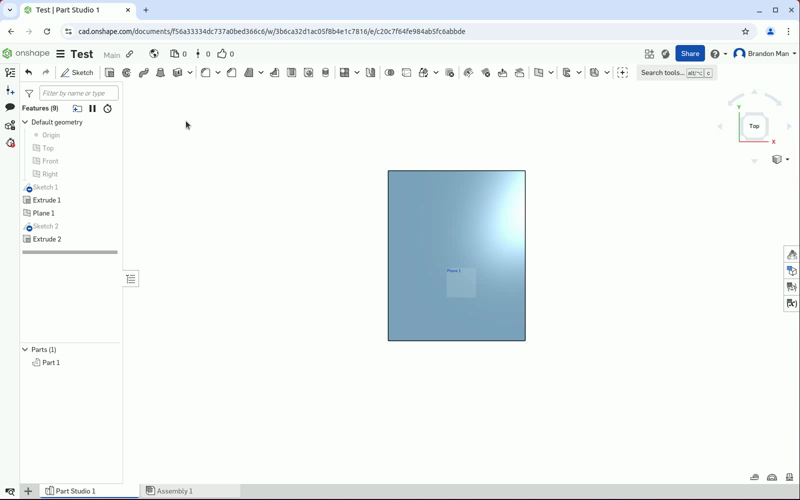
mouse_move(73, 189)
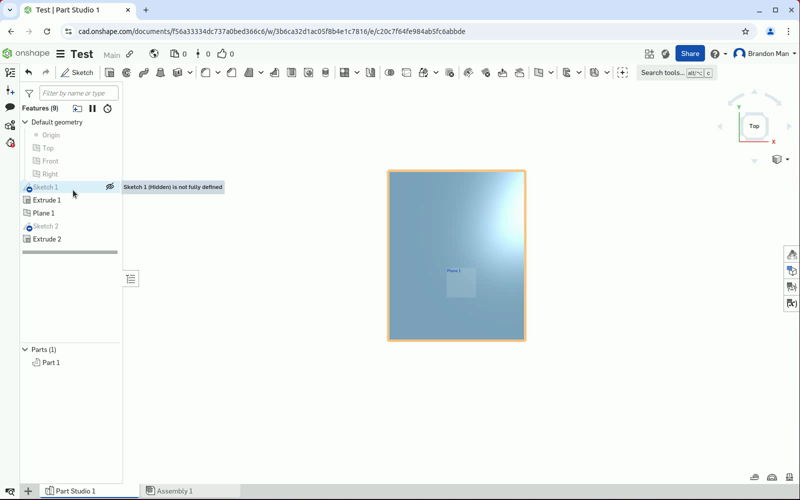
click(73, 189)
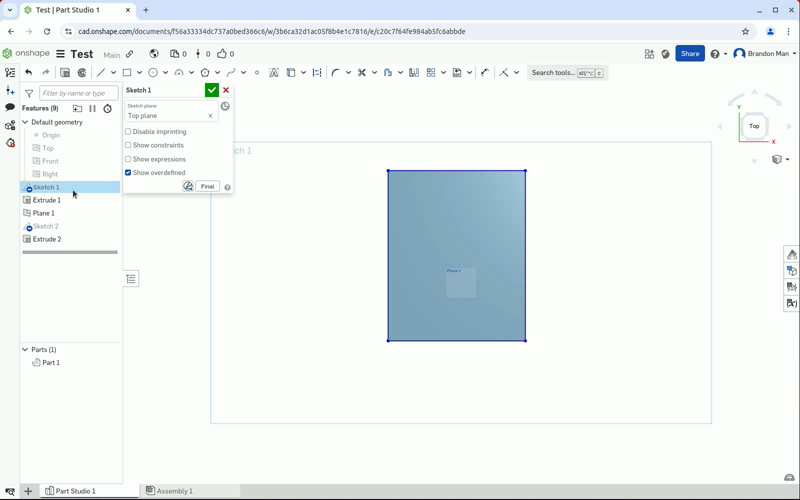
mouse_move(229, 92)
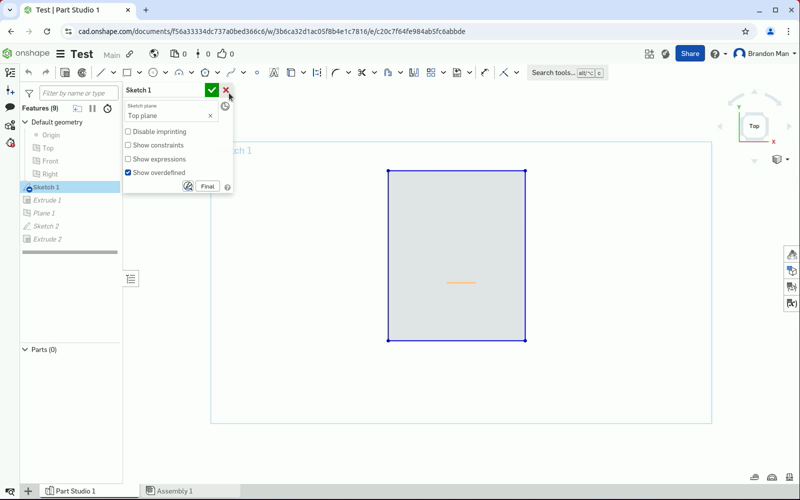
click(229, 92)
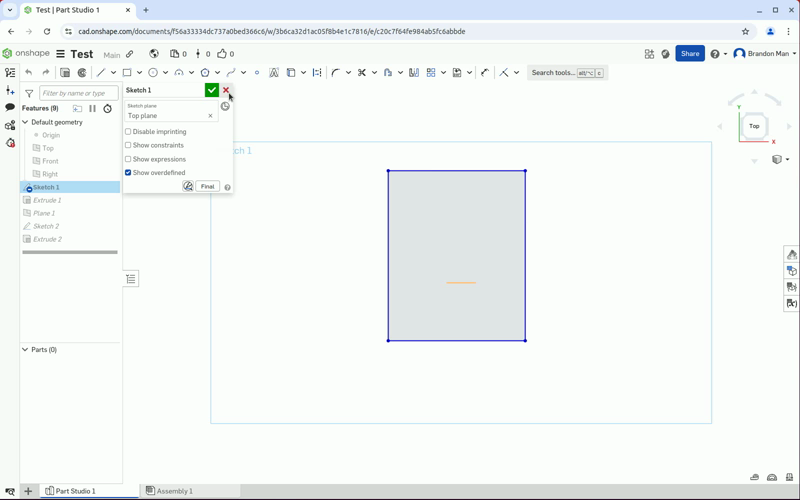
key(shift+s)
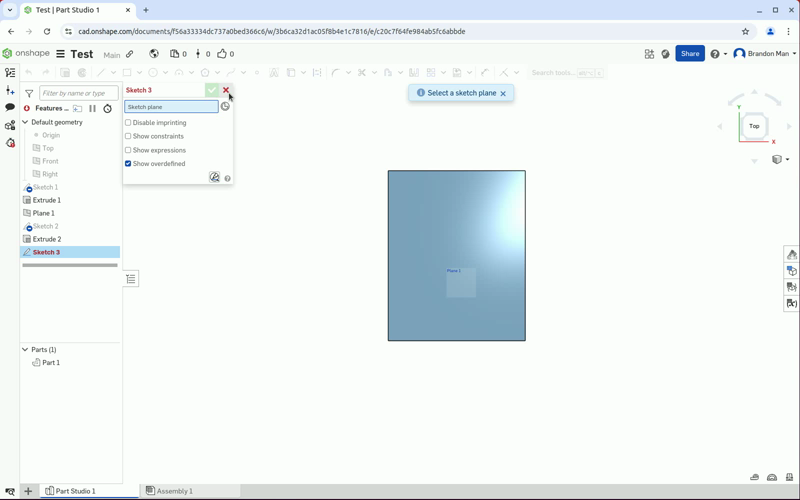
mouse_move(73, 215)
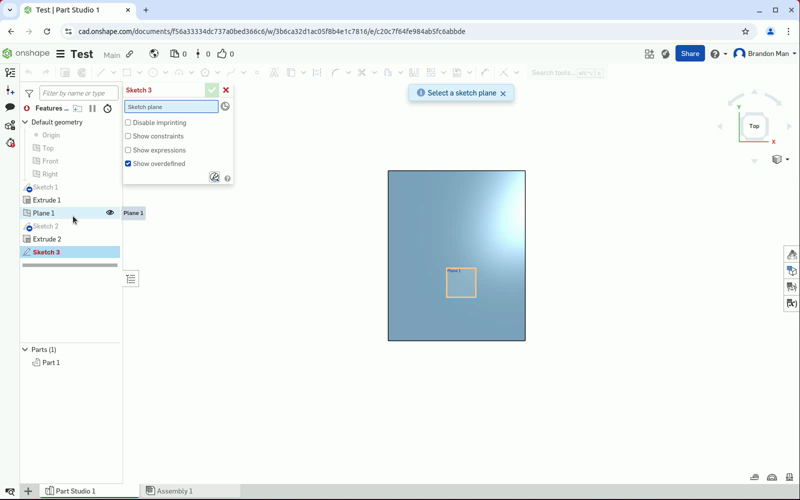
click(73, 215)
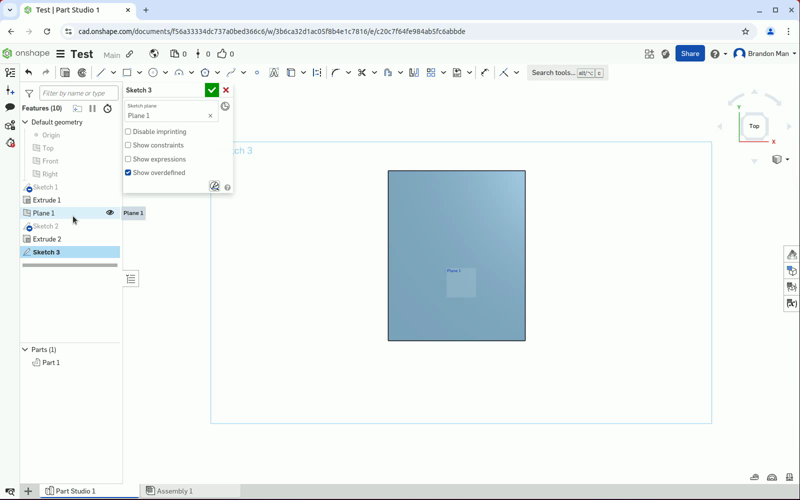
mouse_move(73, 352)
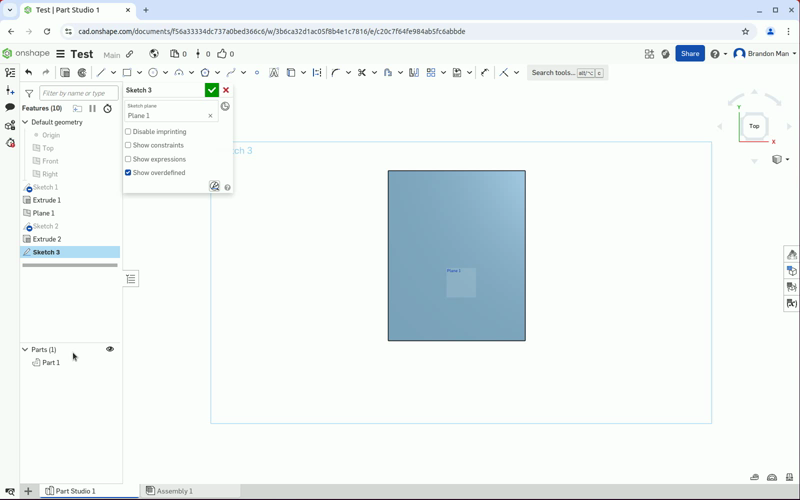
key(y)
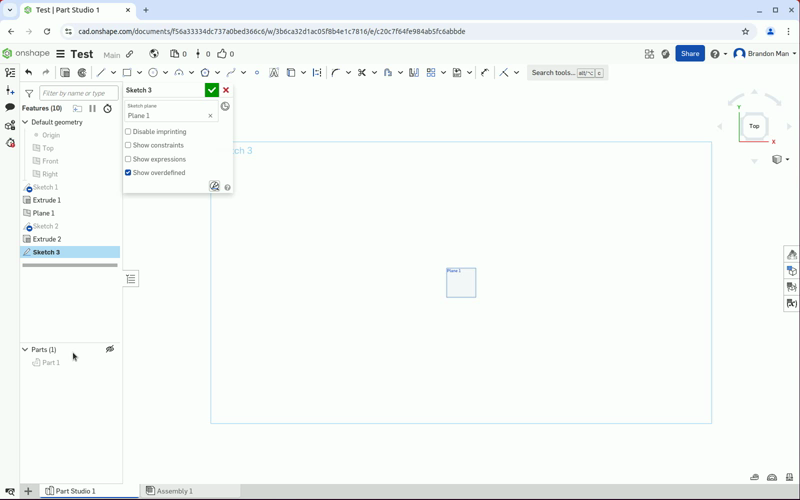
key(l)
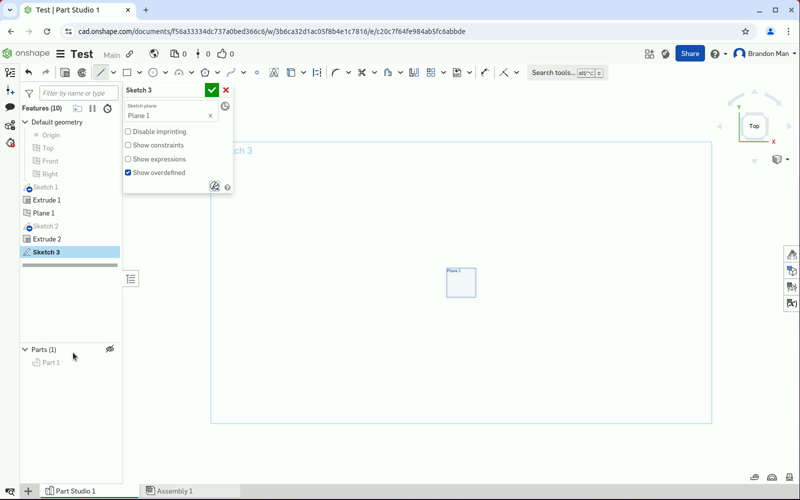
key_down(shift)
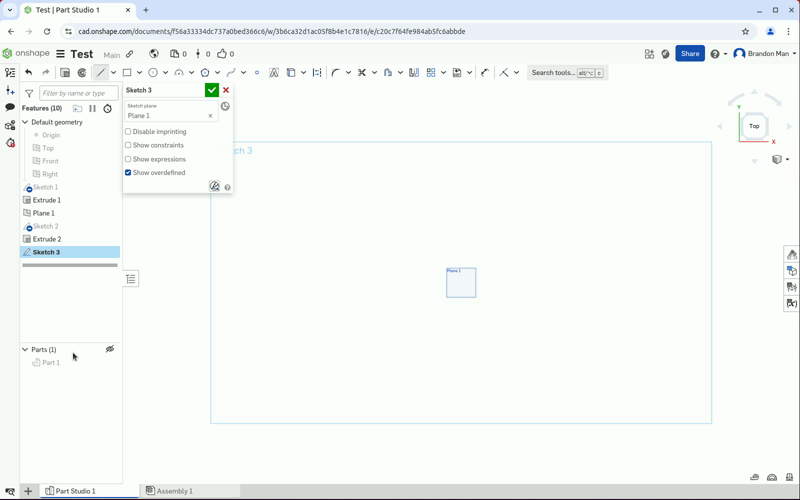
mouse_move(466, 326)
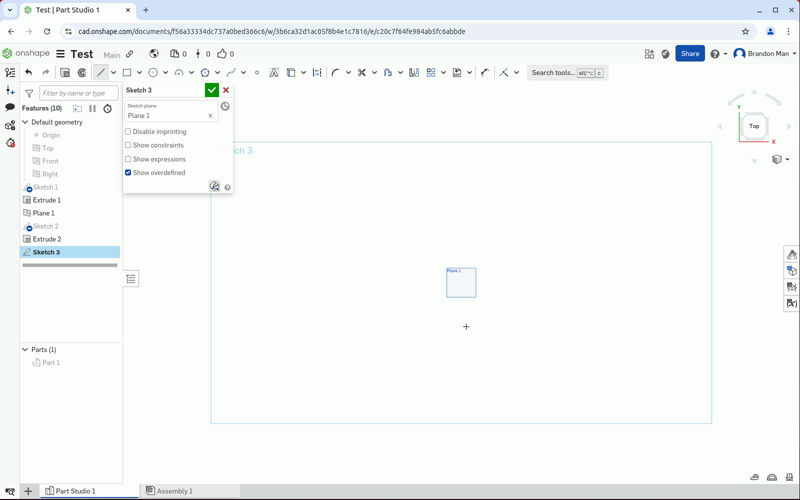
click(466, 326)
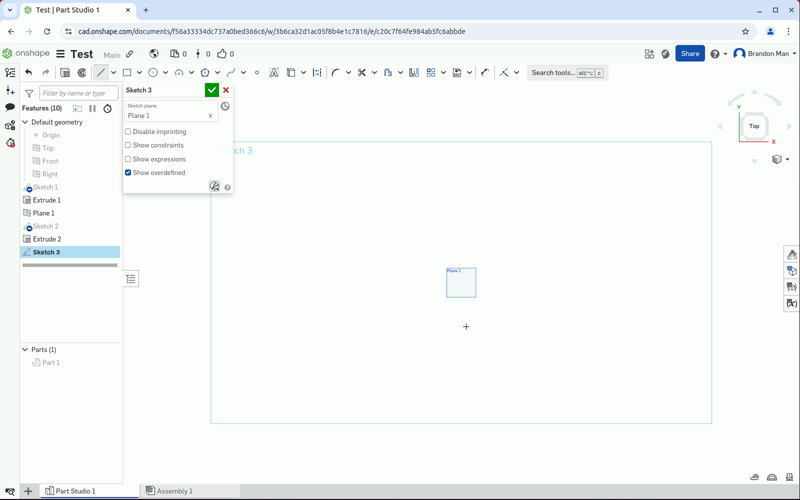
key_up(shift)
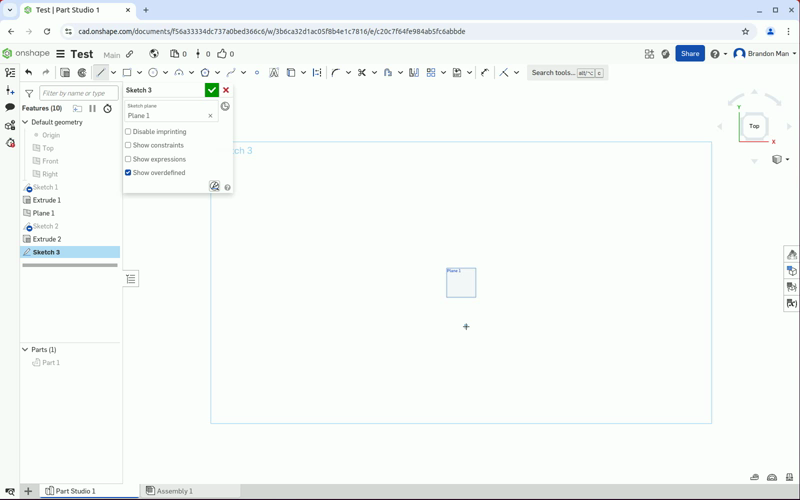
key_down(shift)
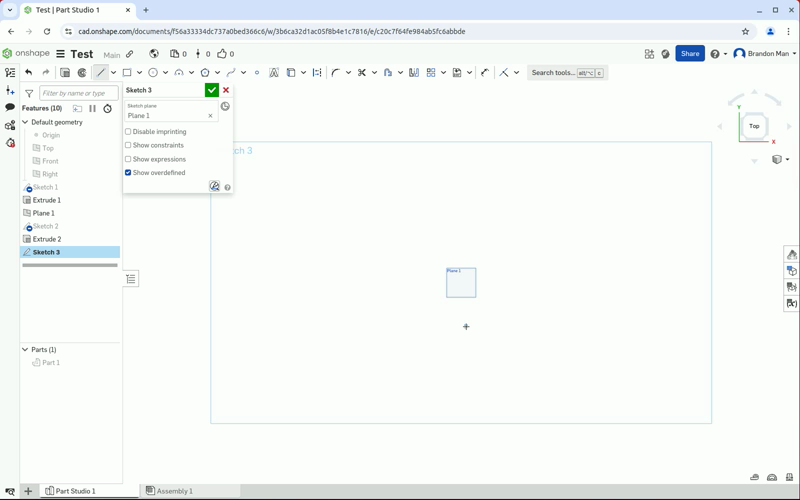
mouse_move(496, 326)
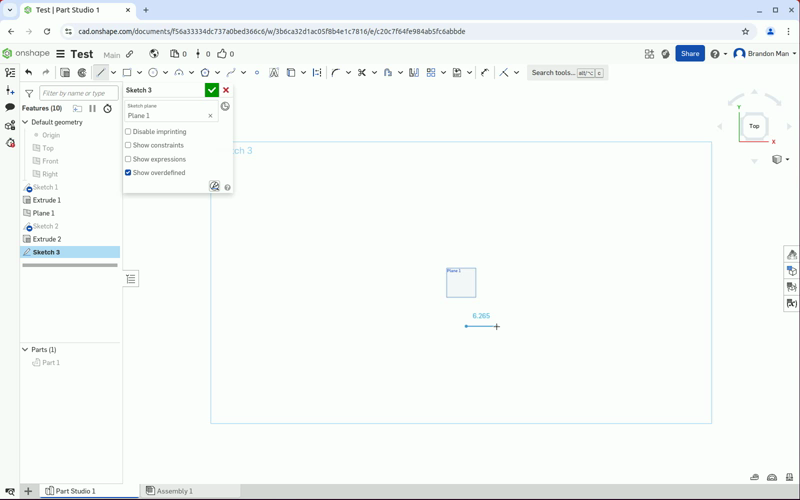
mouse_move(502, 326)
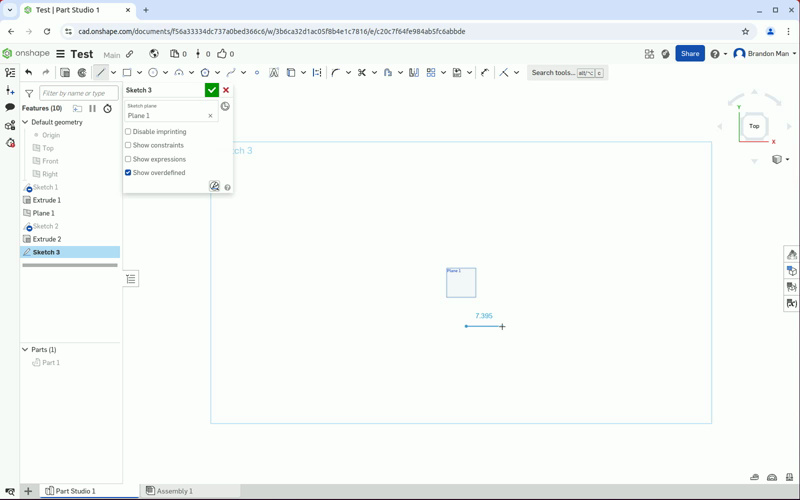
click(502, 326)
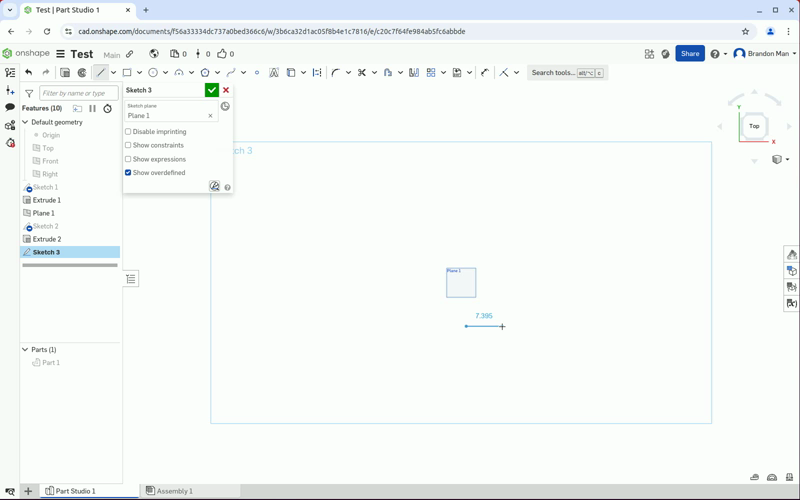
key_up(shift)
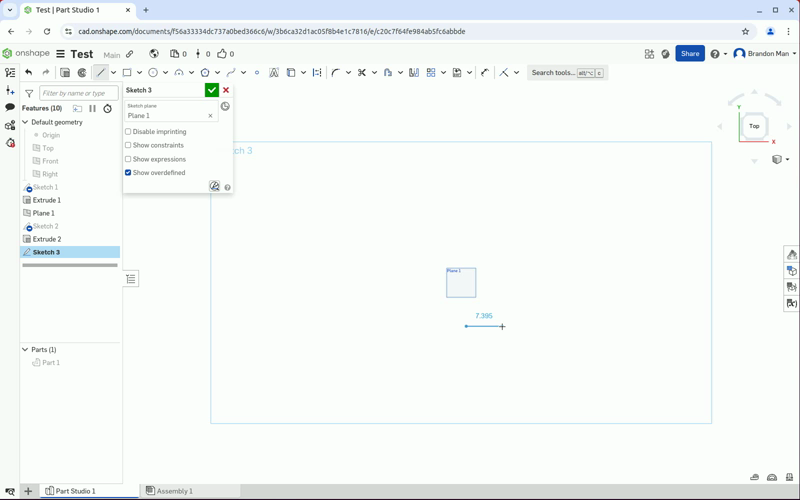
key_down(shift)
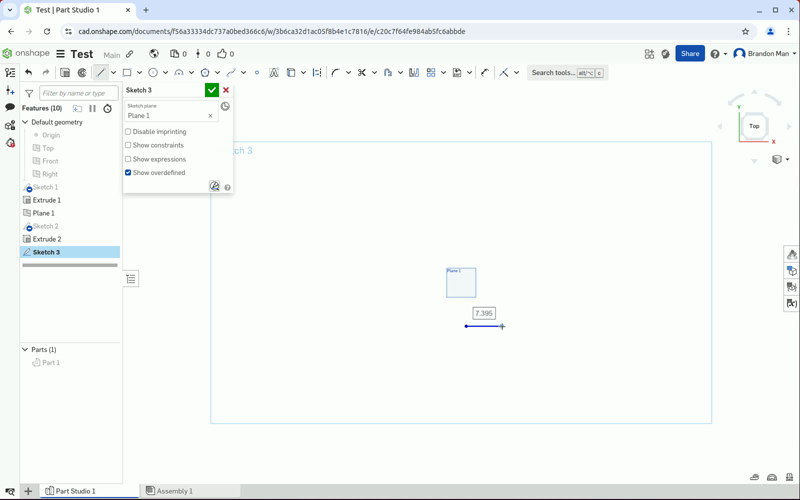
mouse_move(502, 254)
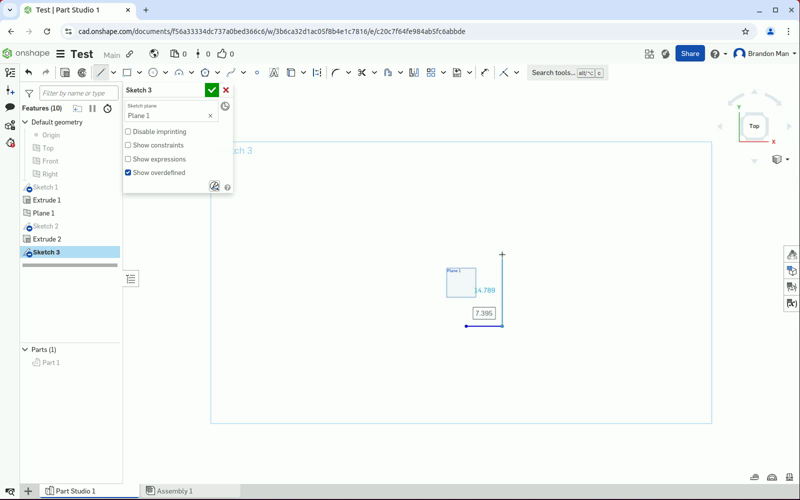
click(502, 254)
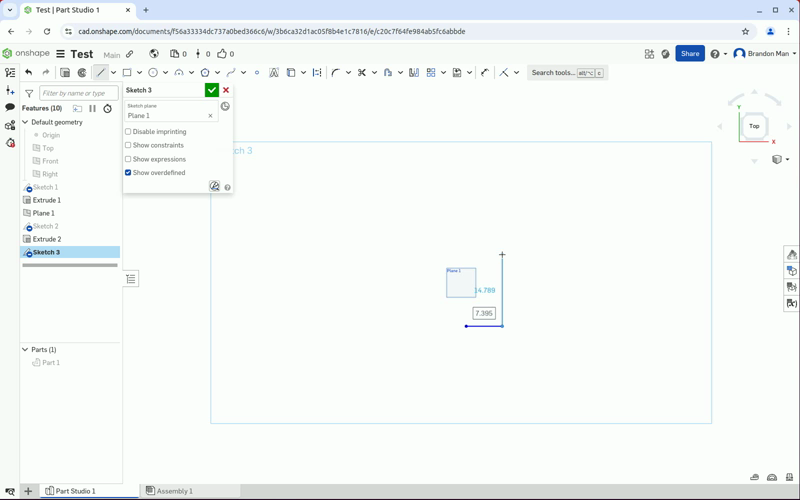
key_up(shift)
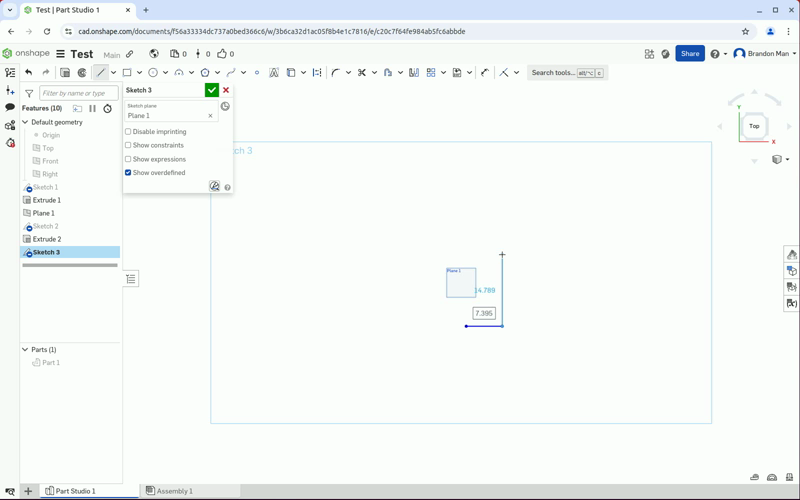
key_down(shift)
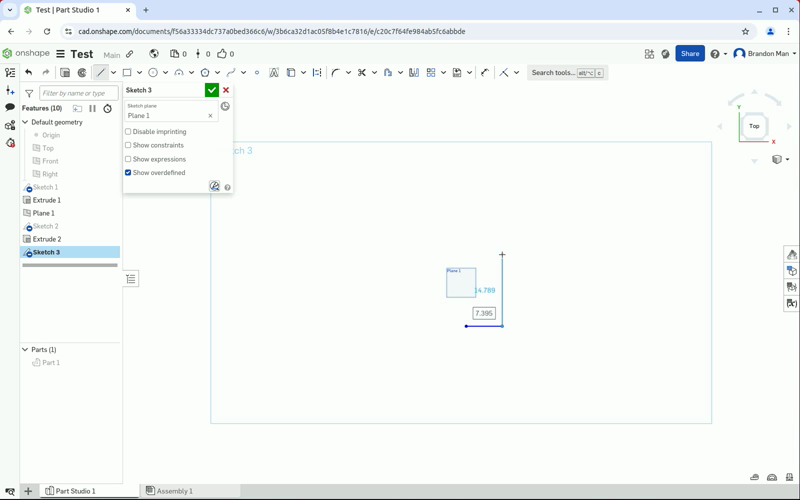
mouse_move(532, 254)
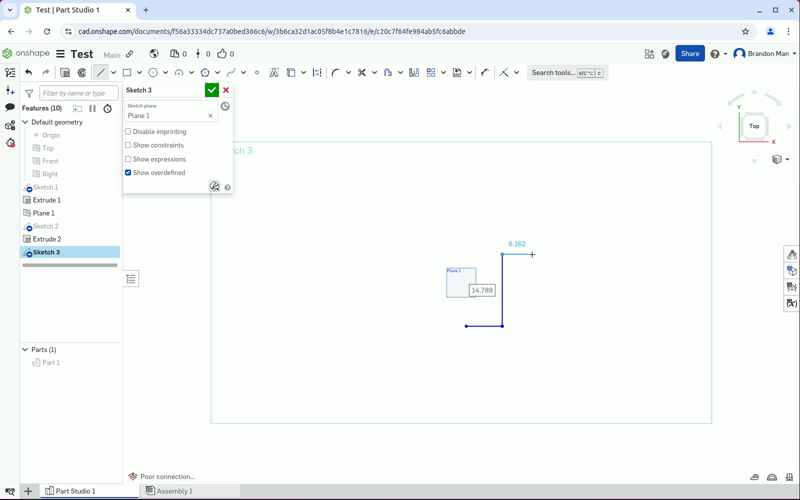
mouse_move(466, 254)
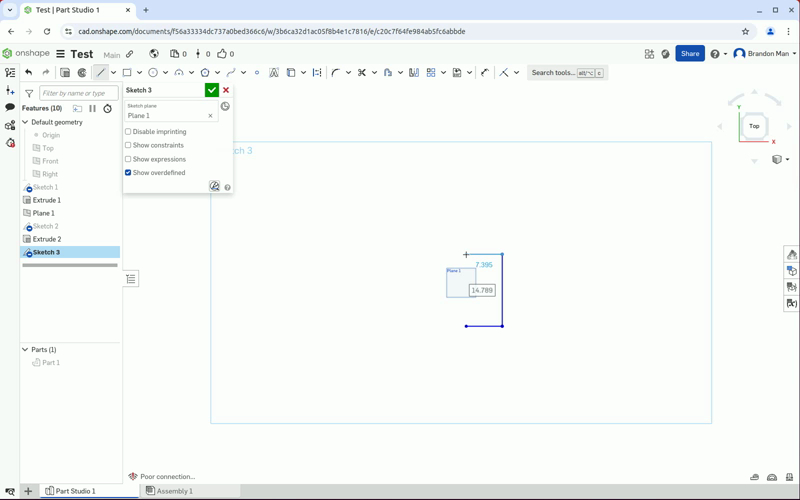
click(466, 254)
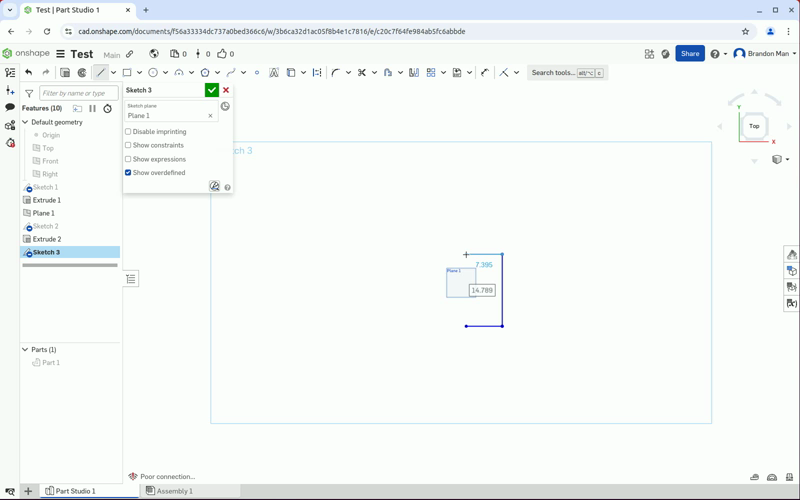
key_up(shift)
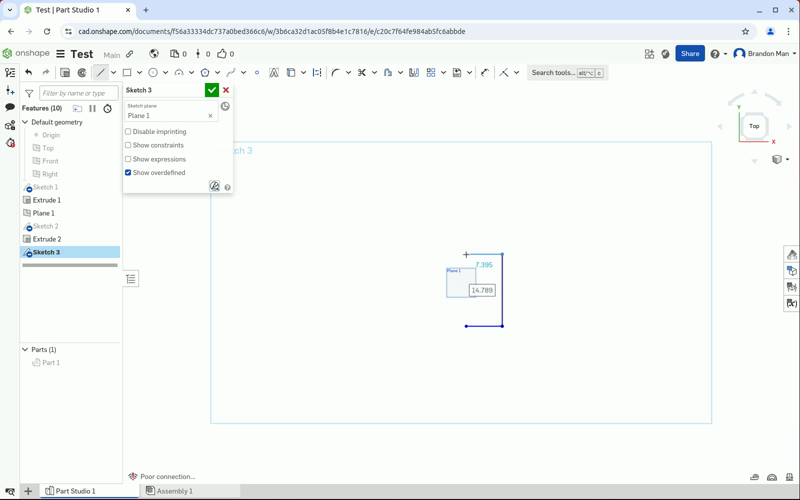
key_down(shift)
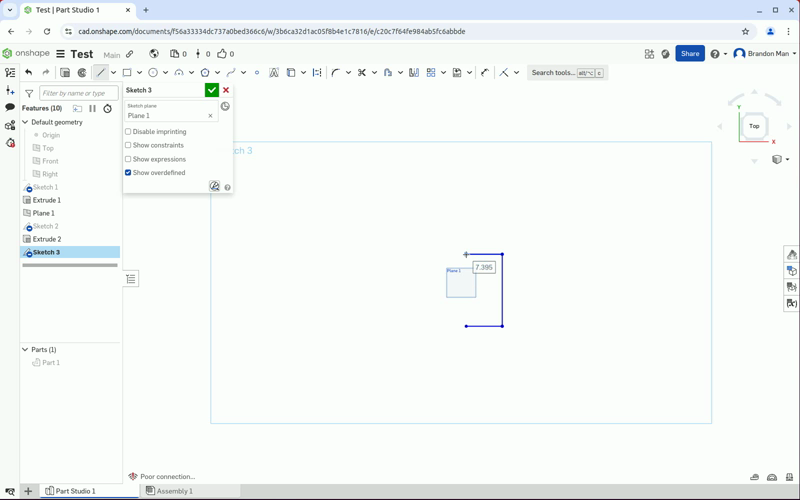
mouse_move(466, 326)
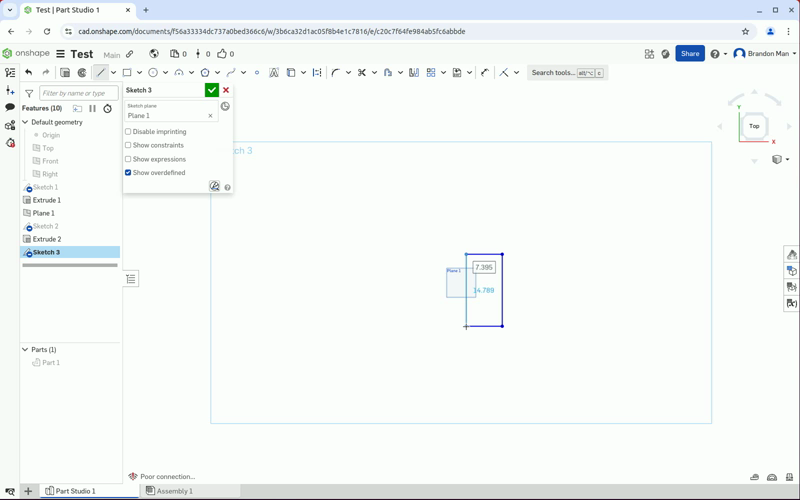
key_up(shift)
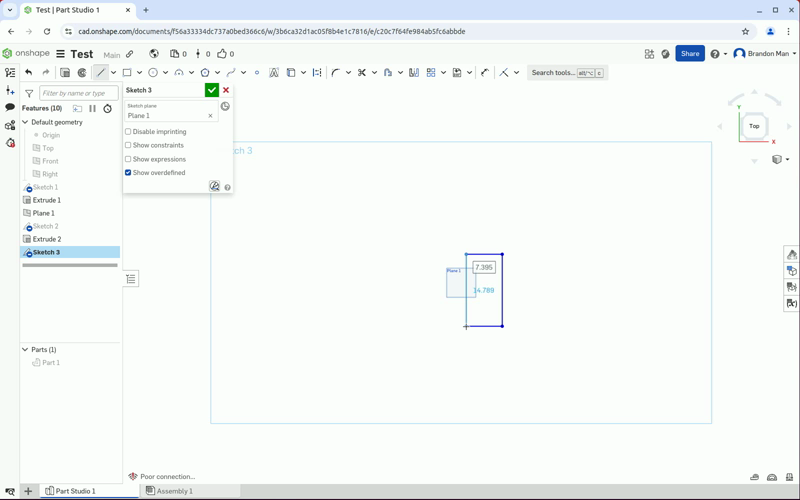
click(466, 326)
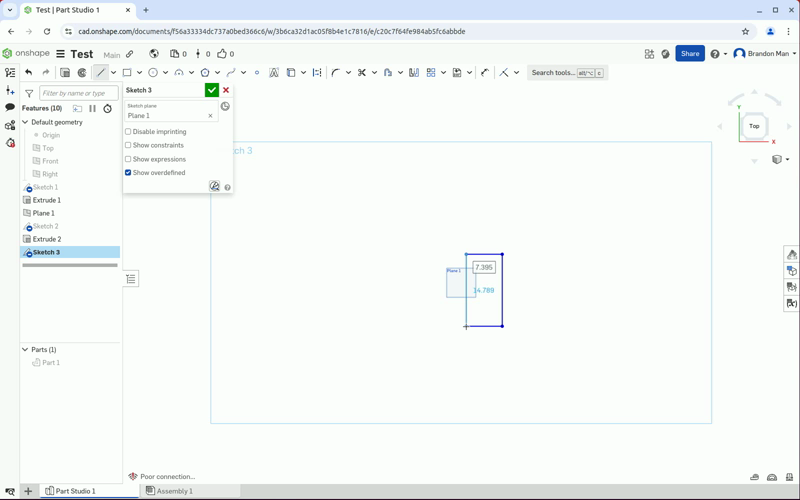
key(esc)
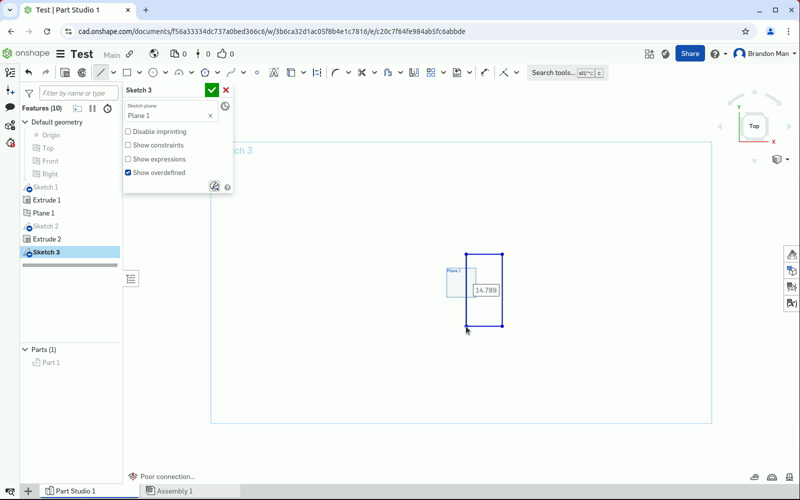
mouse_move(473, 305)
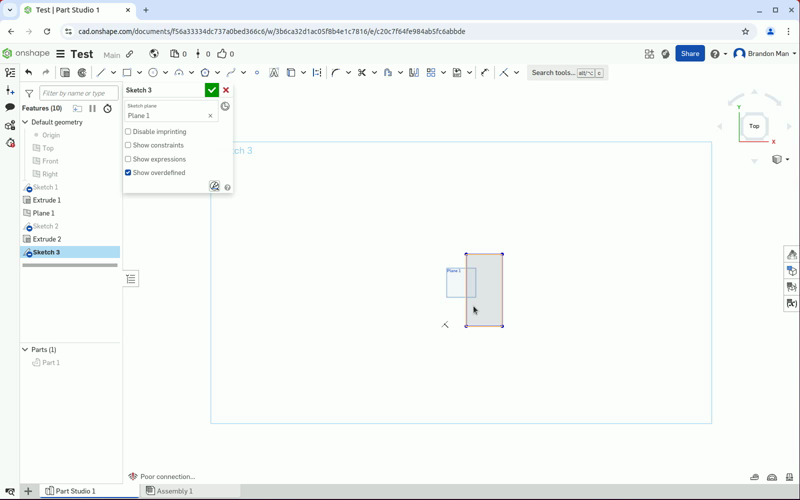
click(473, 305)
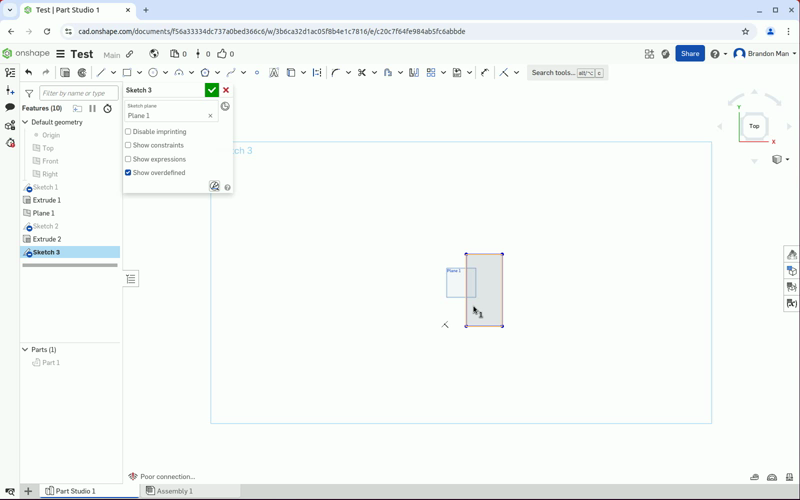
mouse_move(73, 352)
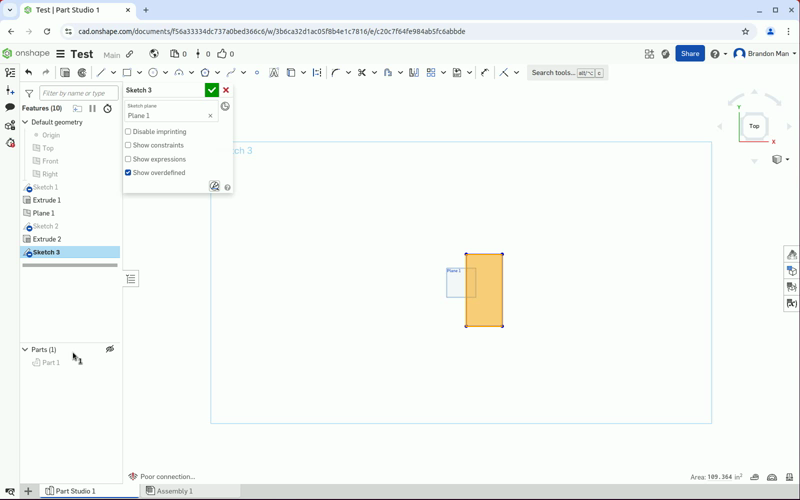
key(shift+y)
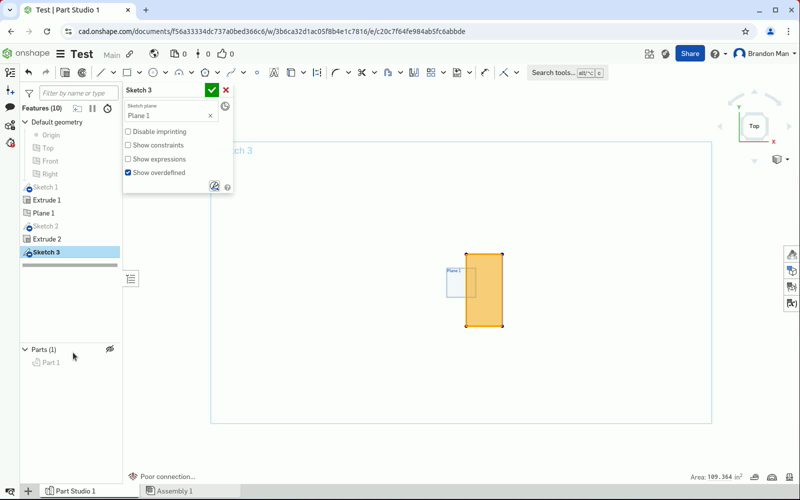
key(shift+e)
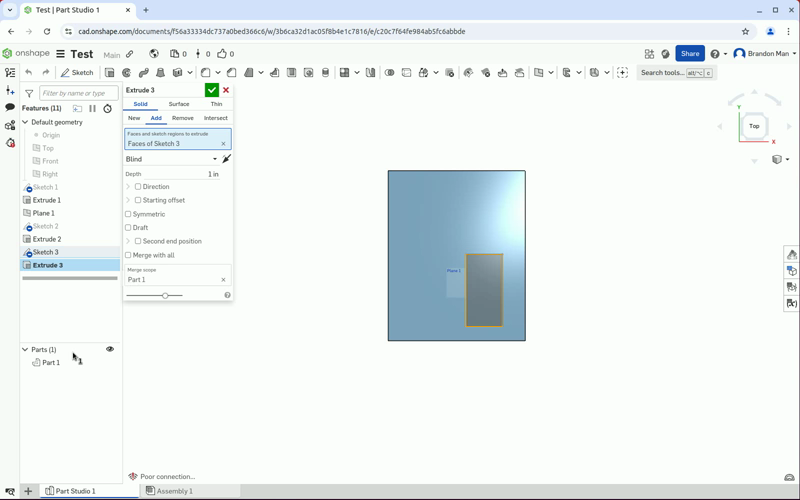
mouse_move(143, 106)
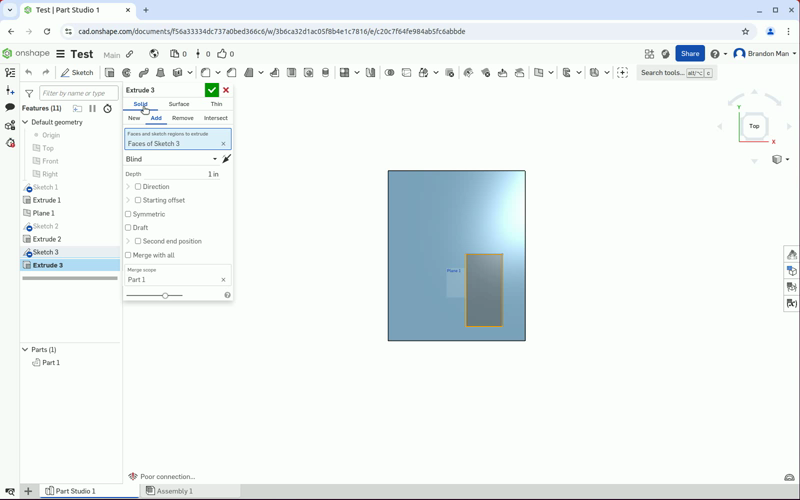
click(143, 106)
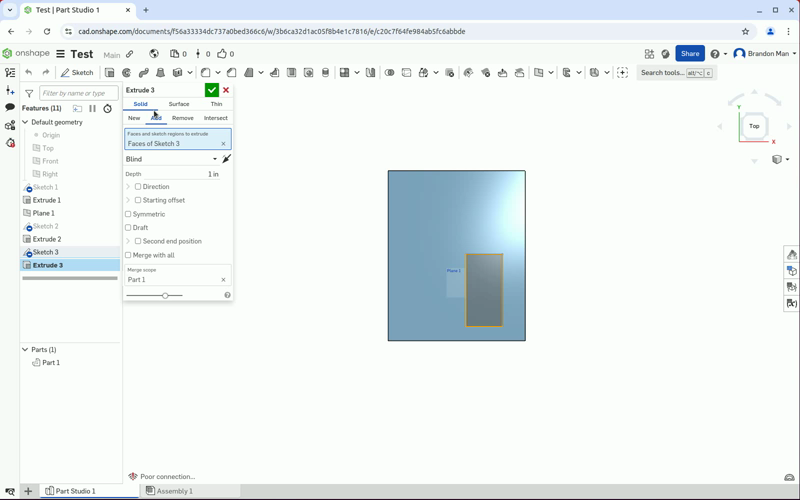
mouse_move(186, 120)
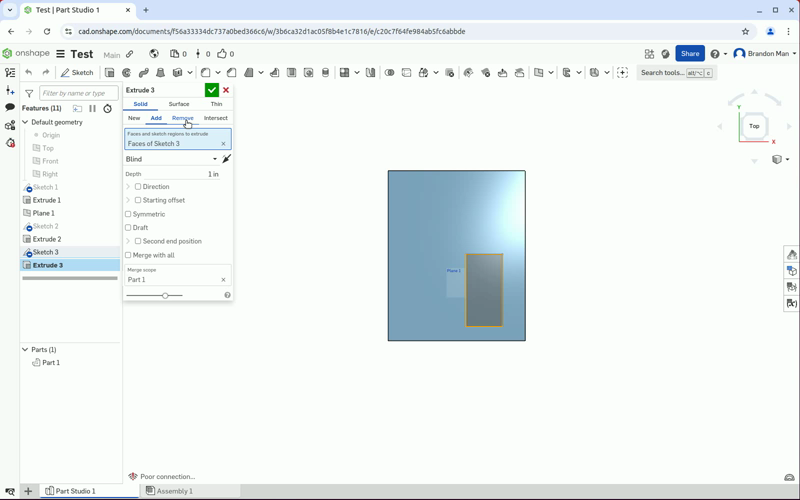
click(186, 120)
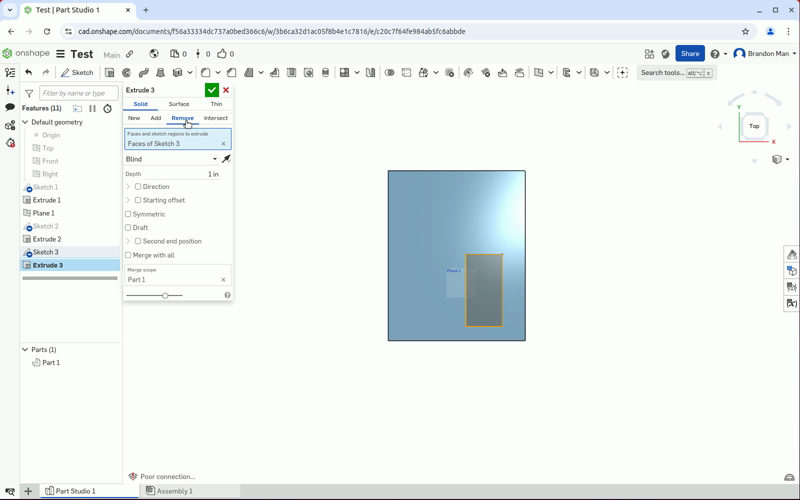
key(tab, 4)
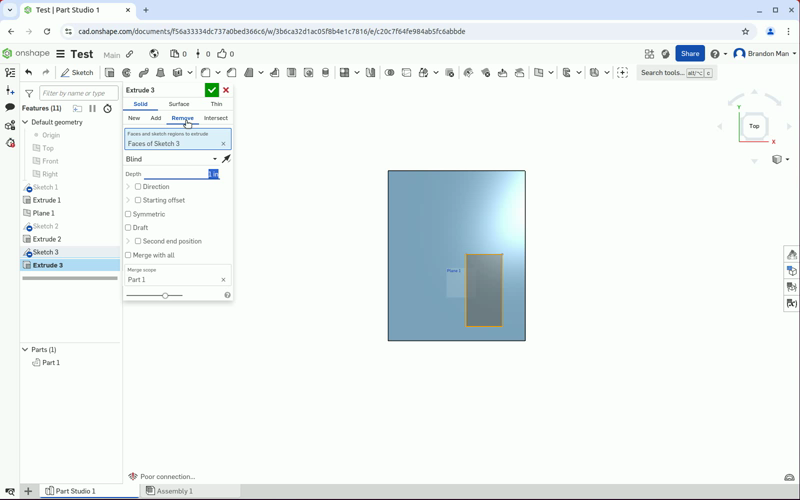
text(14.683)
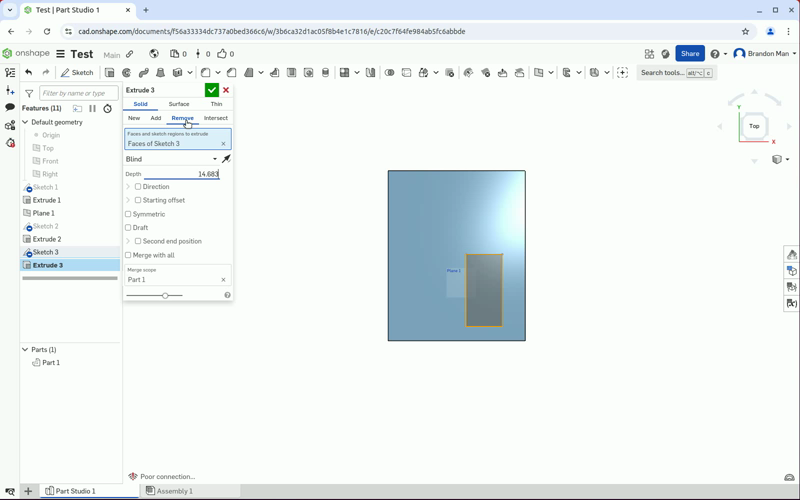
key(tab, 6)
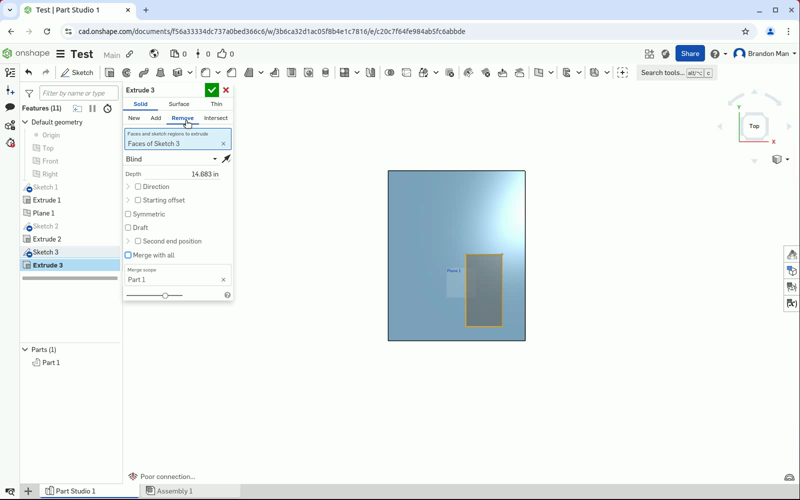
key(space)
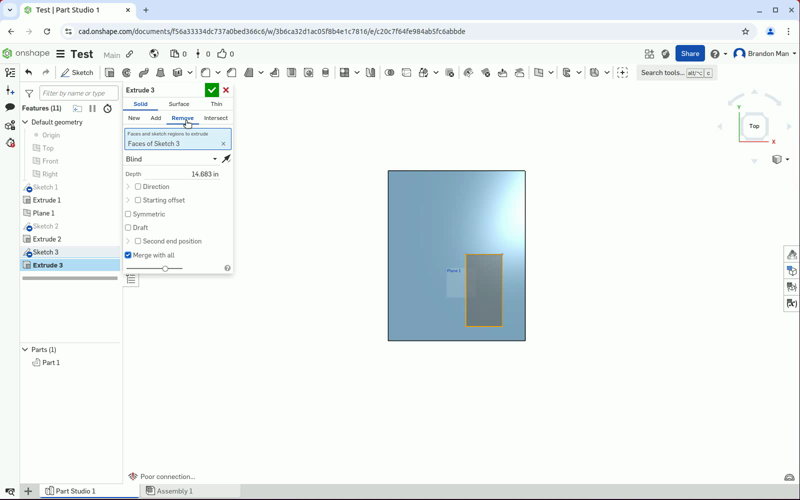
key(enter)
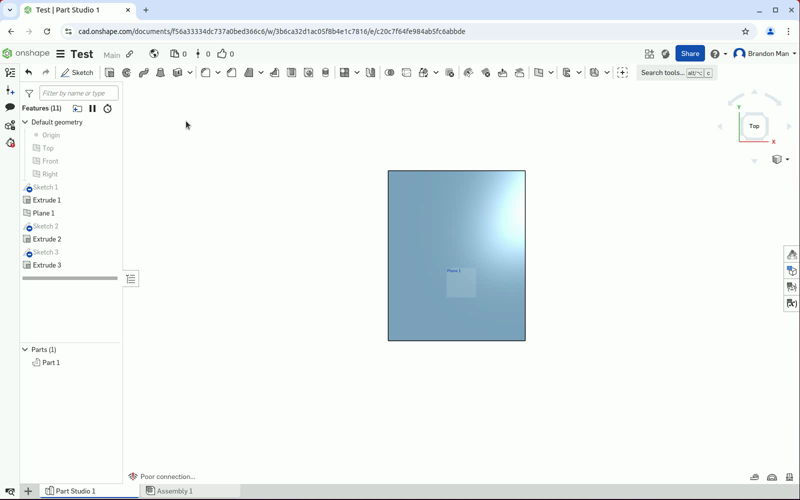
key(shift+h)
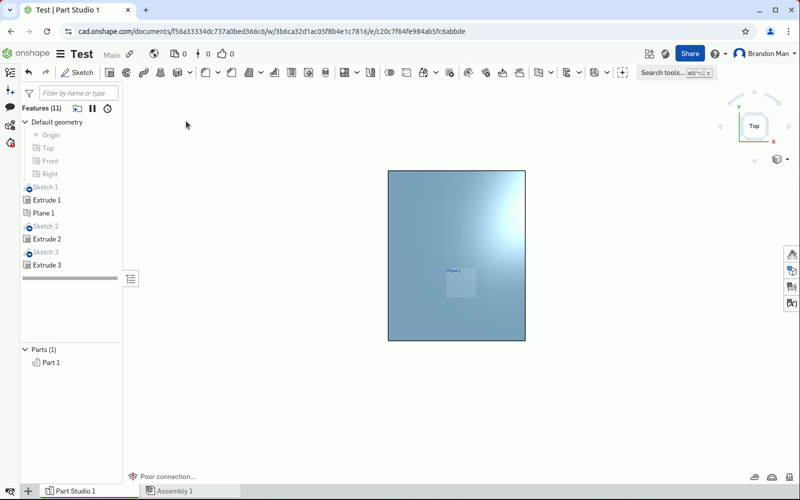
key(shift+h)
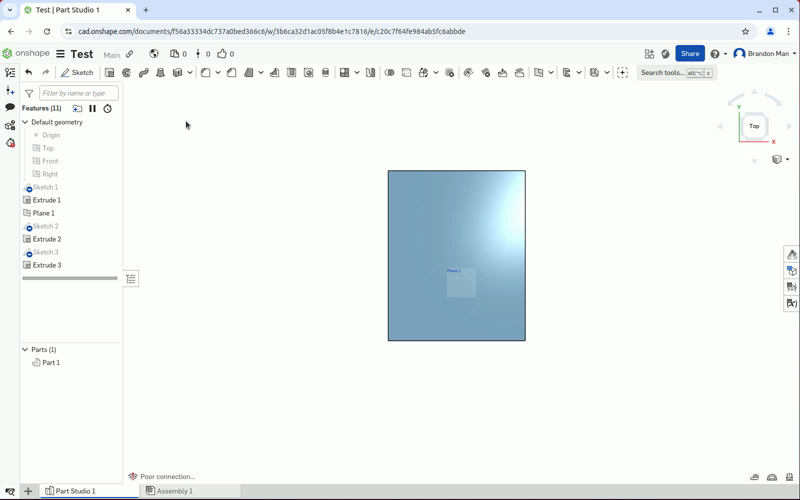
mouse_move(73, 189)
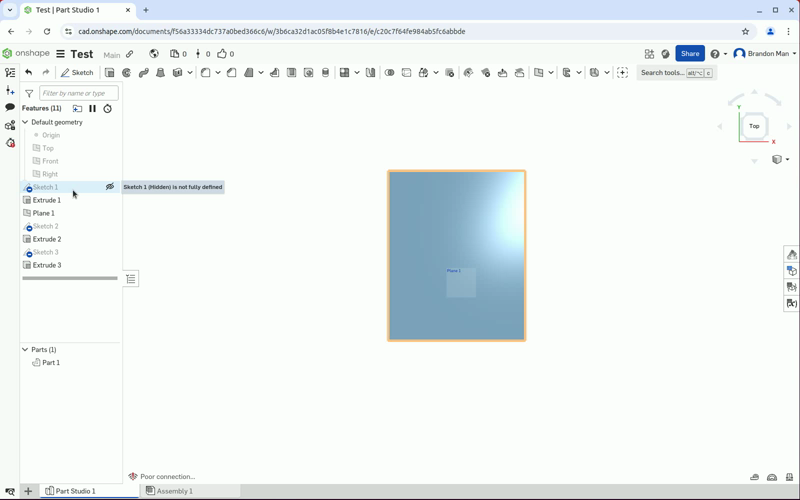
click(73, 189)
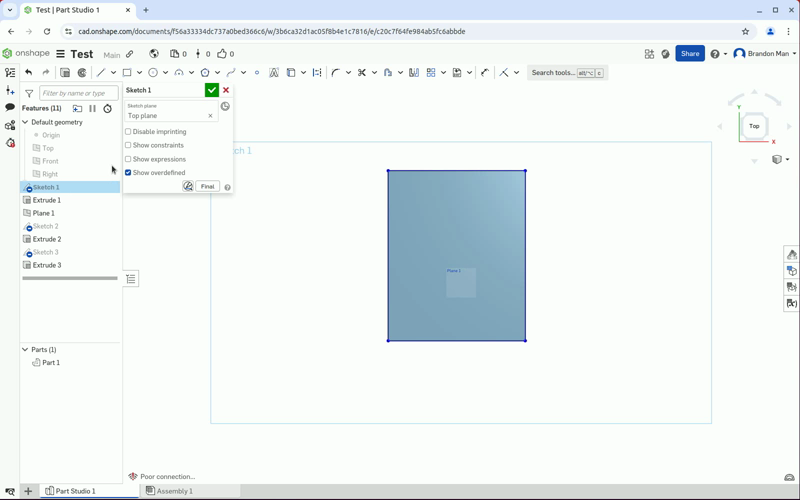
mouse_move(229, 92)
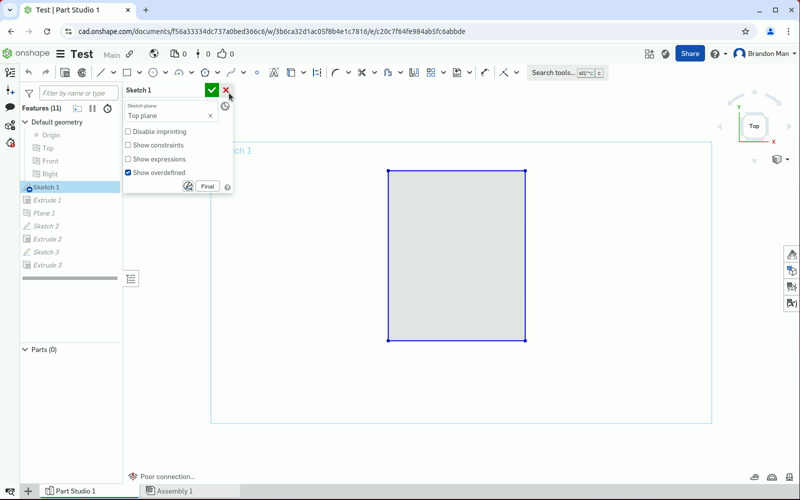
click(229, 92)
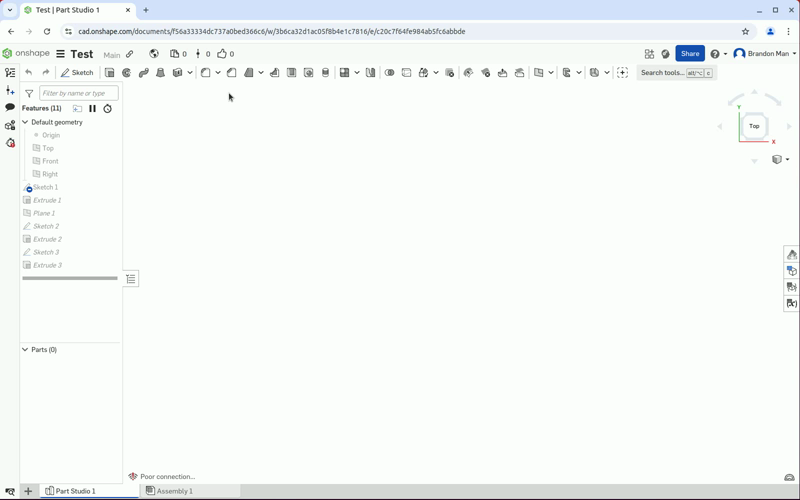
key(shift+s)
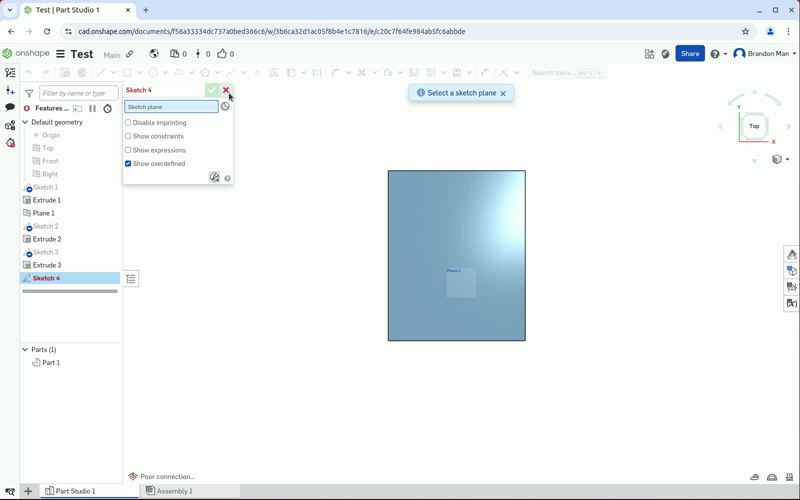
mouse_move(73, 215)
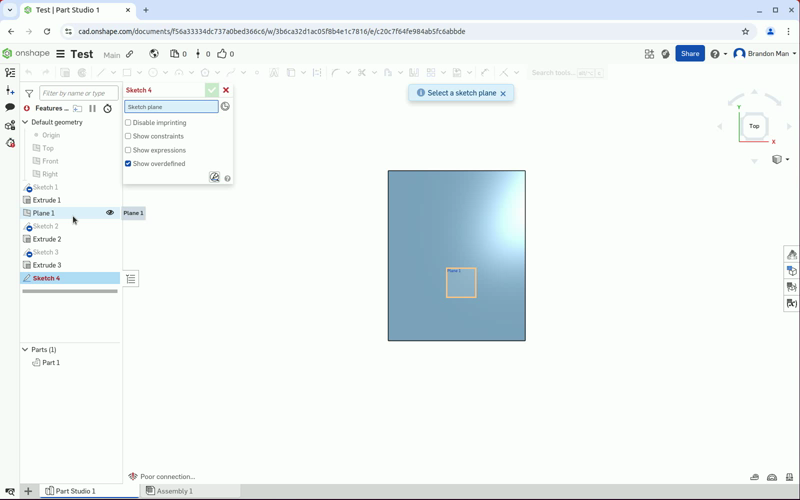
click(73, 215)
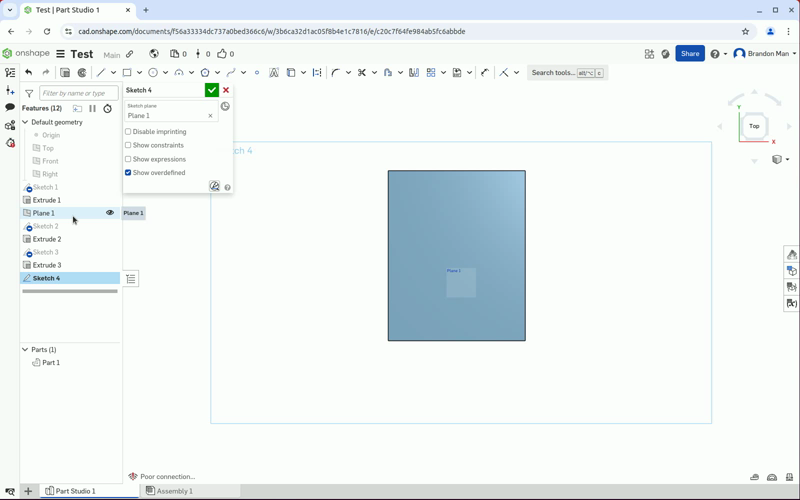
mouse_move(73, 352)
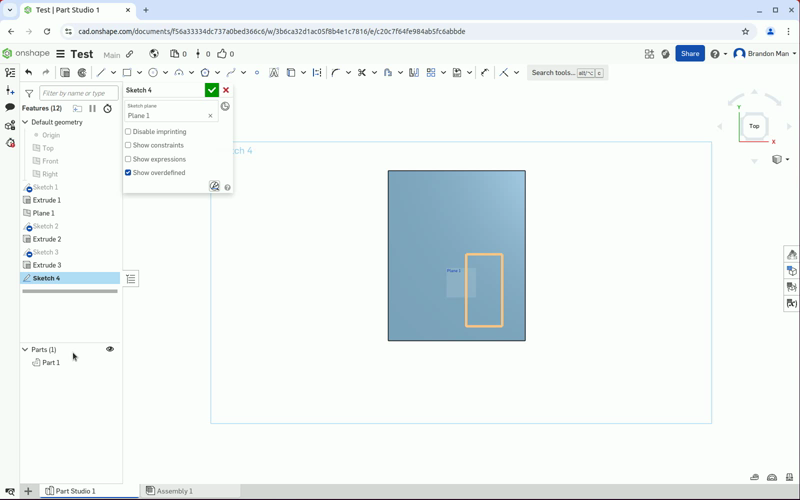
key(y)
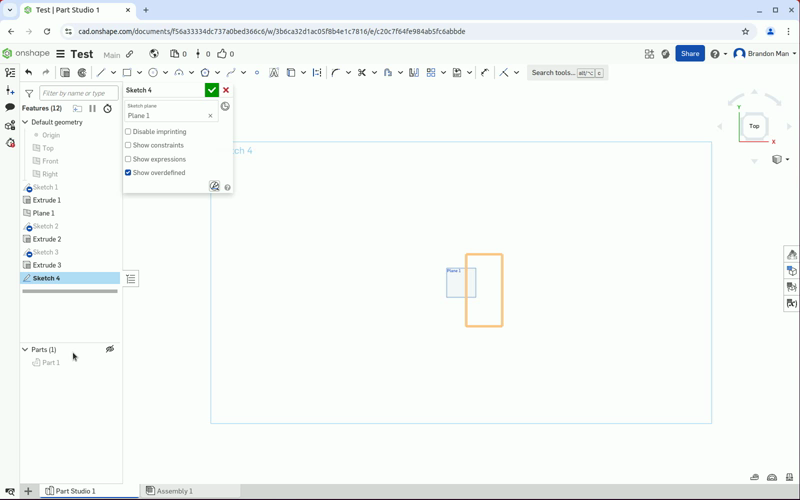
key(l)
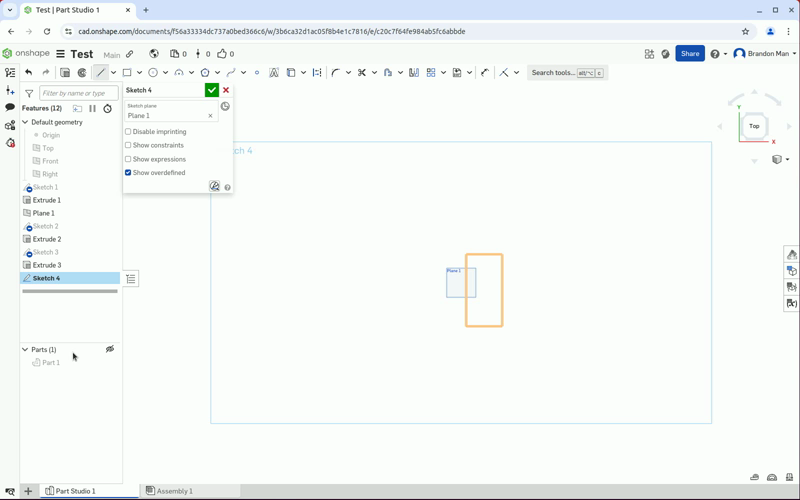
key_down(shift)
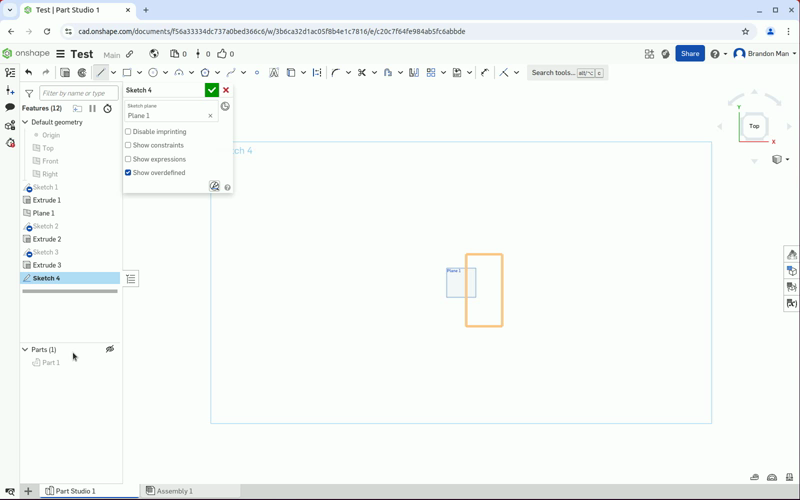
mouse_move(466, 254)
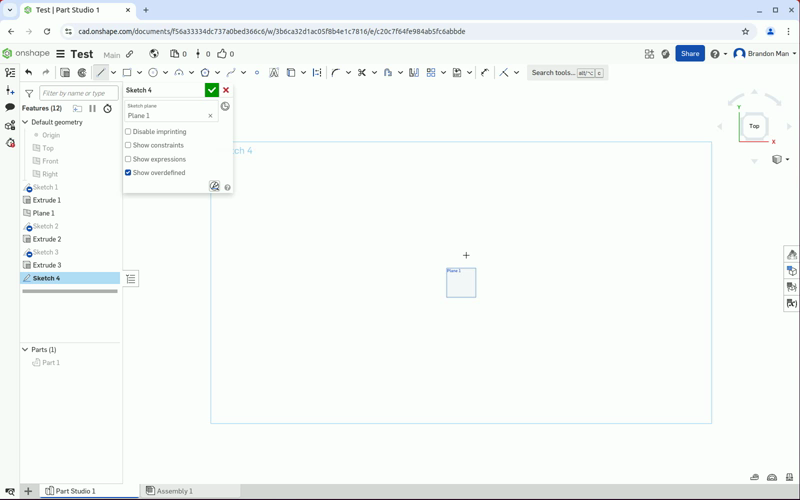
click(466, 254)
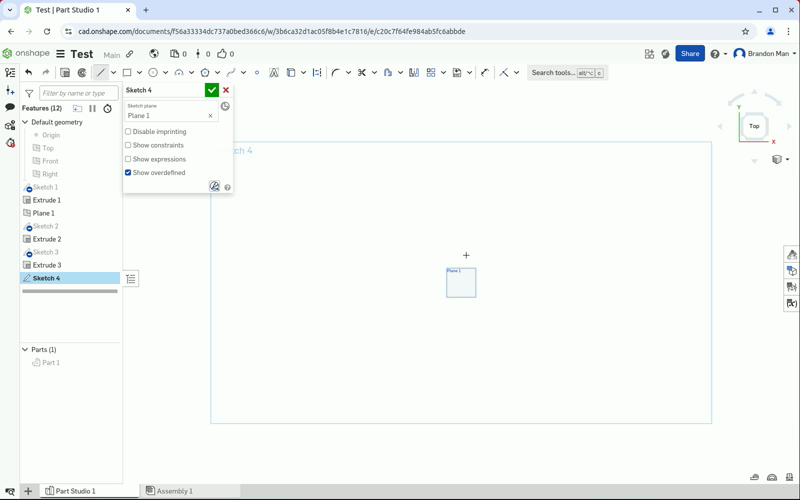
key_up(shift)
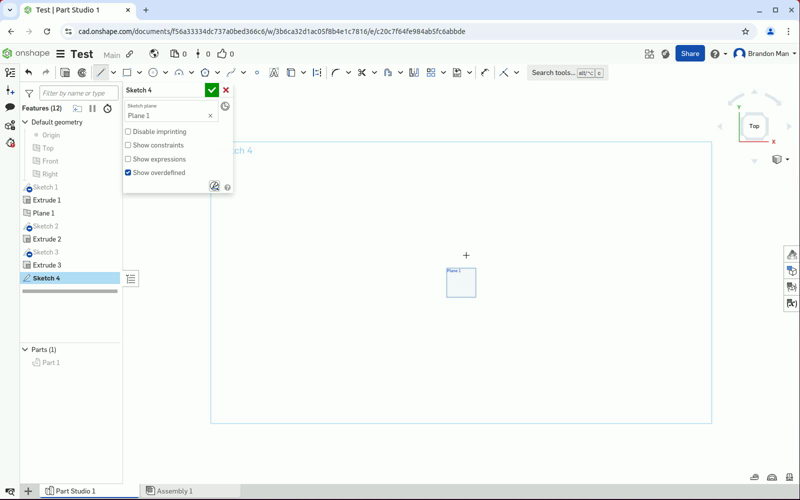
key_down(shift)
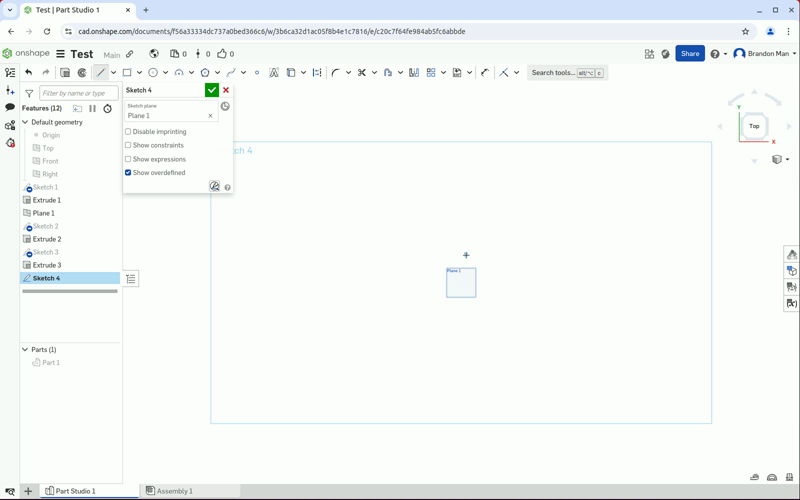
mouse_move(496, 254)
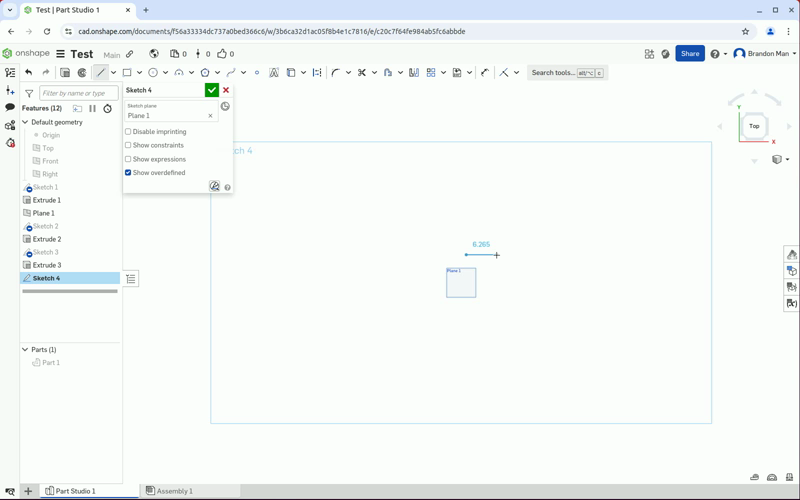
mouse_move(503, 254)
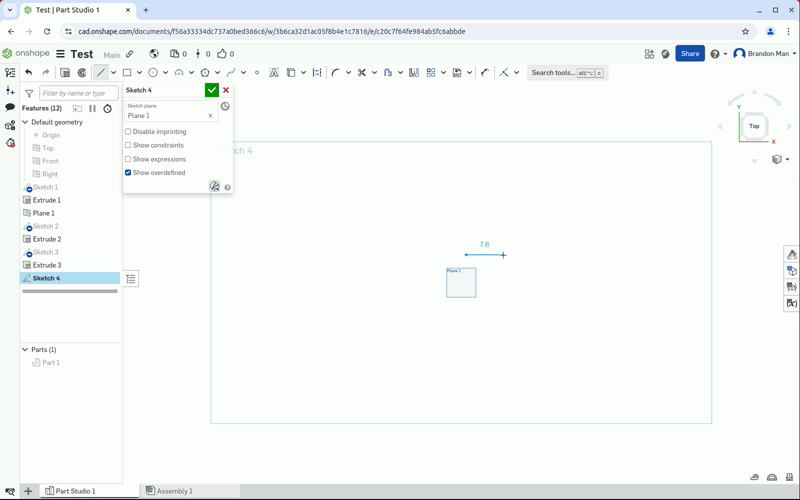
click(503, 254)
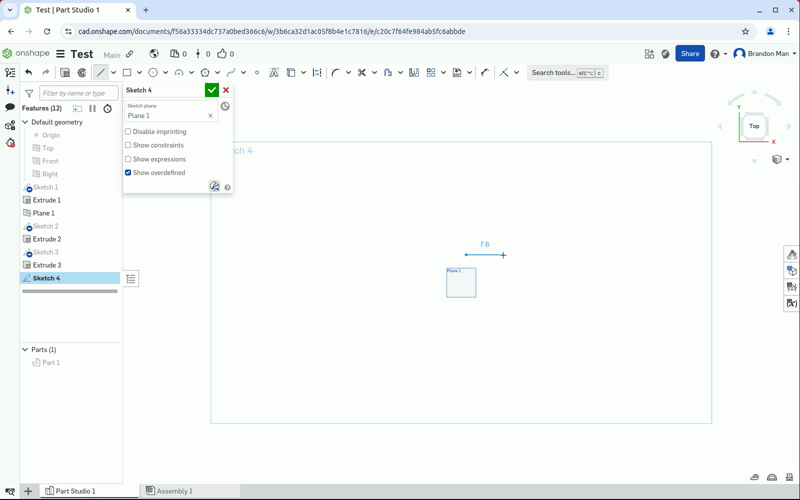
key_up(shift)
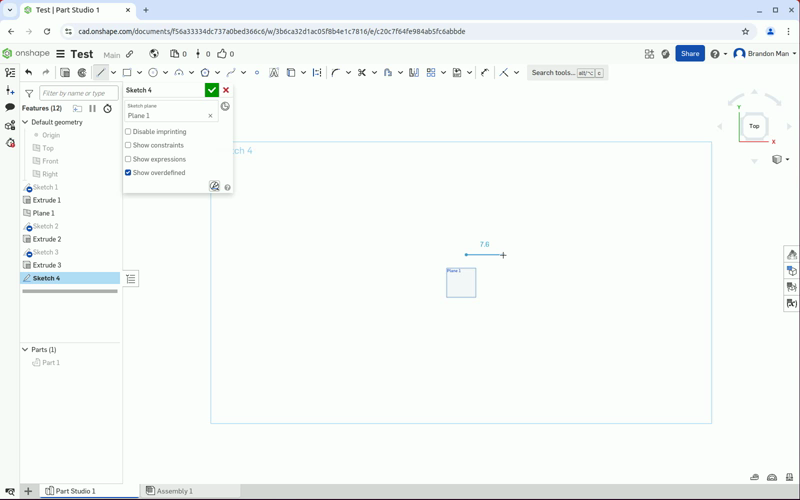
key_down(shift)
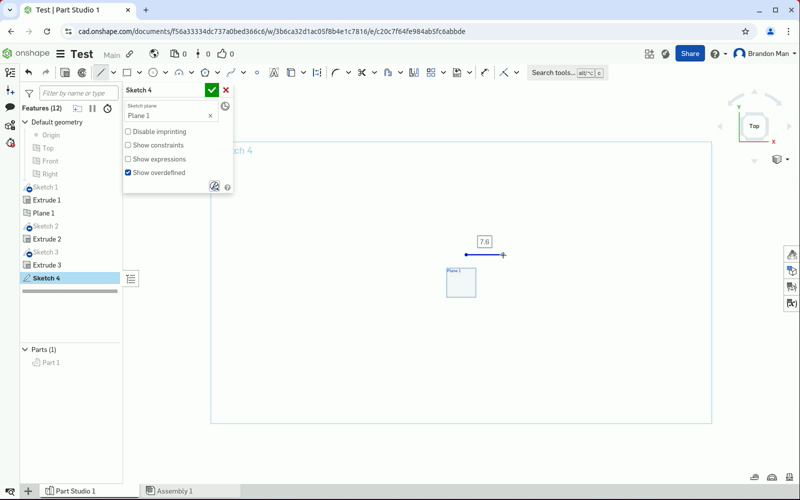
mouse_move(503, 182)
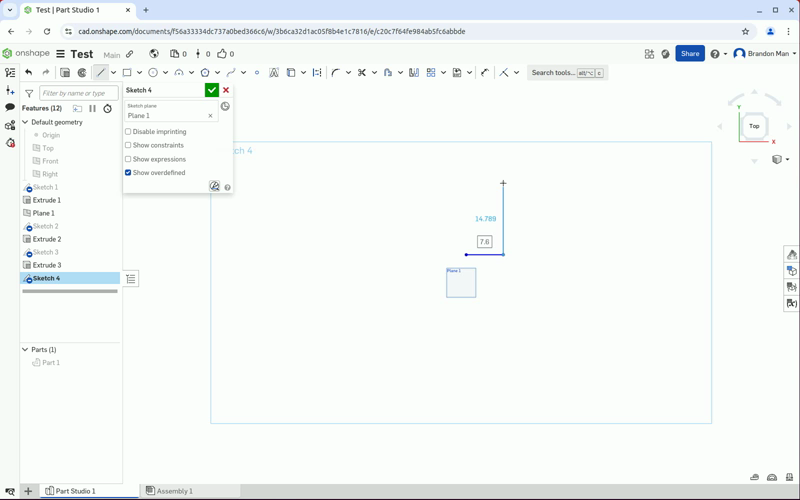
click(503, 182)
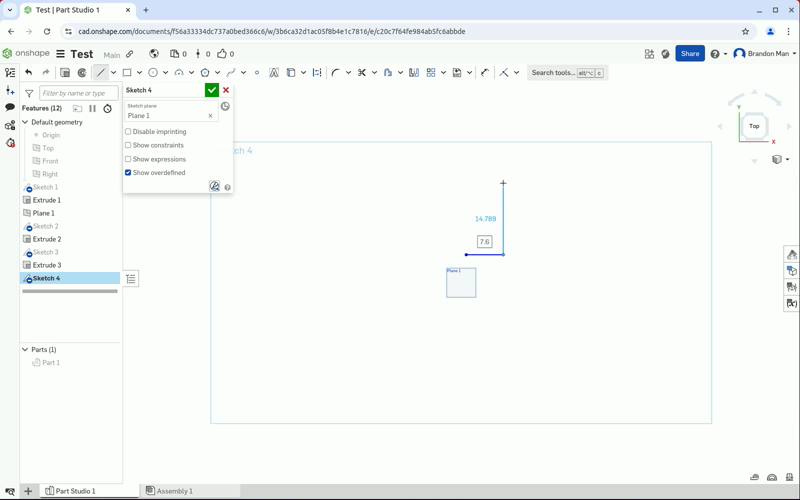
key_up(shift)
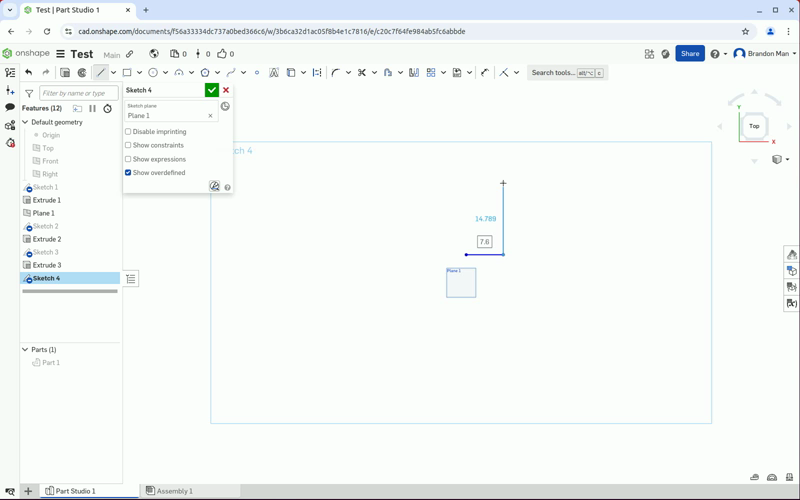
key_down(shift)
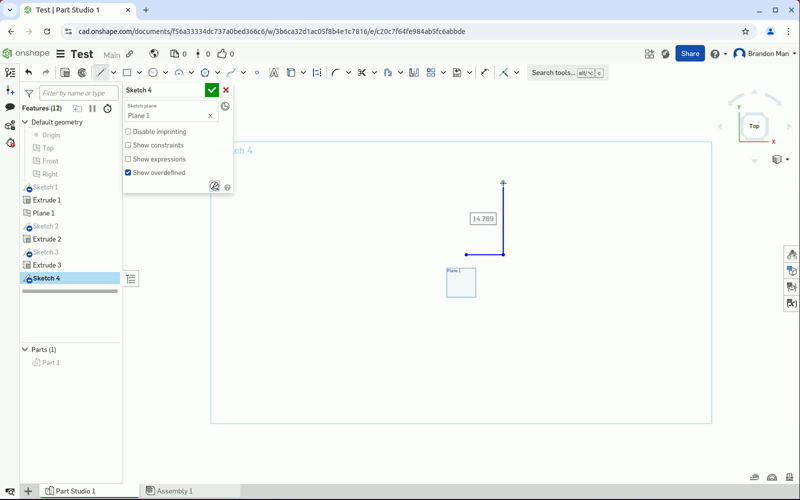
mouse_move(533, 182)
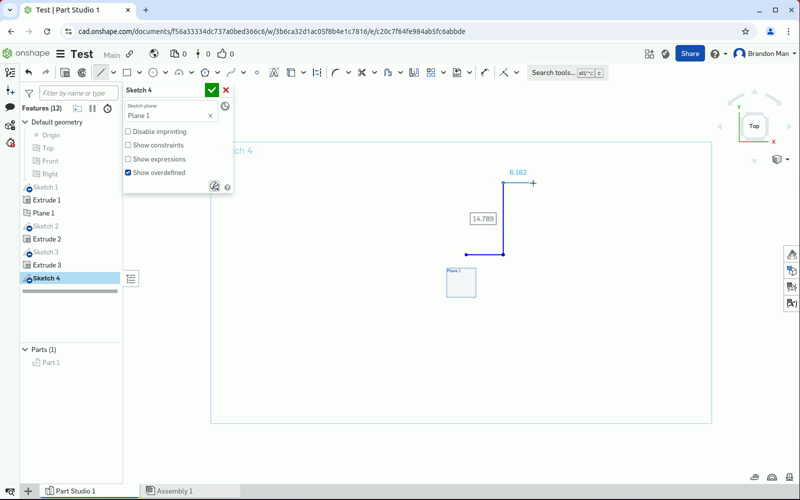
mouse_move(466, 182)
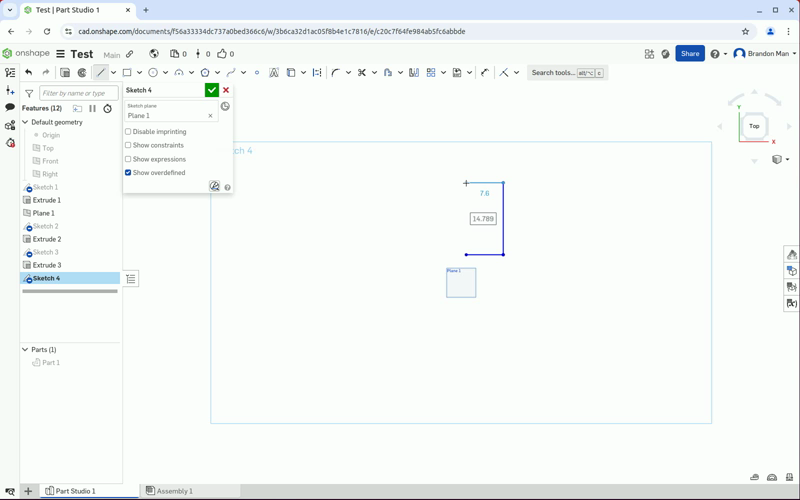
click(466, 182)
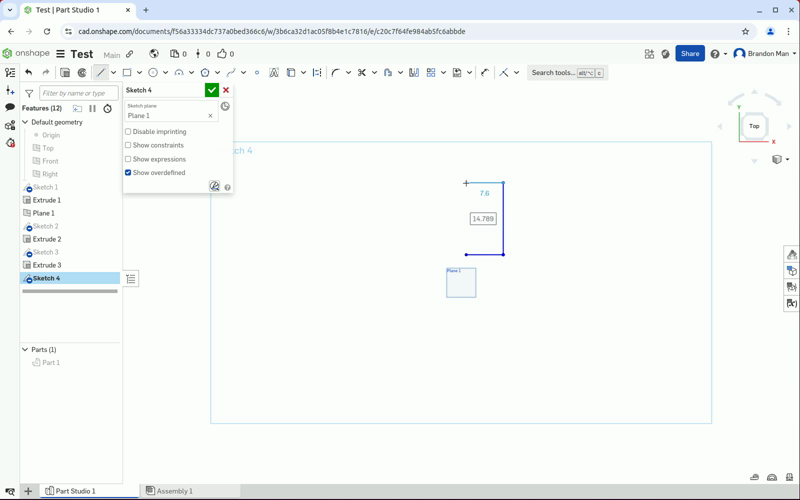
key_up(shift)
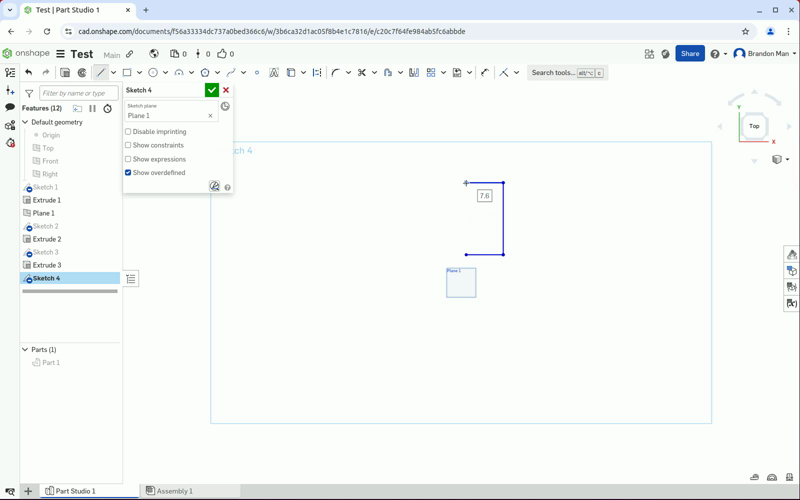
key_down(shift)
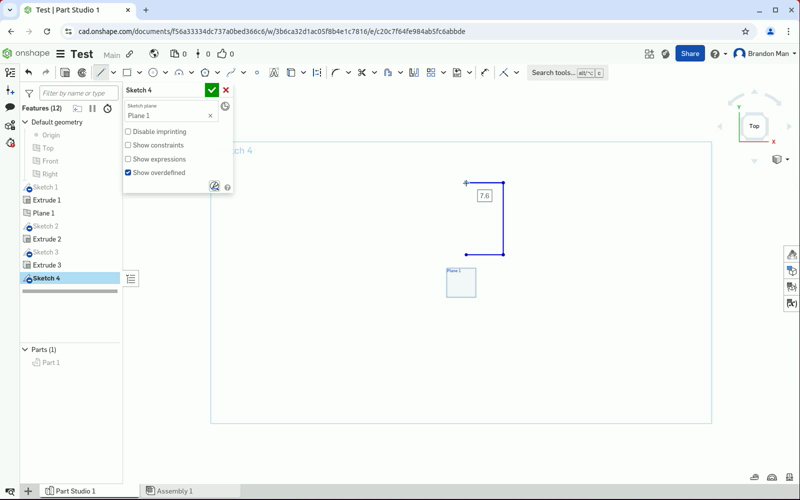
mouse_move(466, 254)
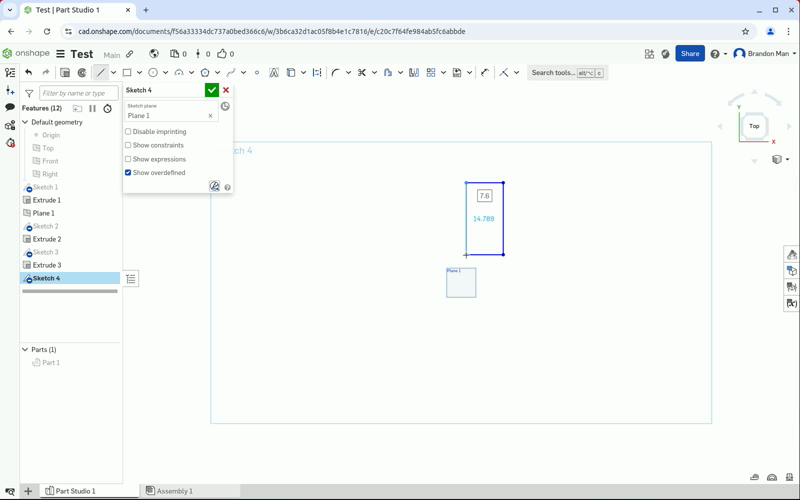
key_up(shift)
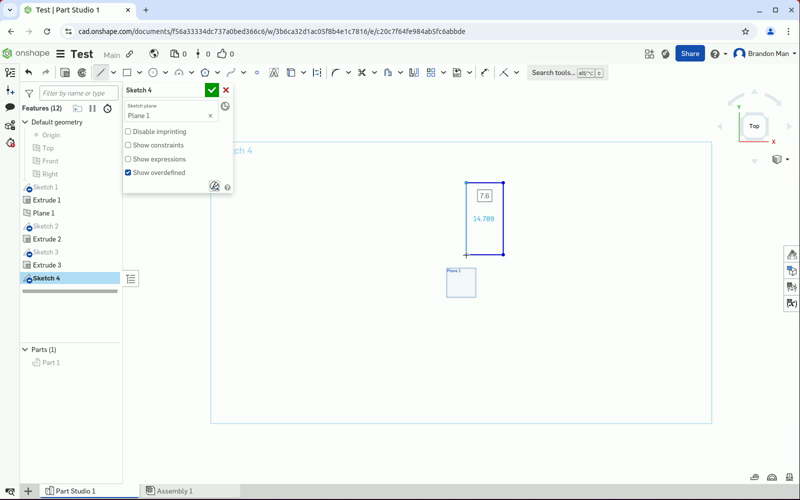
click(466, 254)
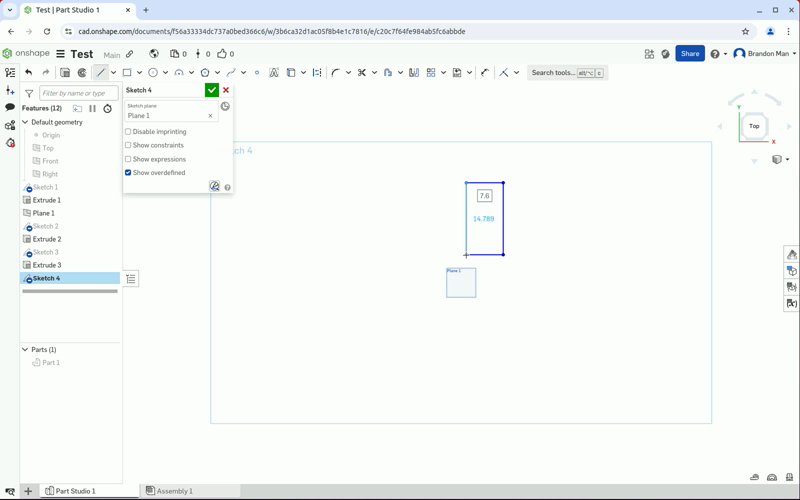
key(esc)
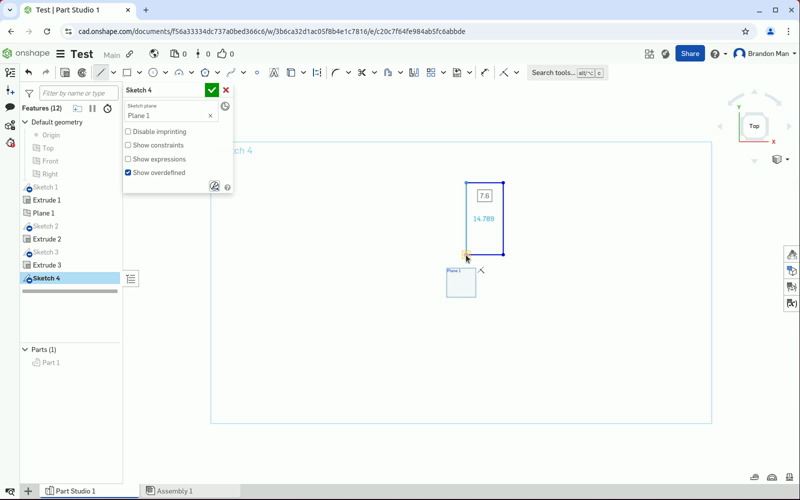
mouse_move(495, 242)
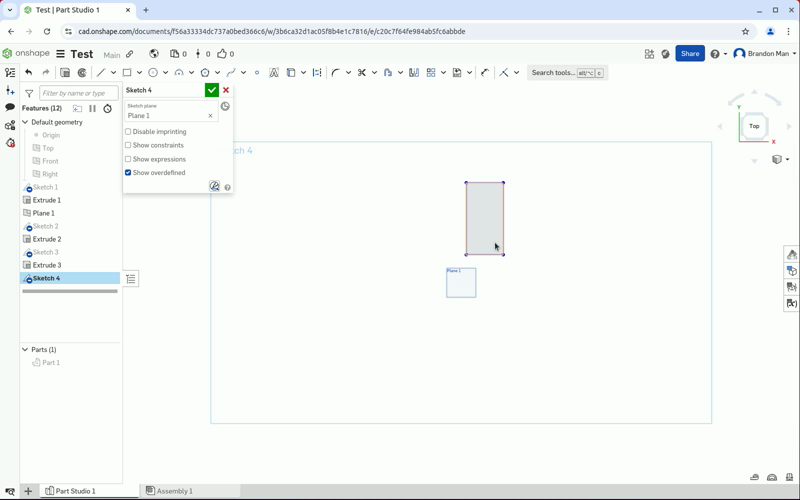
click(495, 242)
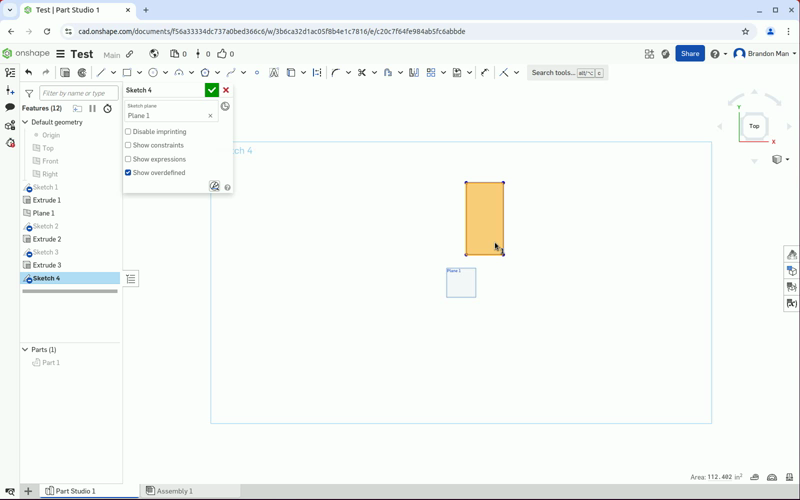
mouse_move(73, 352)
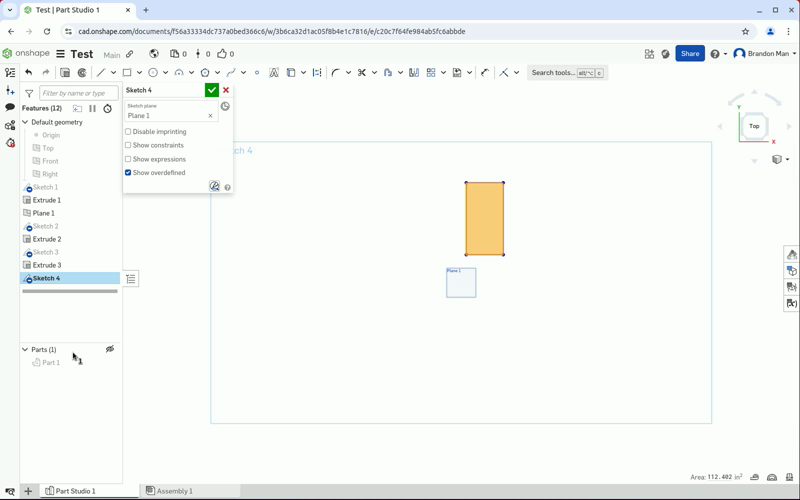
key(shift+y)
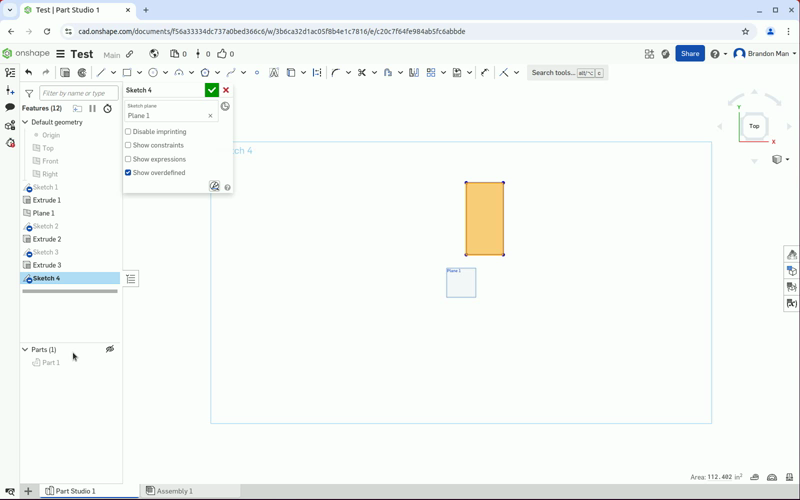
key(shift+e)
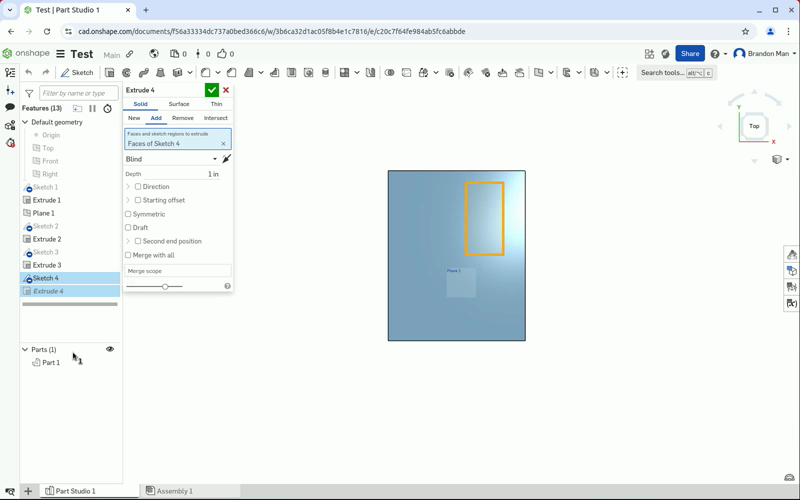
mouse_move(143, 106)
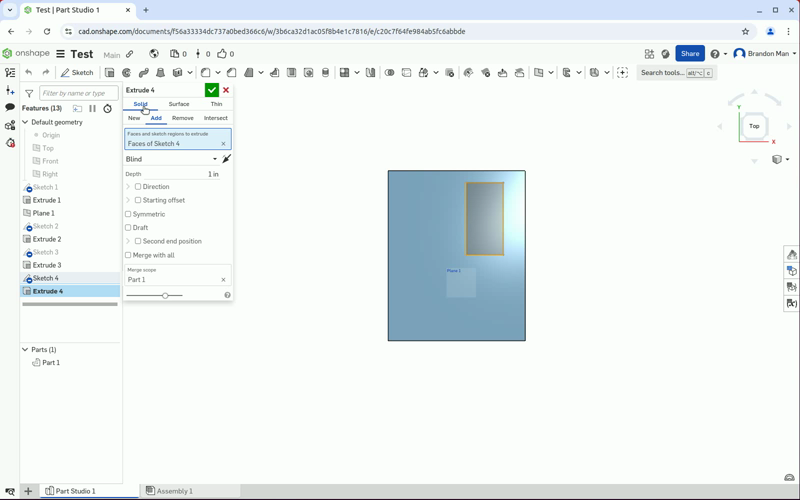
click(143, 106)
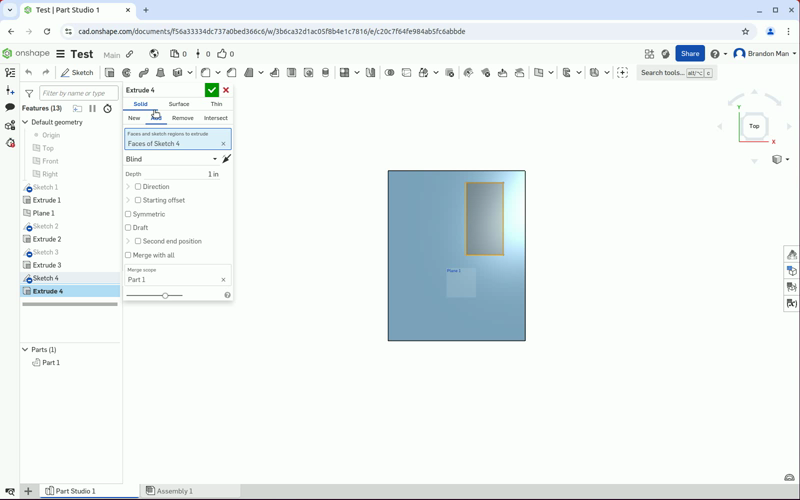
mouse_move(186, 120)
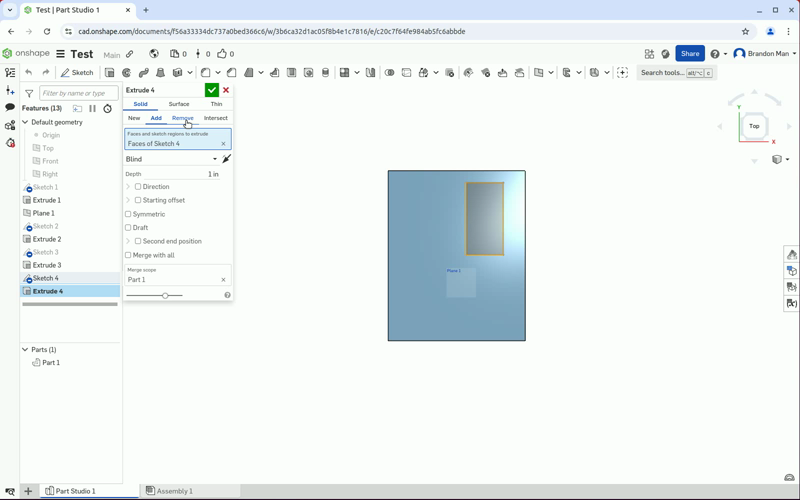
click(186, 120)
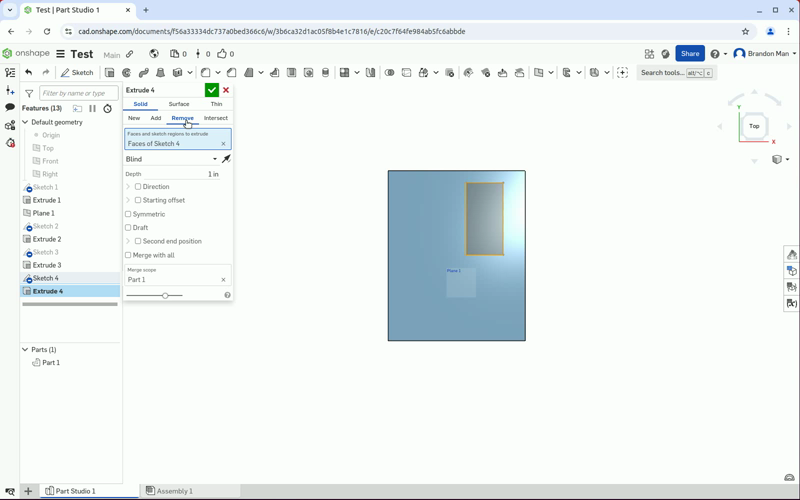
key(tab, 4)
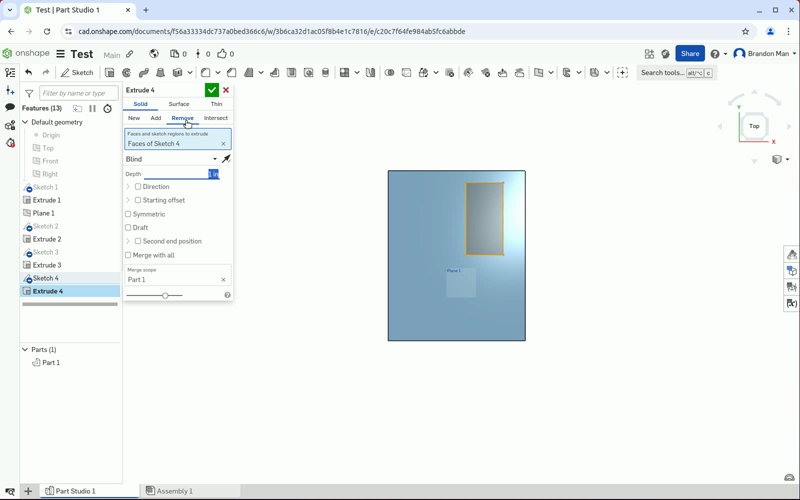
text(14.683)
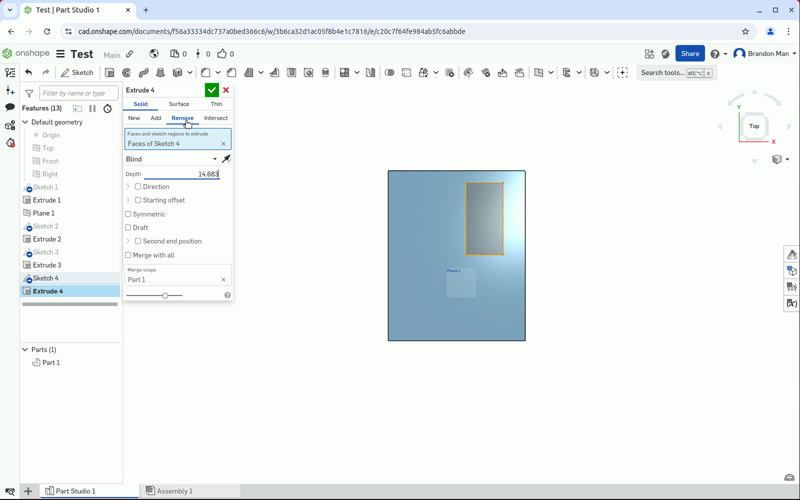
key(tab, 6)
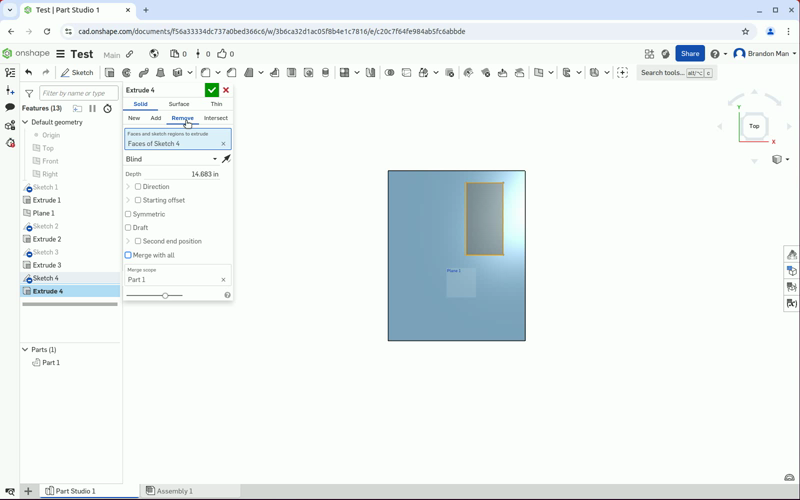
key(space)
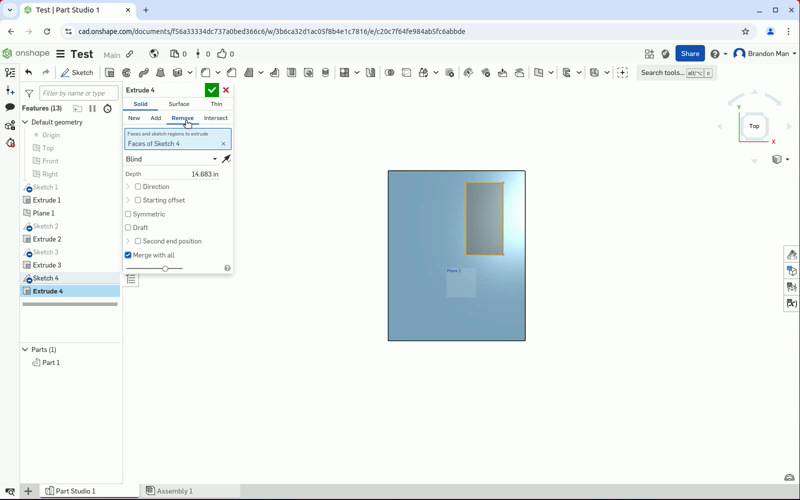
key(enter)
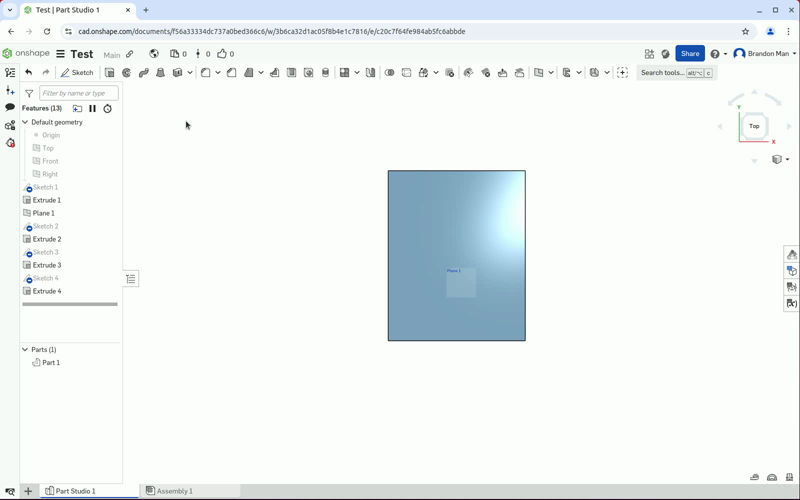
key(shift+h)
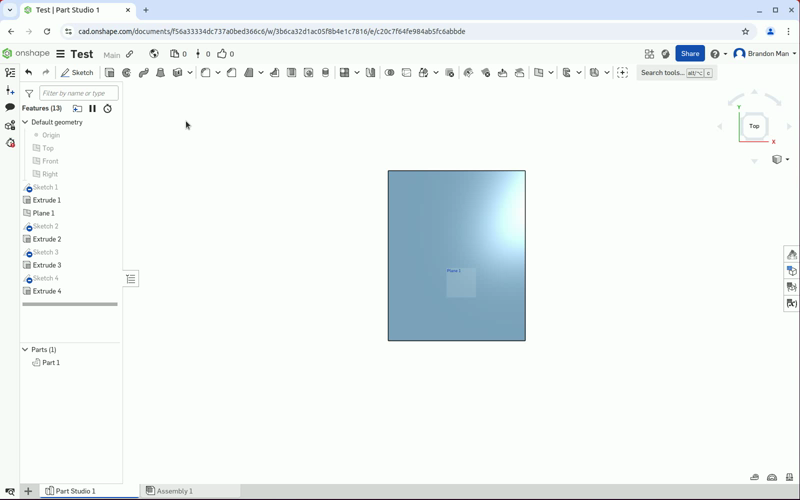
key(shift+h)
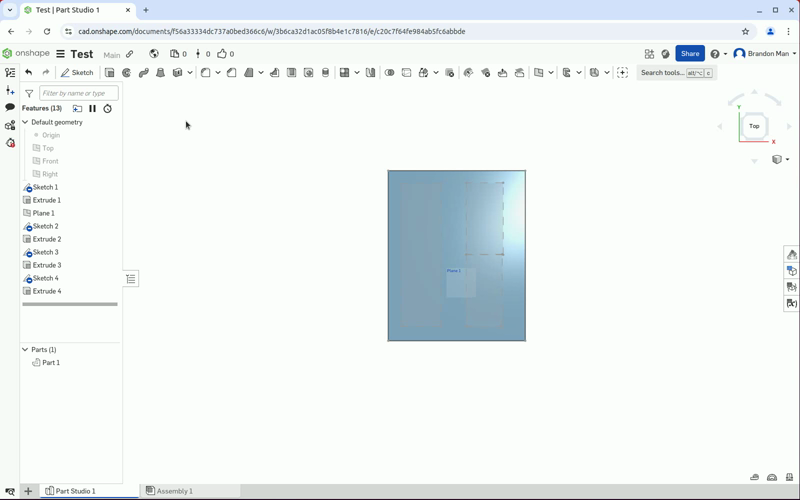
key(shift+7)
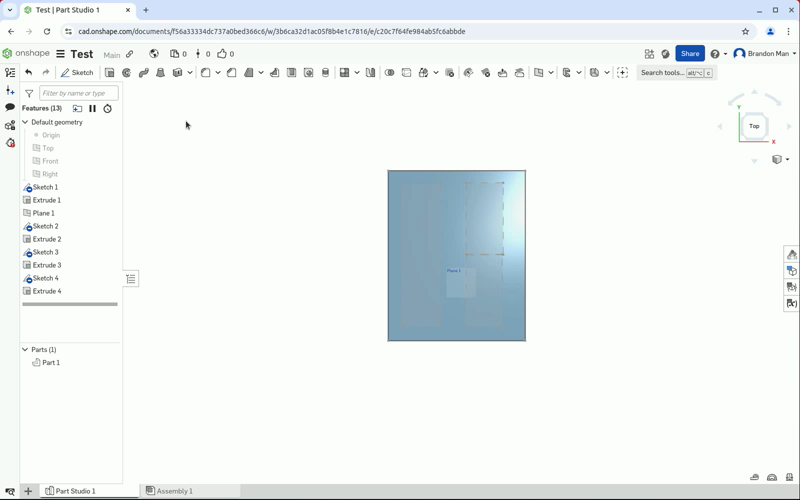
key(up, 3)
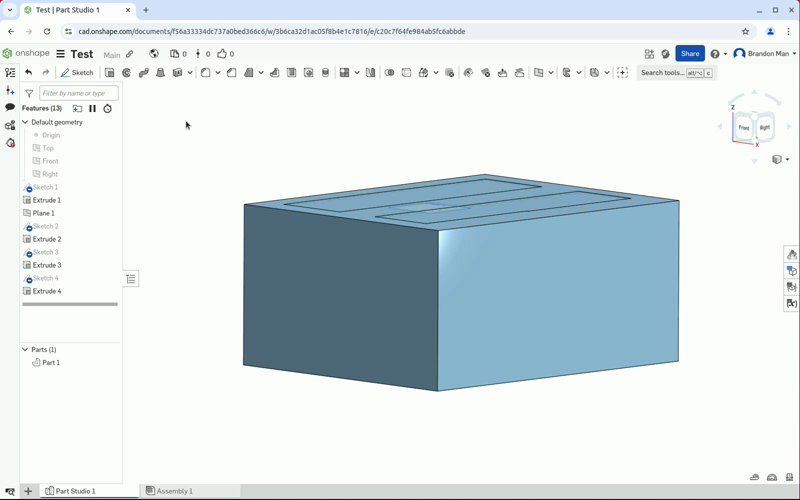
key(left, 3)
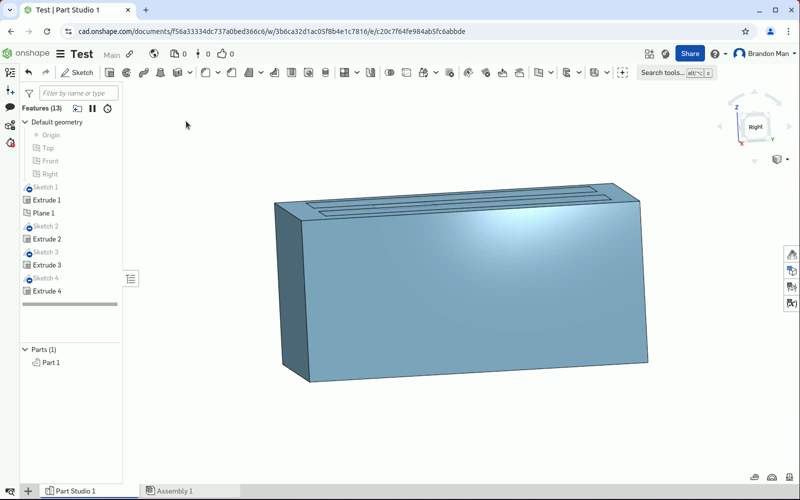
key(right, 3)
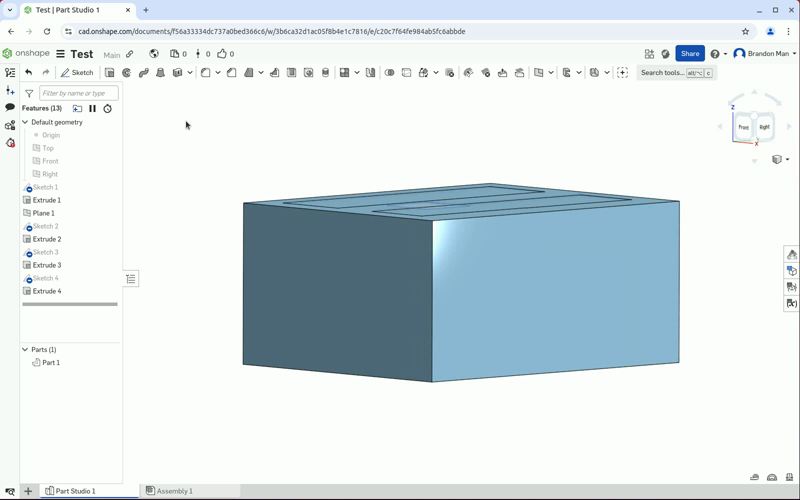
key(down, 3)
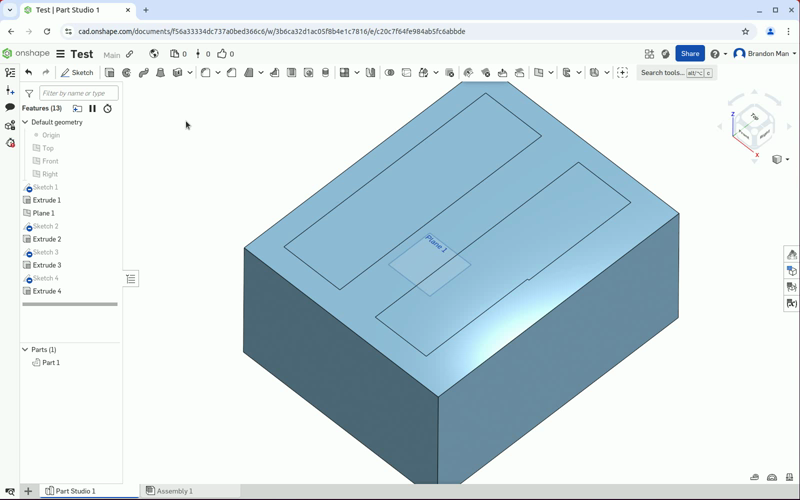
mouse_move(73, 189)
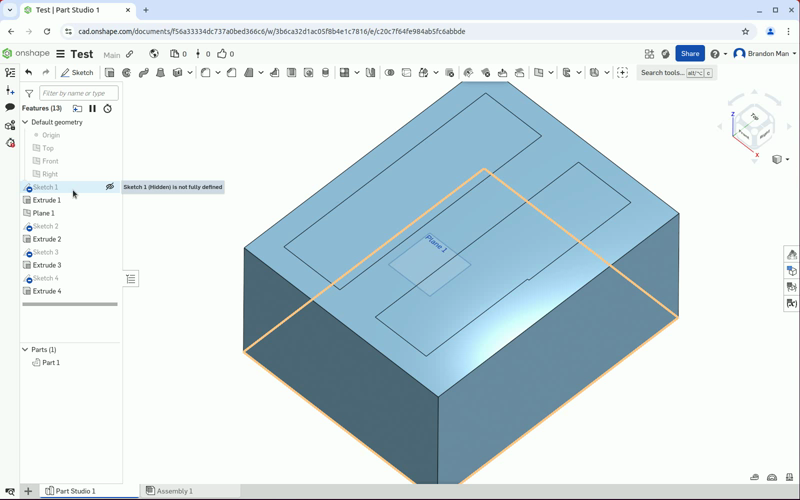
click(73, 189)